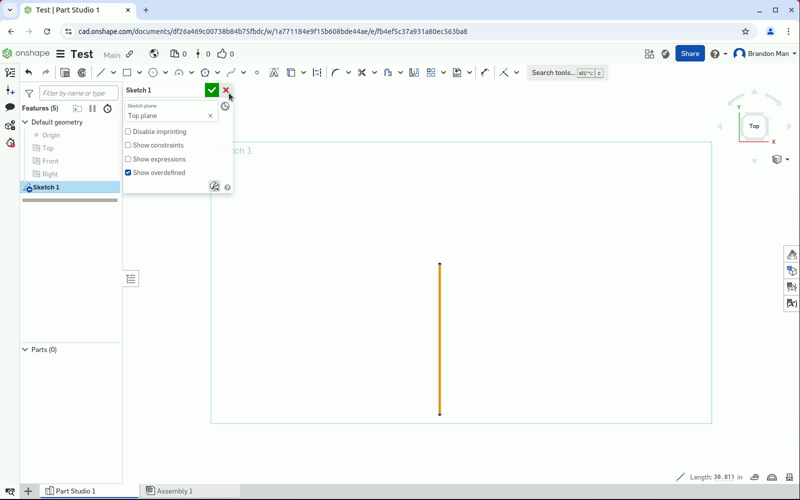
key(shift+h)
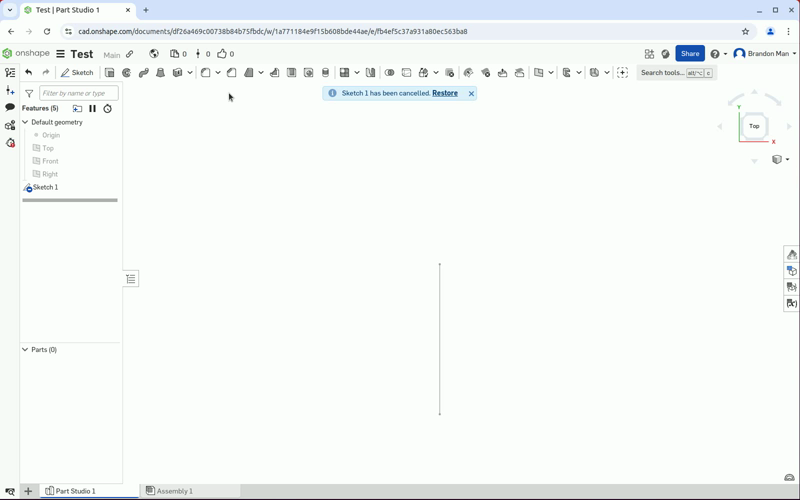
mouse_move(73, 352)
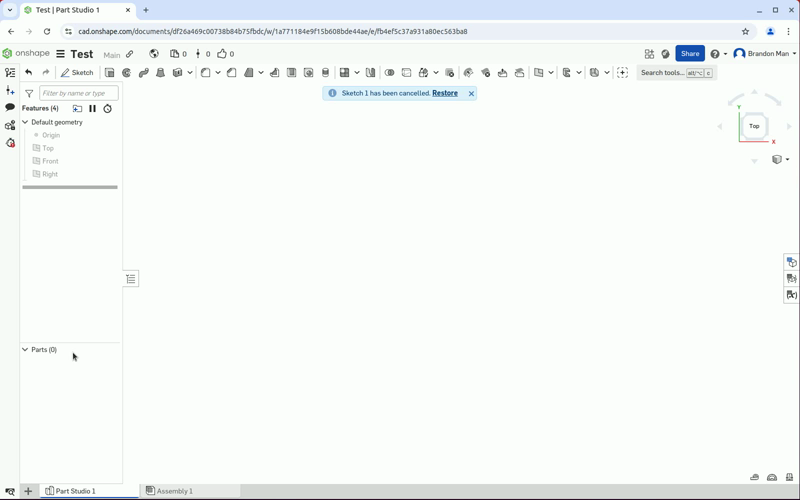
key(y)
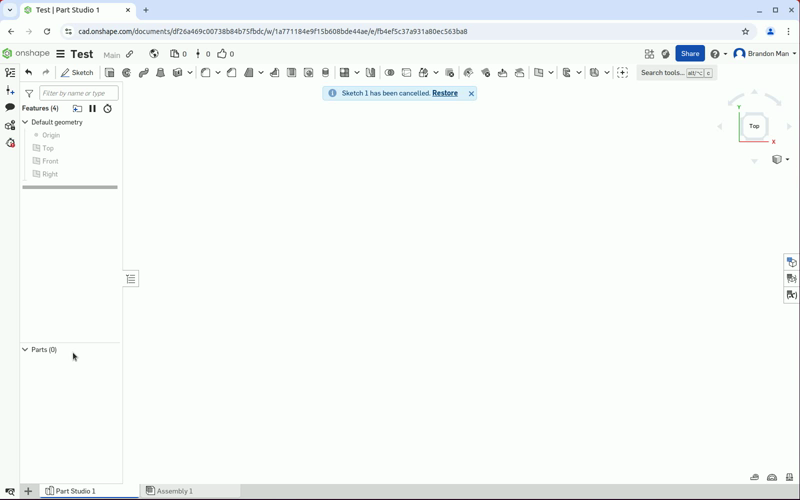
key(shift+p)
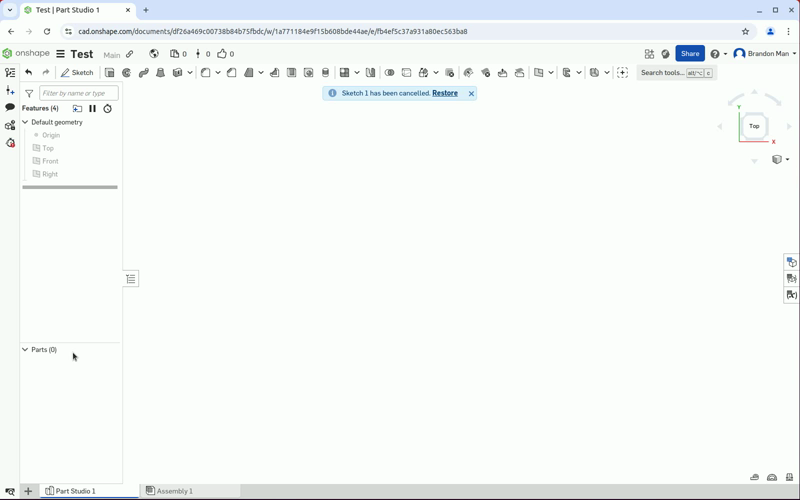
key(space)
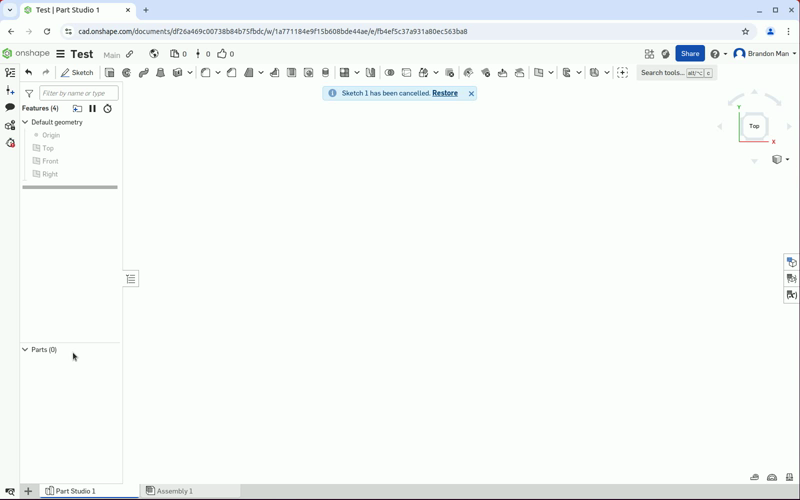
key_down(shift)
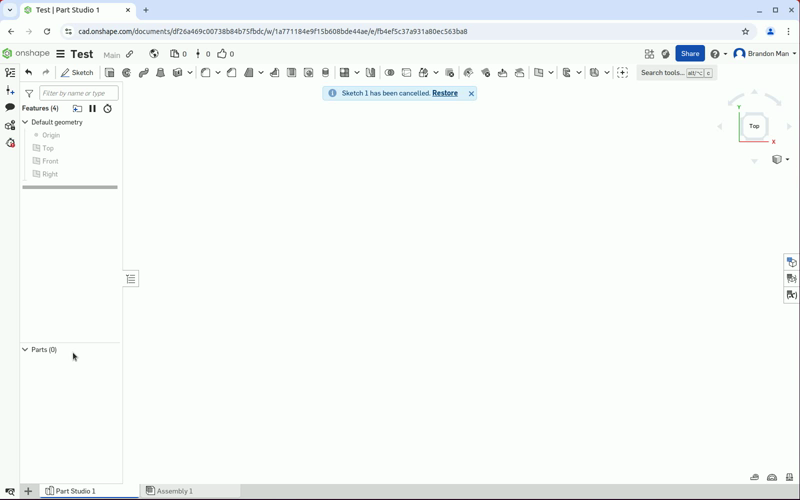
key(up)
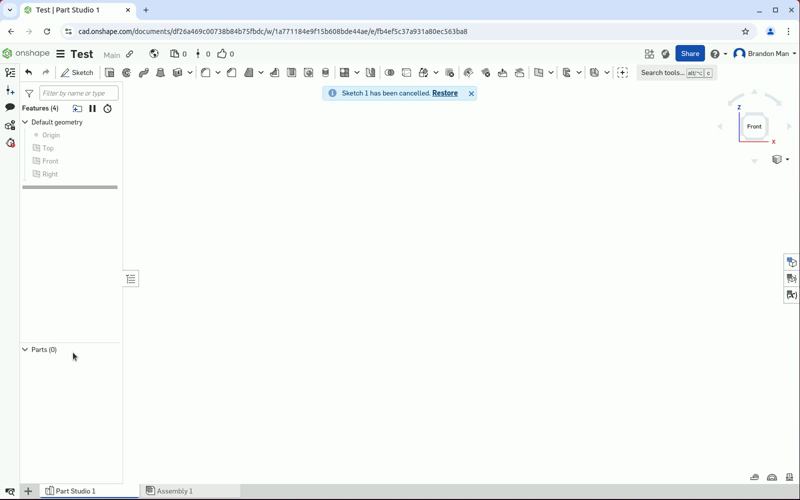
key_up(shift)
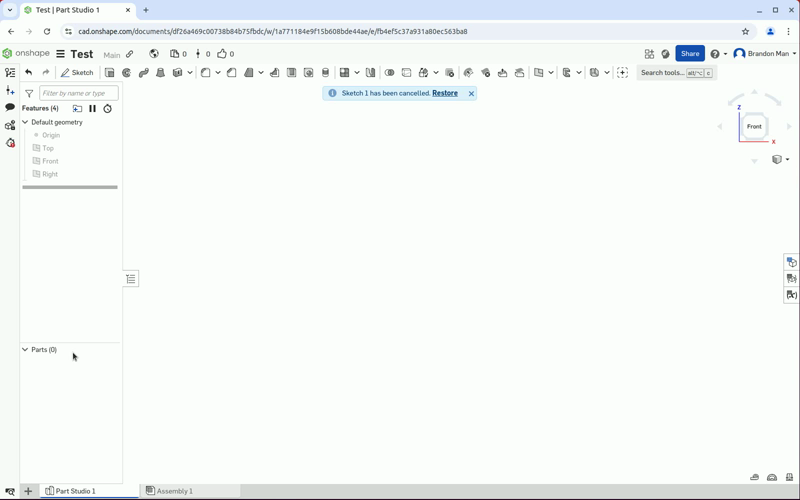
mouse_move(73, 352)
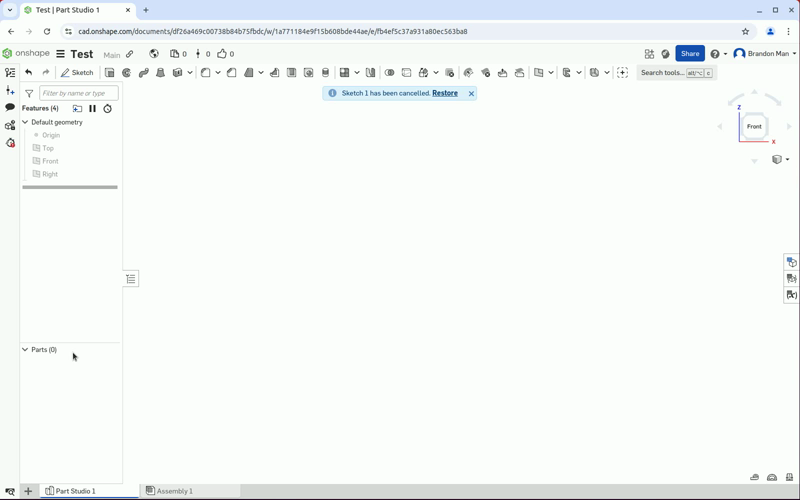
key(shift+y)
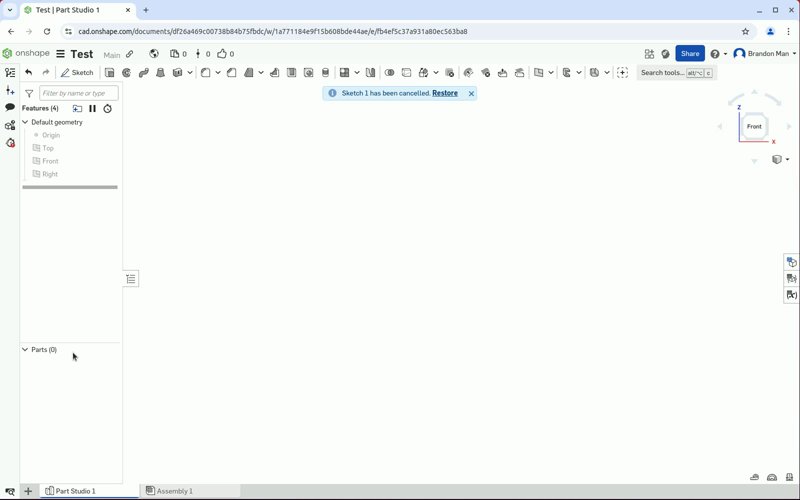
key(shift+s)
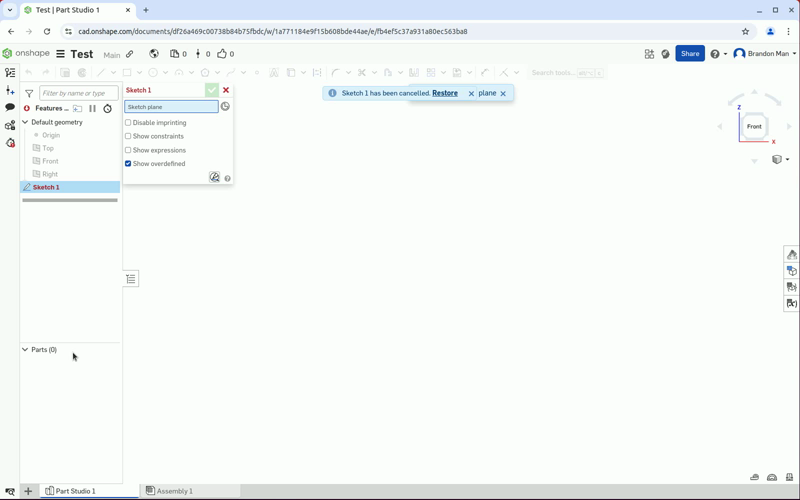
mouse_move(73, 163)
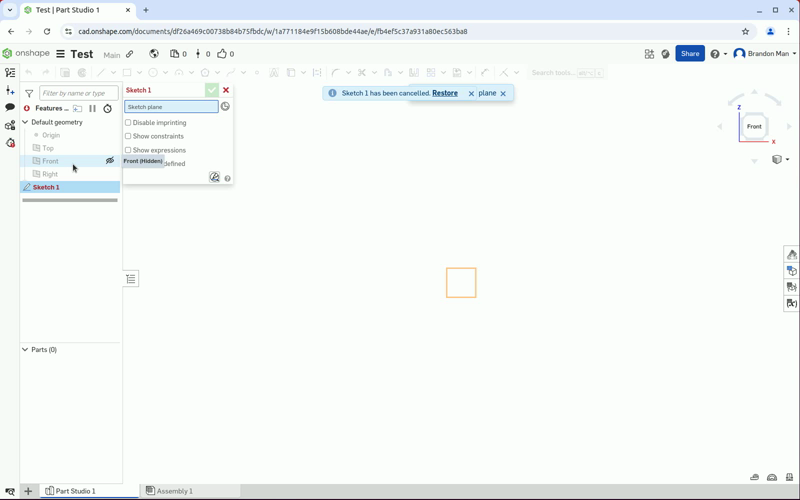
click(73, 163)
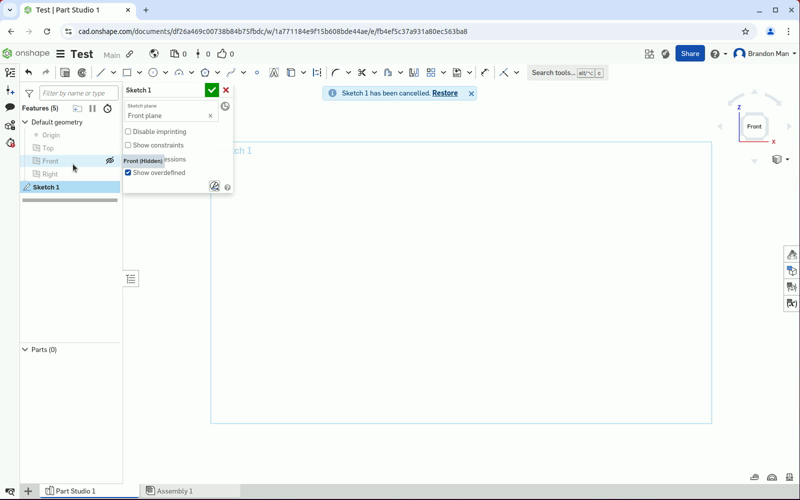
mouse_move(73, 352)
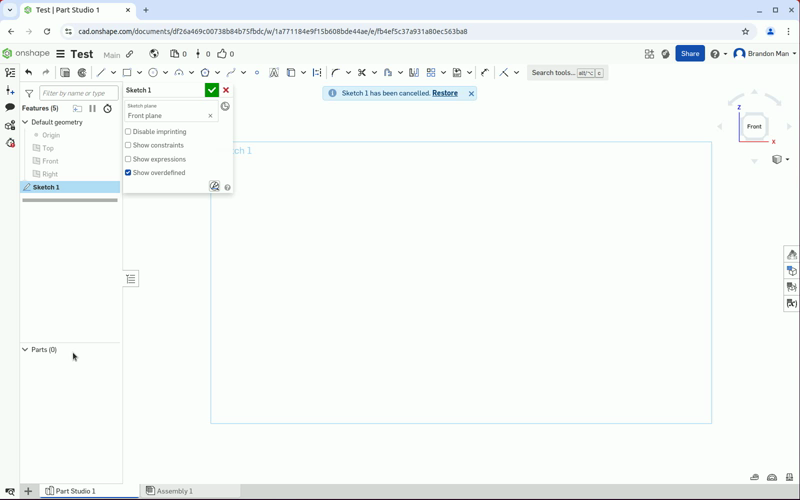
key(y)
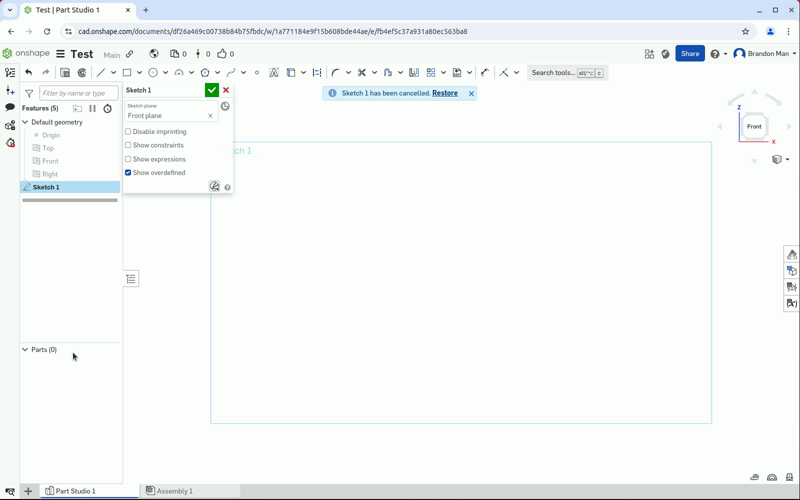
key(l)
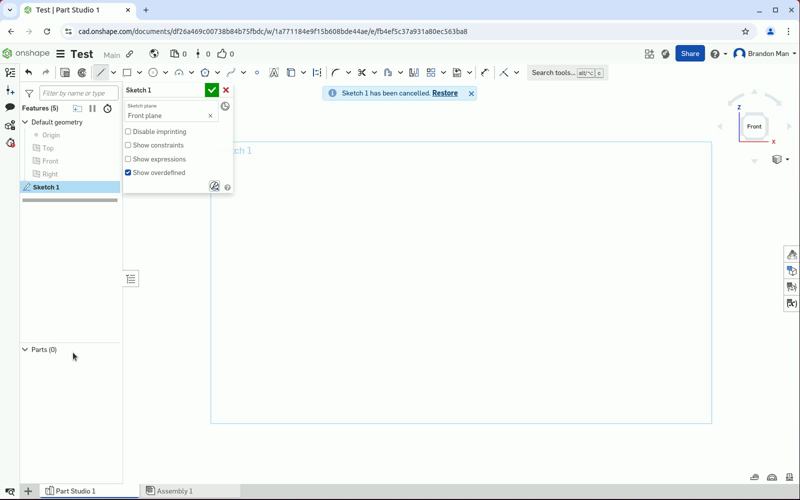
key_down(shift)
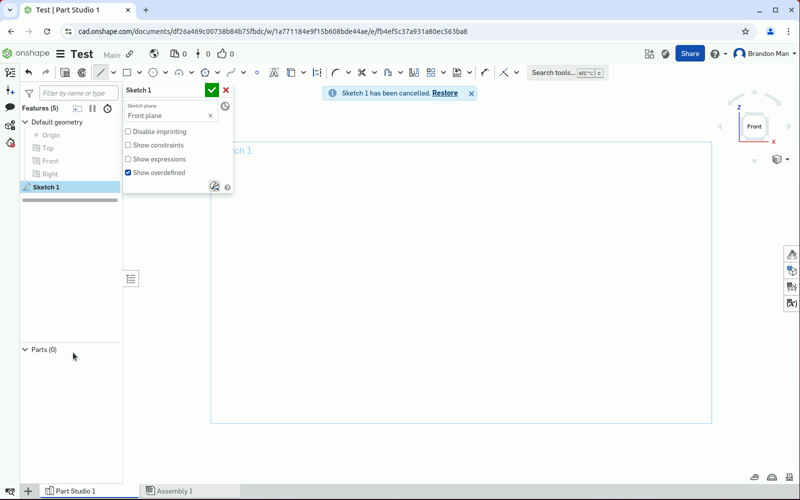
mouse_move(413, 301)
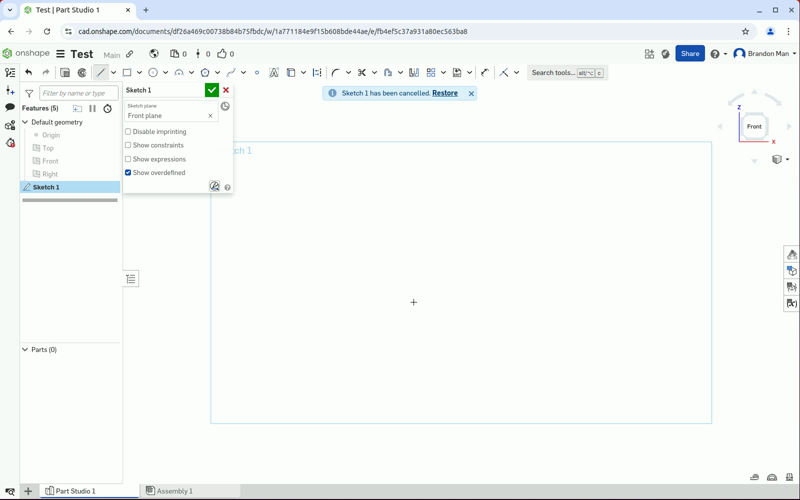
click(413, 301)
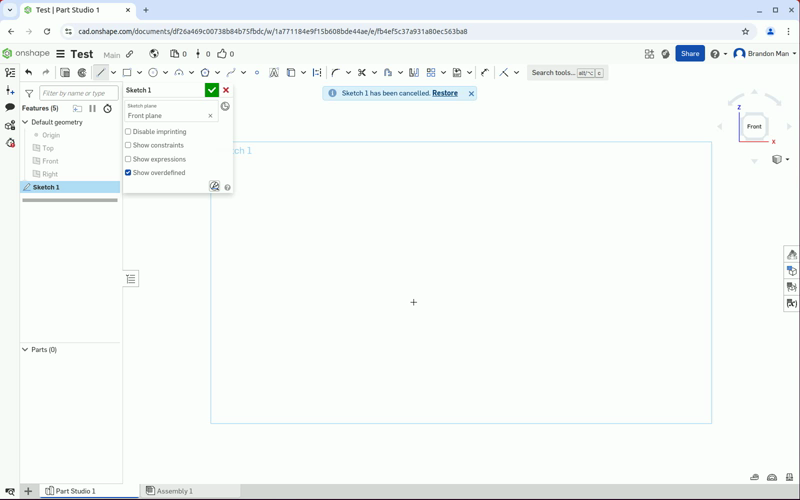
key_up(shift)
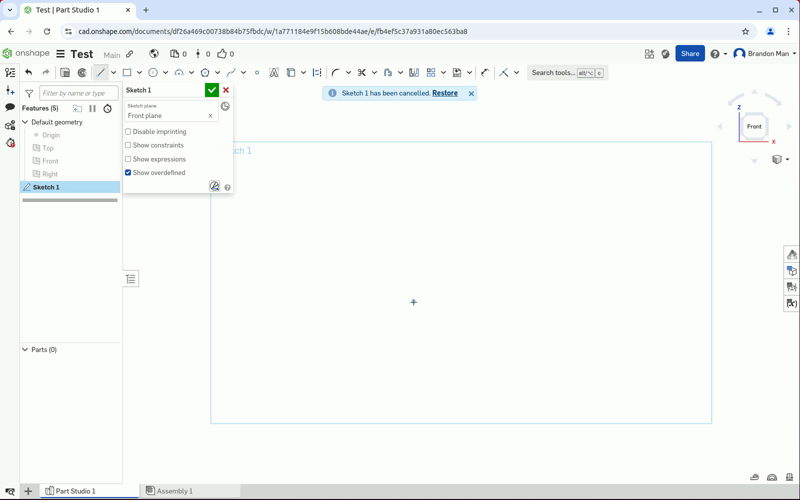
key_down(shift)
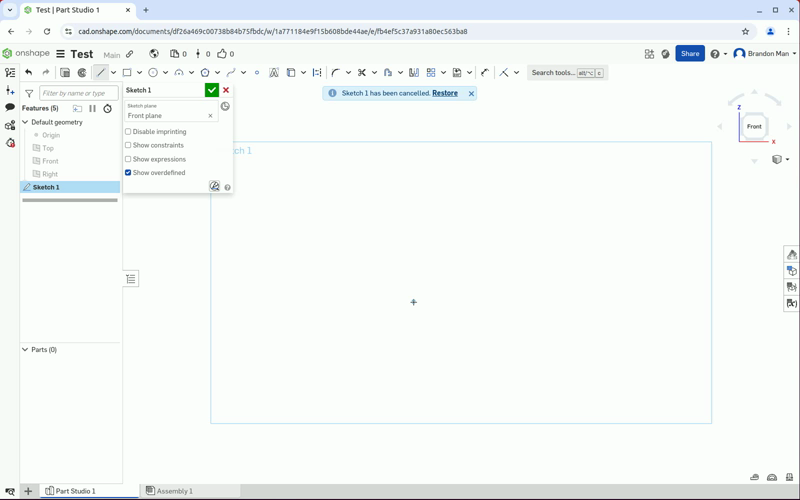
mouse_move(506, 301)
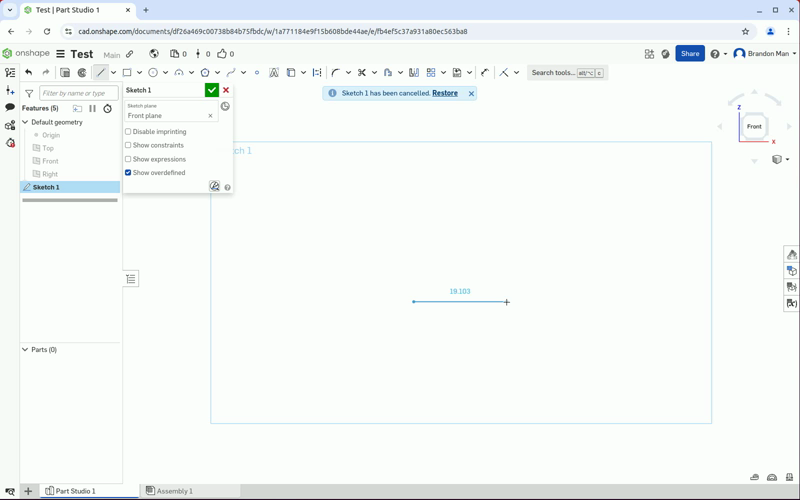
click(506, 301)
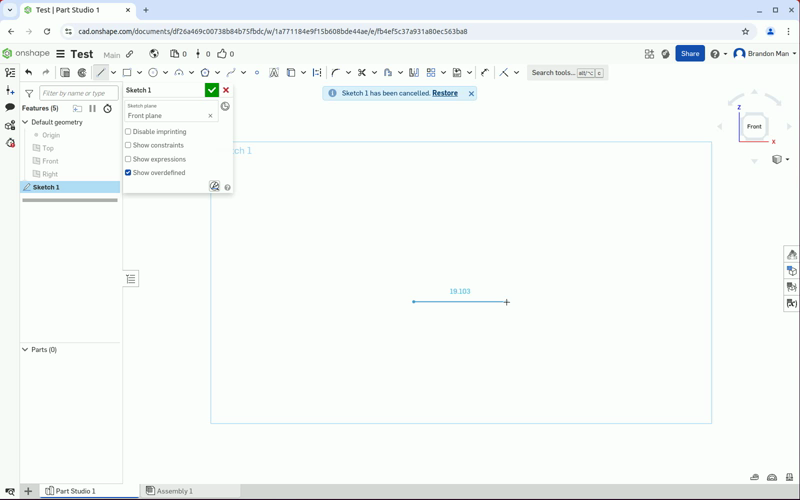
key_up(shift)
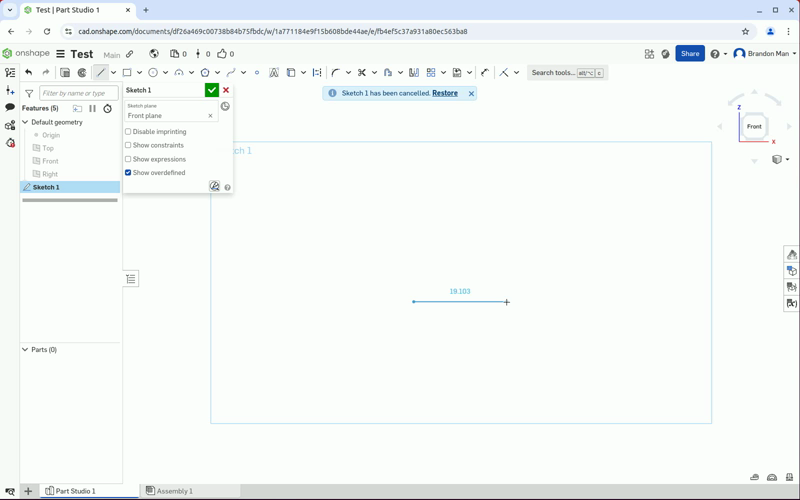
key_down(shift)
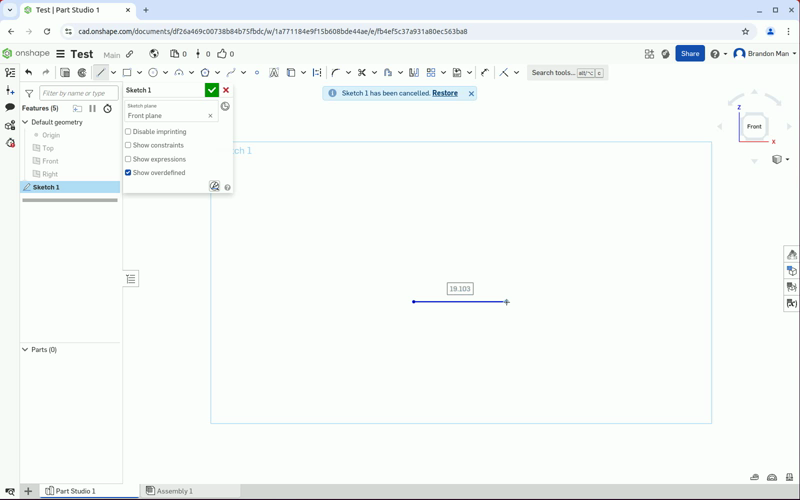
mouse_move(536, 301)
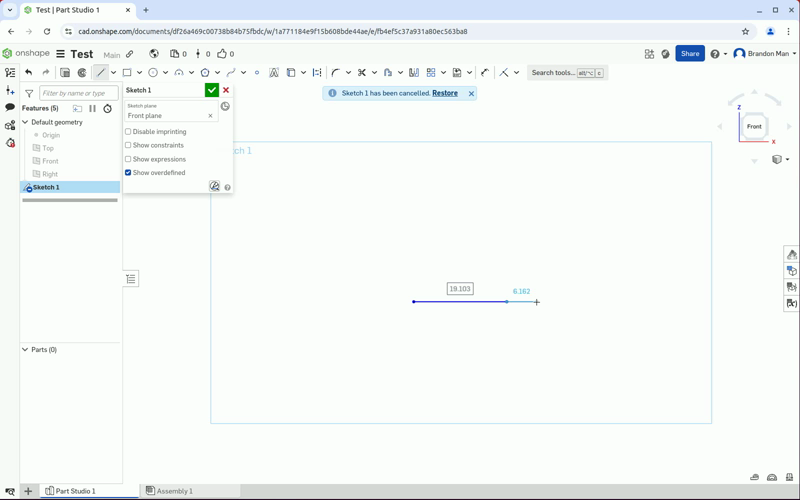
mouse_move(506, 267)
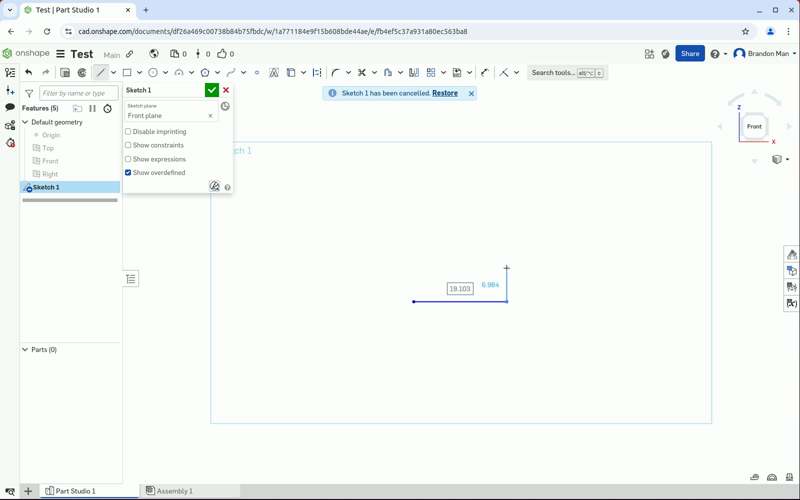
click(506, 267)
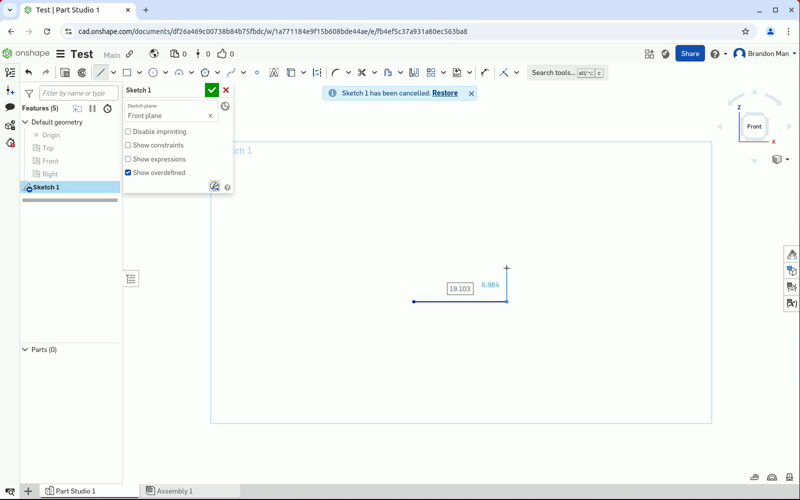
key_up(shift)
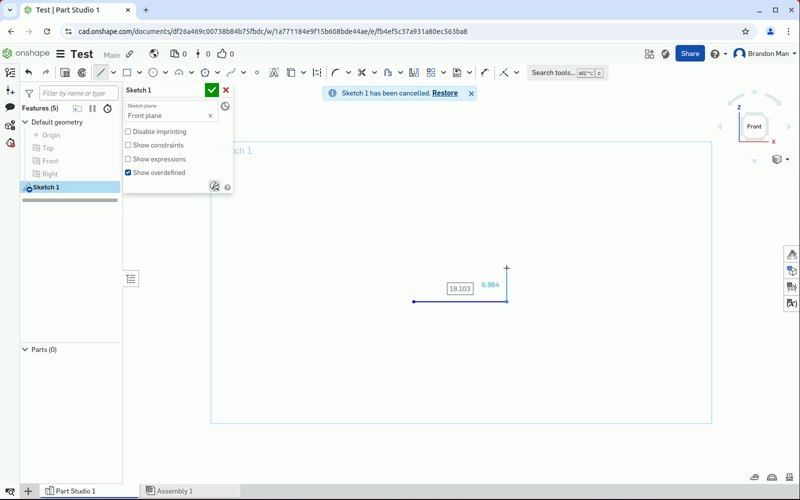
key_down(shift)
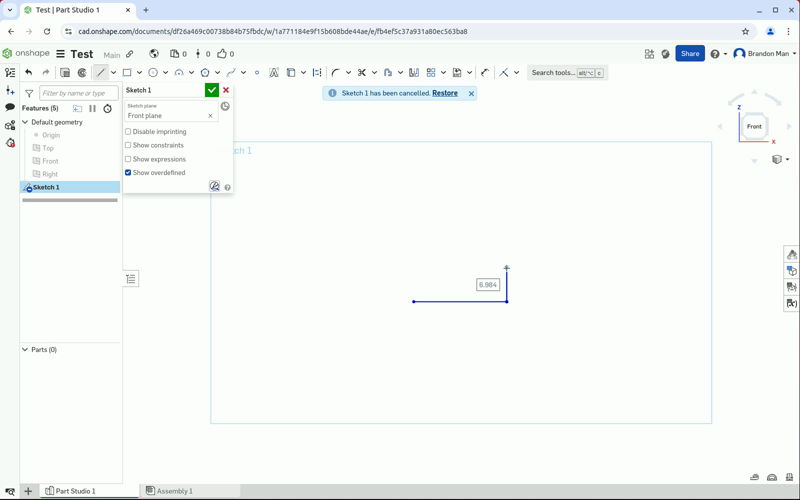
mouse_move(413, 267)
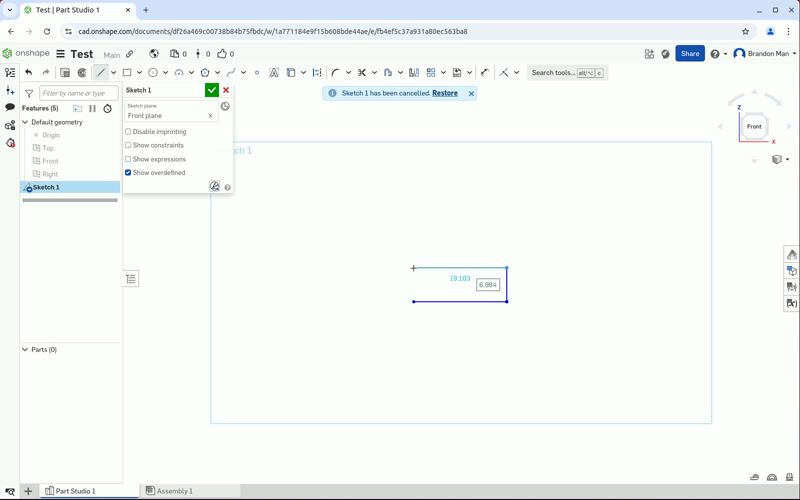
click(413, 267)
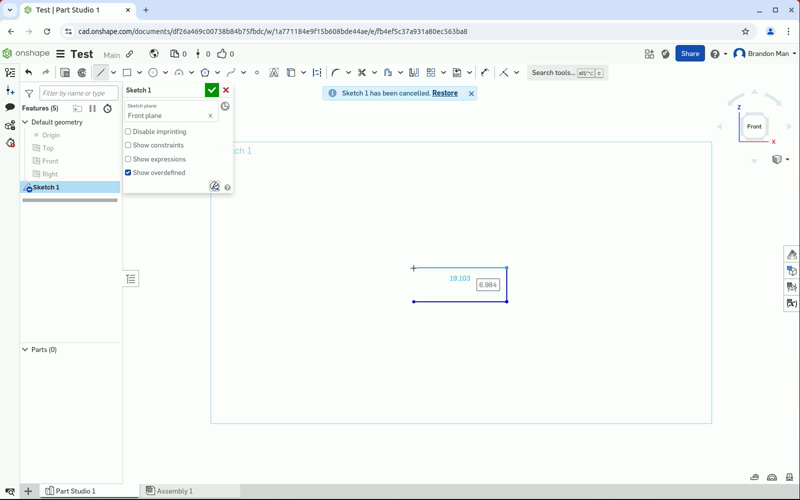
key_up(shift)
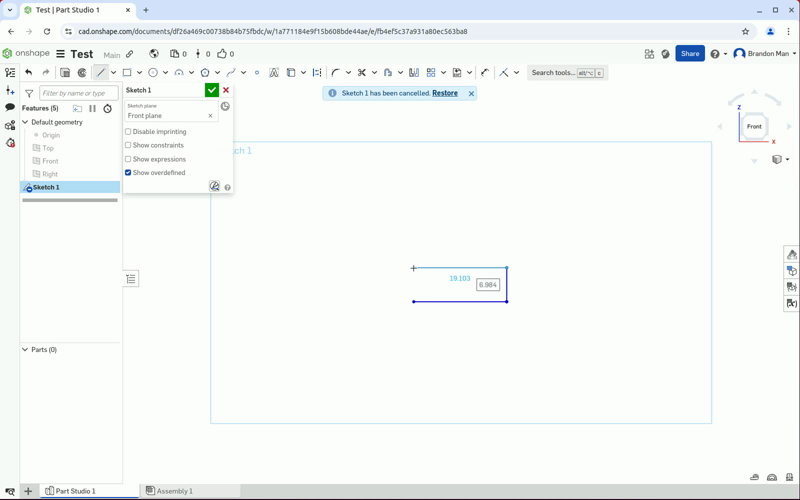
mouse_move(444, 267)
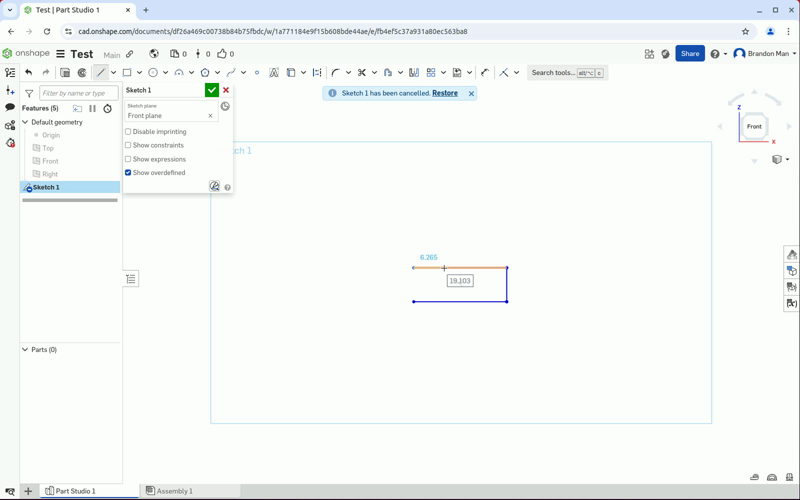
key_down(shift)
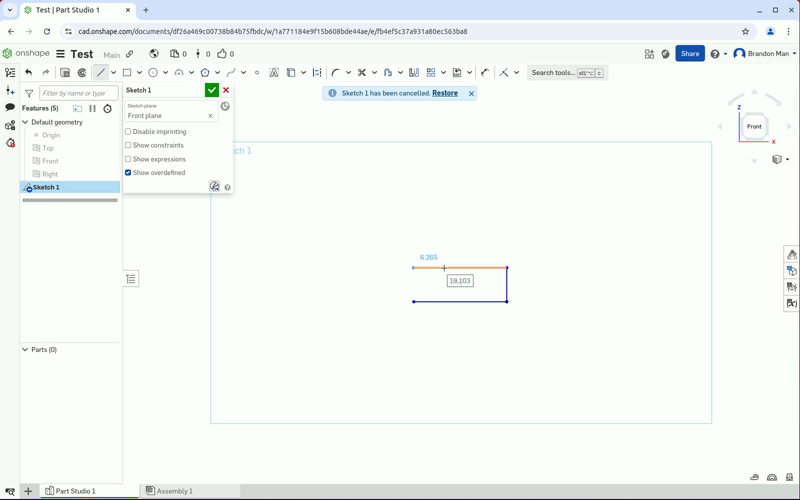
mouse_move(413, 301)
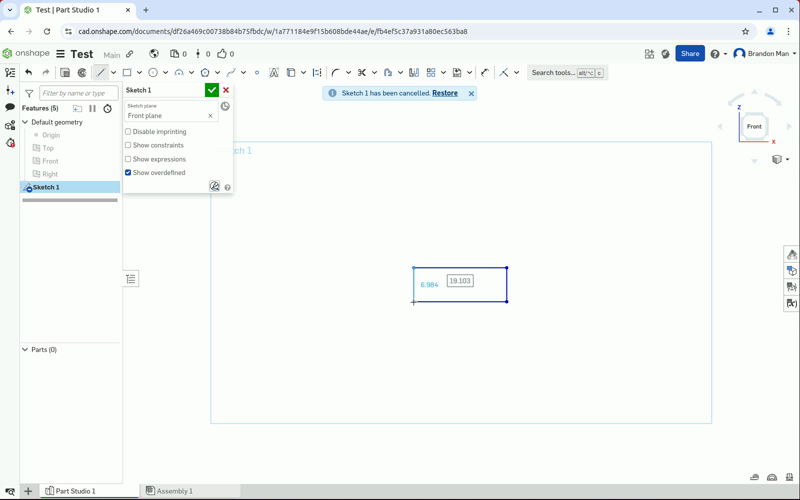
key_up(shift)
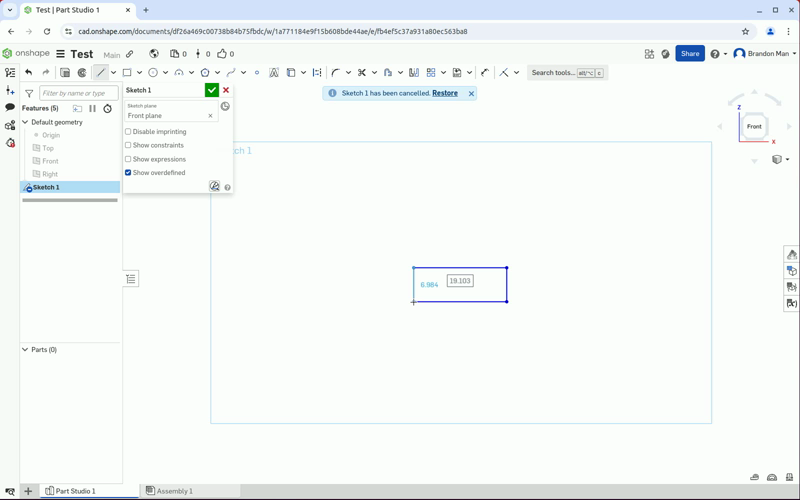
click(413, 301)
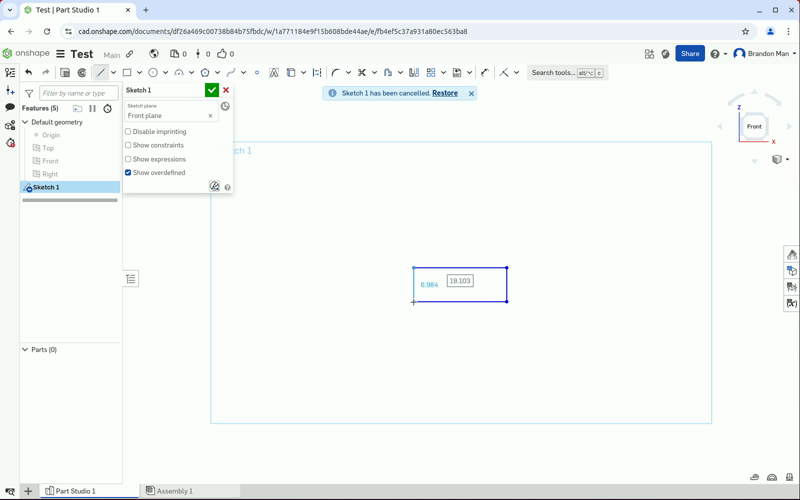
key(esc)
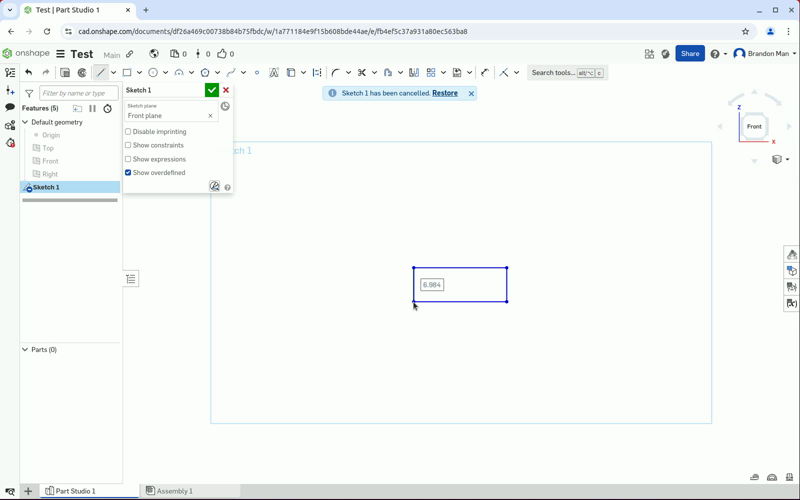
mouse_move(498, 298)
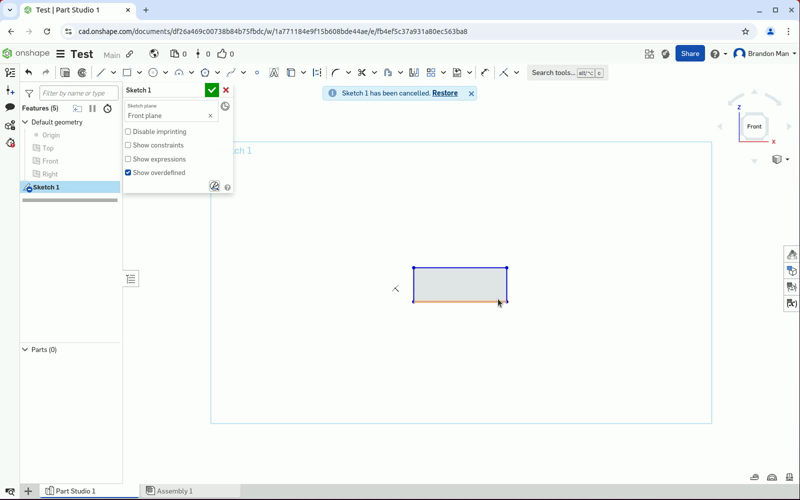
click(498, 298)
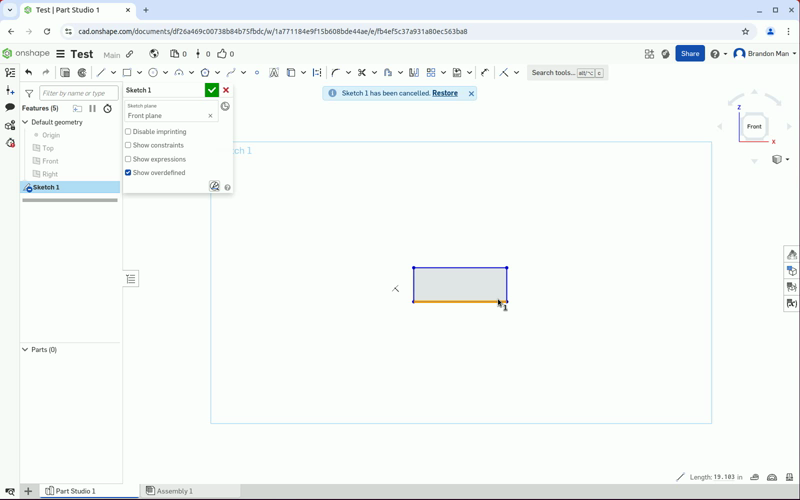
mouse_move(73, 352)
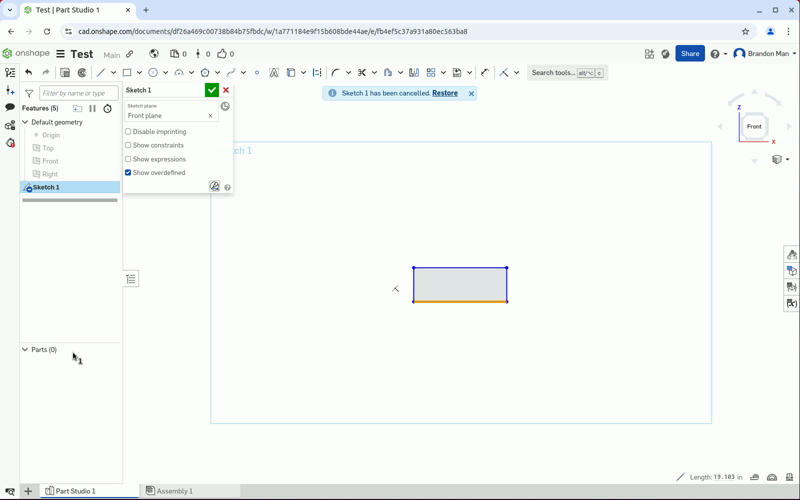
key(shift+y)
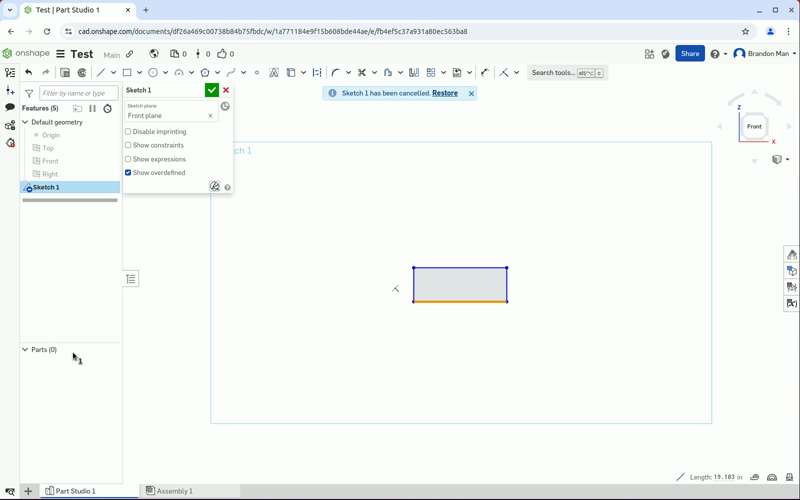
key(shift+e)
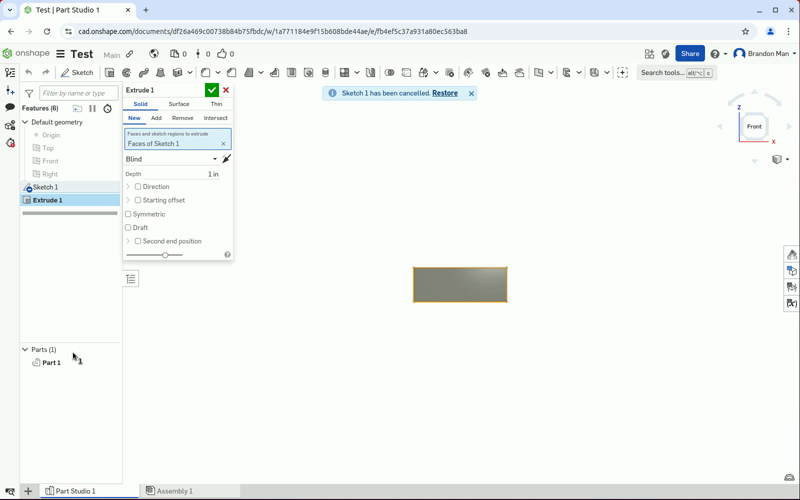
mouse_move(143, 106)
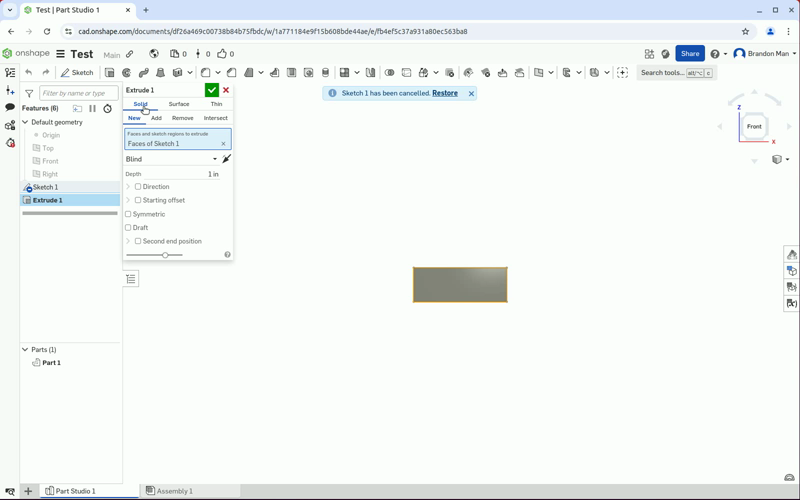
click(143, 106)
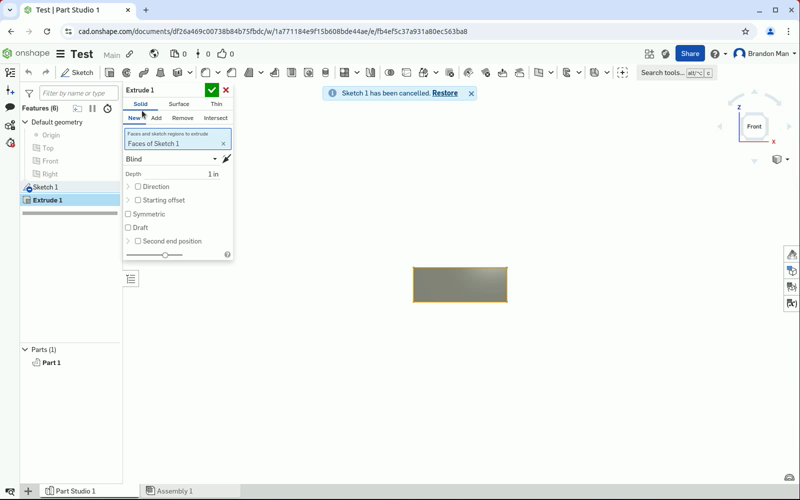
mouse_move(137, 120)
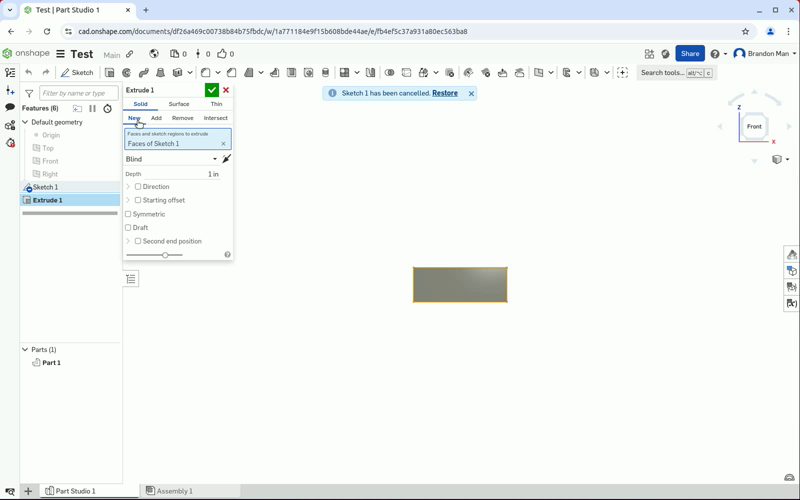
click(137, 120)
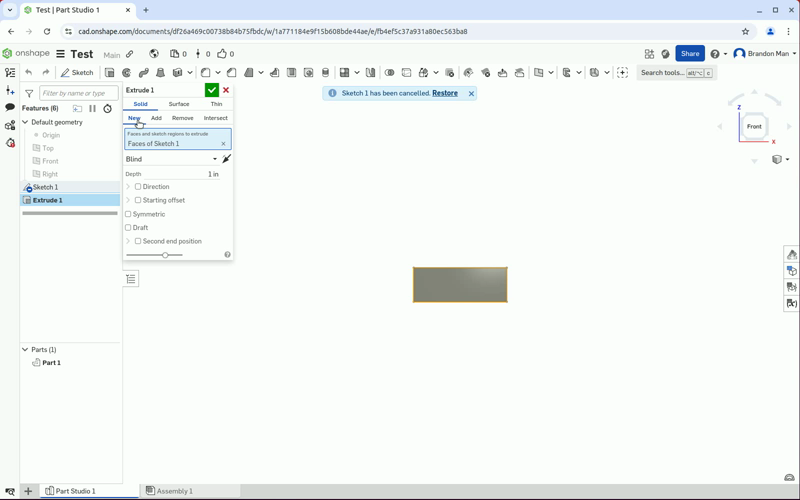
key(tab, 4)
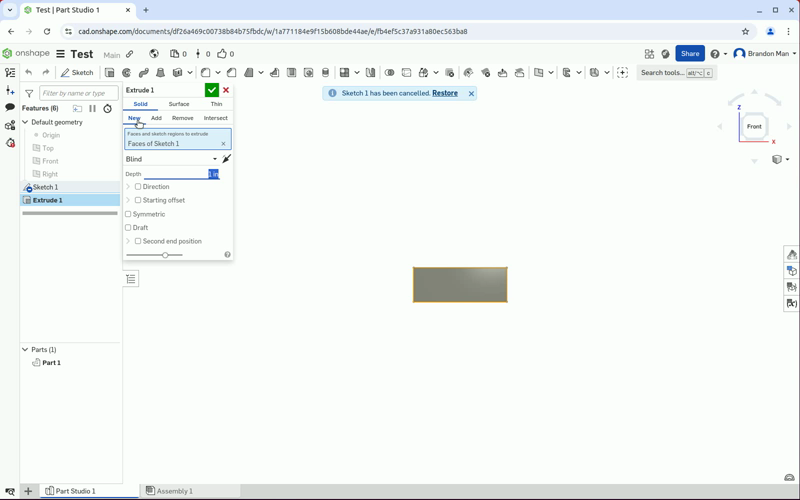
text(23.108)
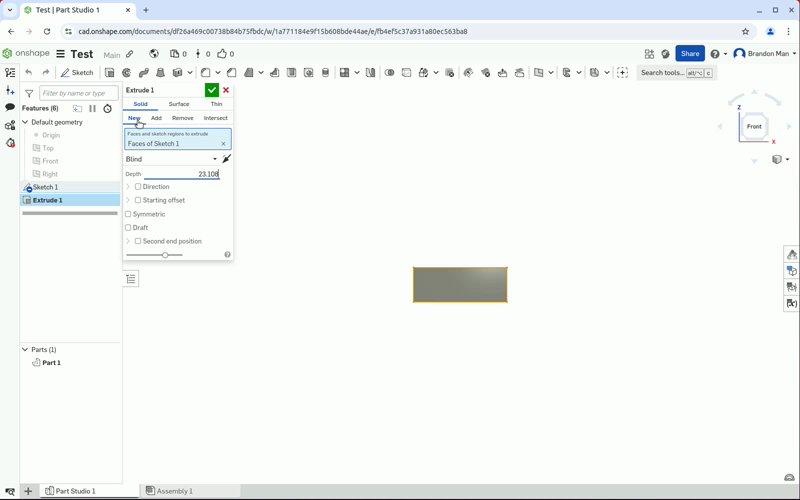
key(enter)
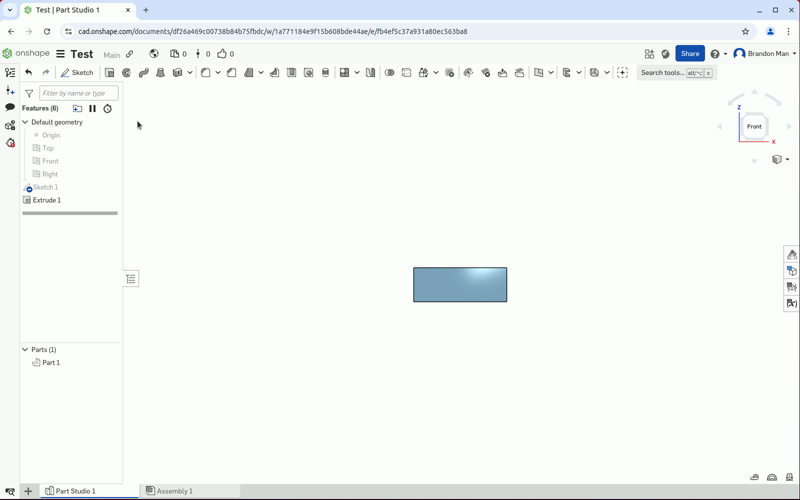
key(shift+h)
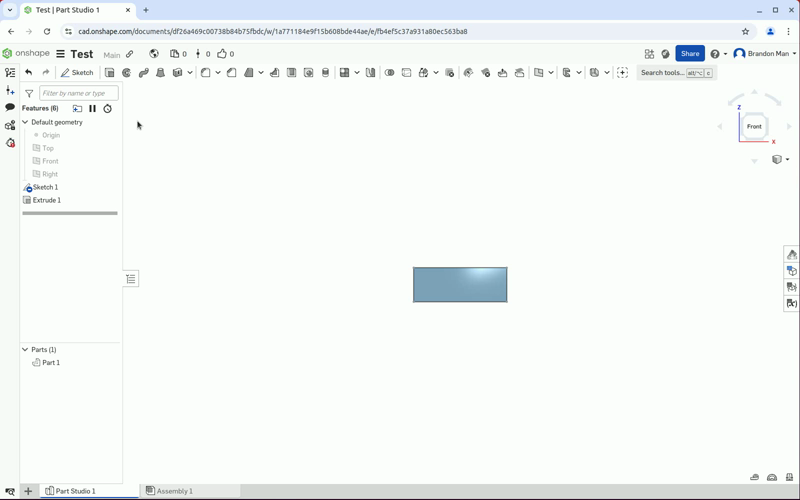
key(shift+h)
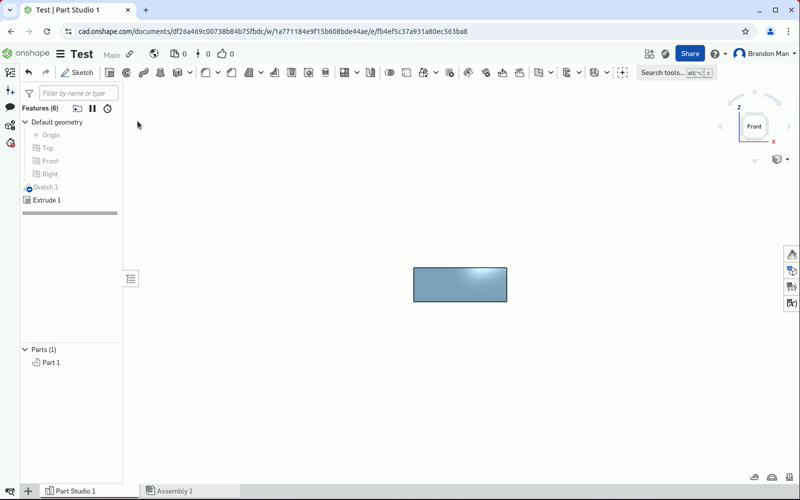
mouse_move(73, 189)
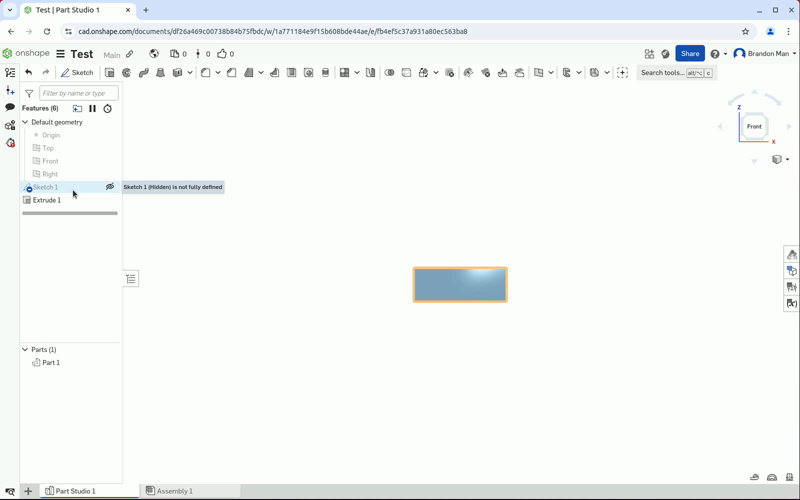
click(73, 189)
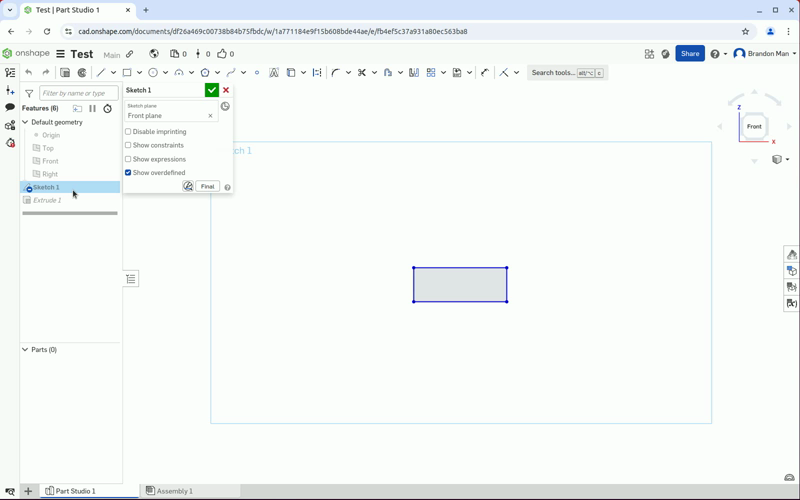
mouse_move(229, 92)
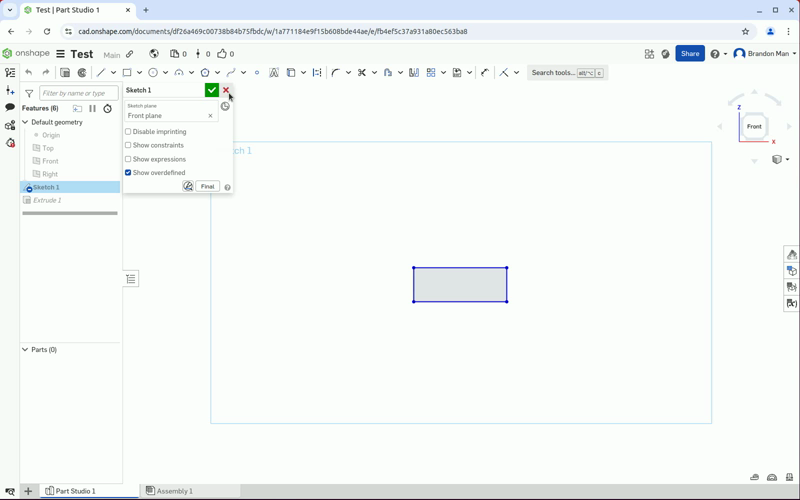
click(229, 92)
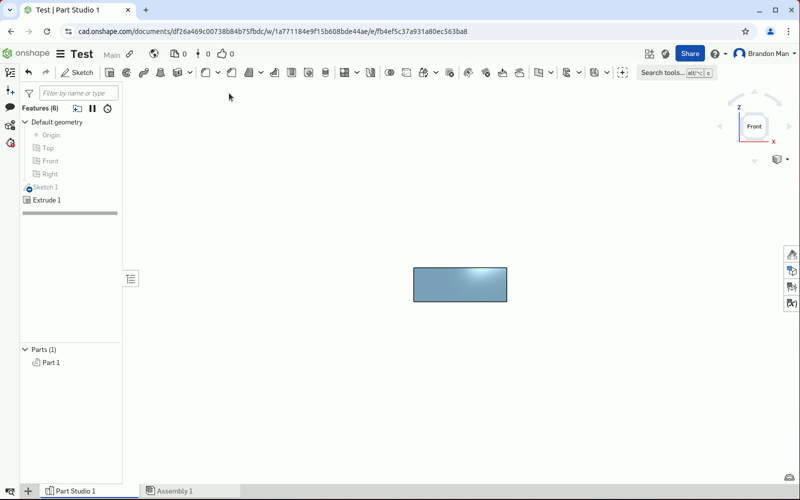
mouse_move(541, 75)
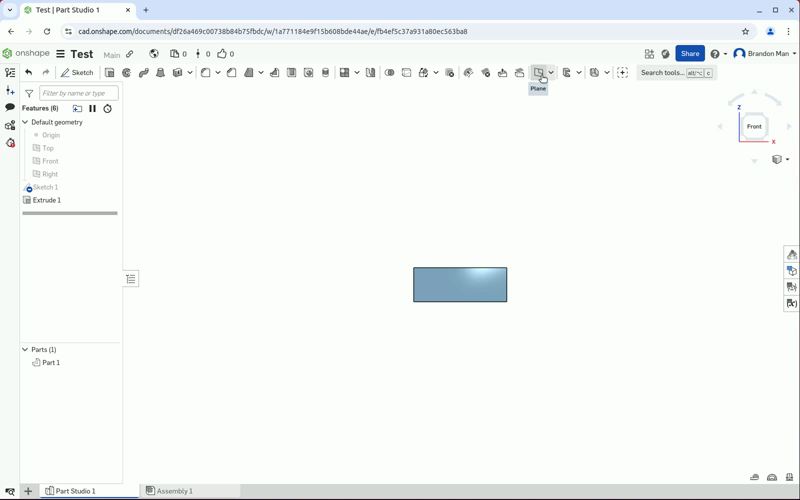
click(541, 75)
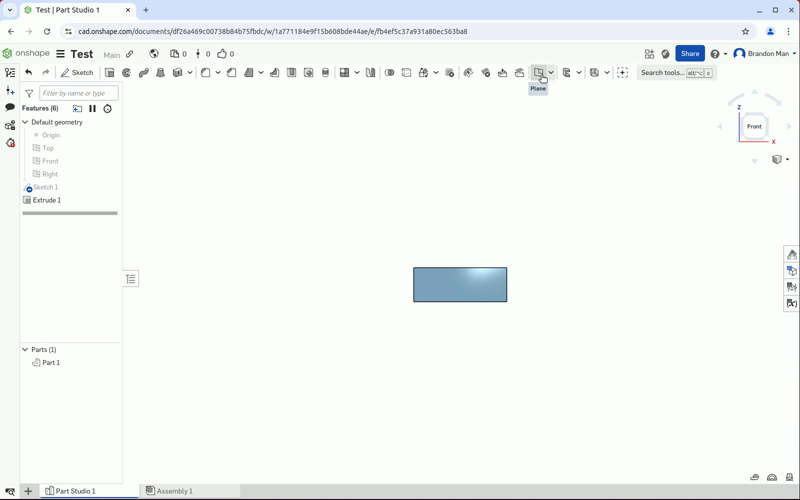
mouse_move(73, 163)
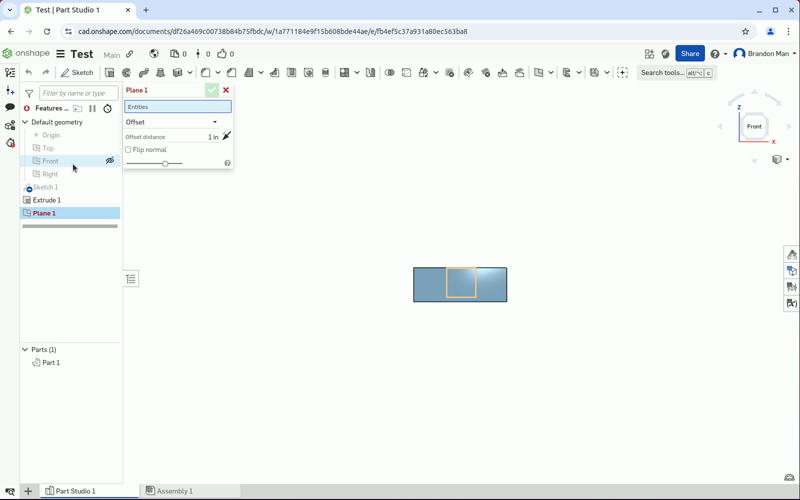
click(73, 163)
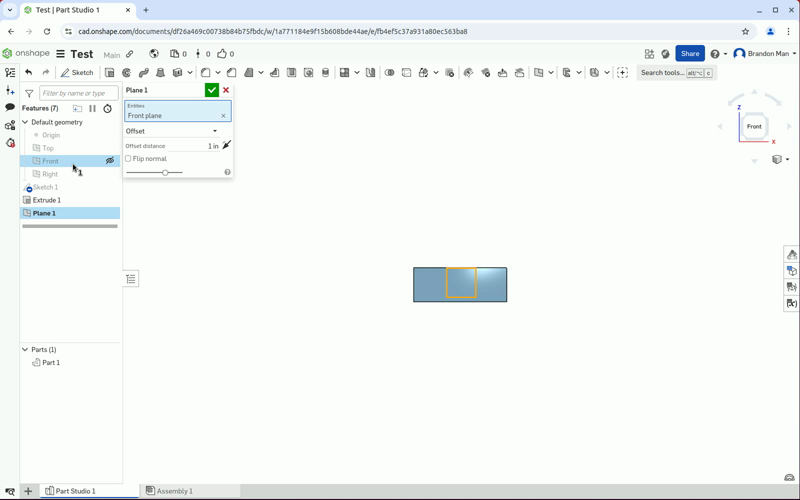
key(tab, 2)
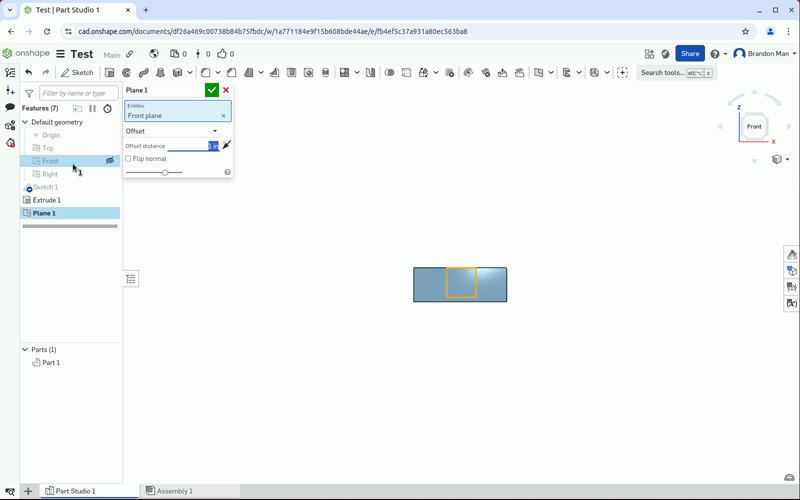
text(23.108)
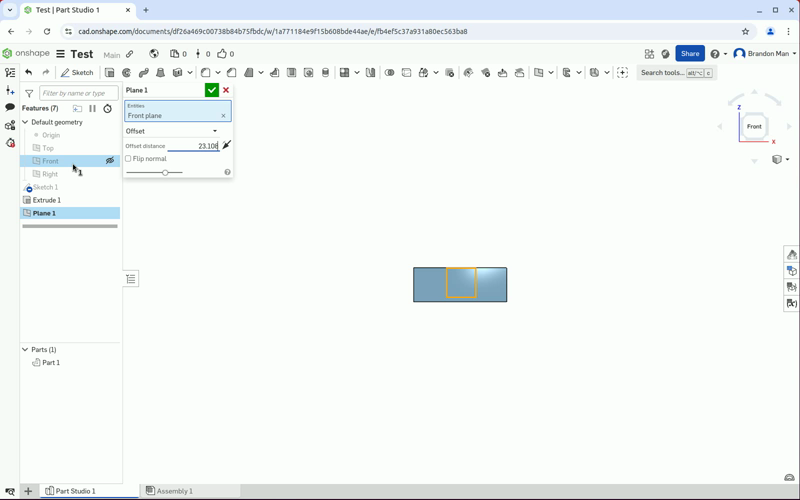
key(enter, 2)
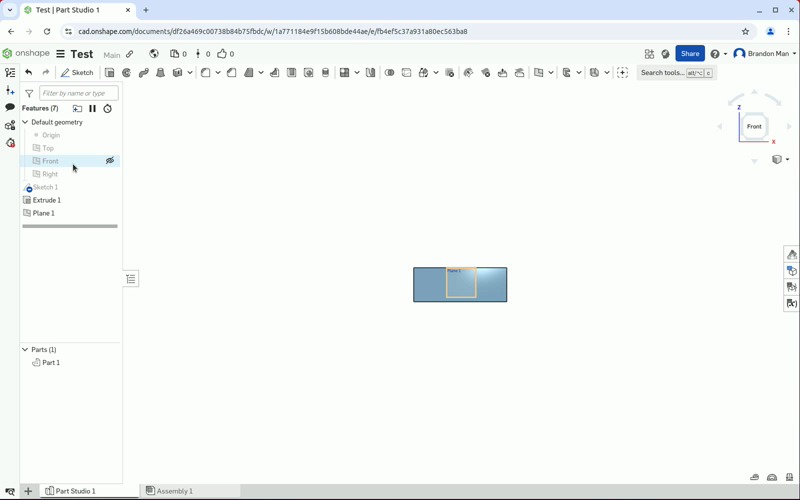
key(shift+s)
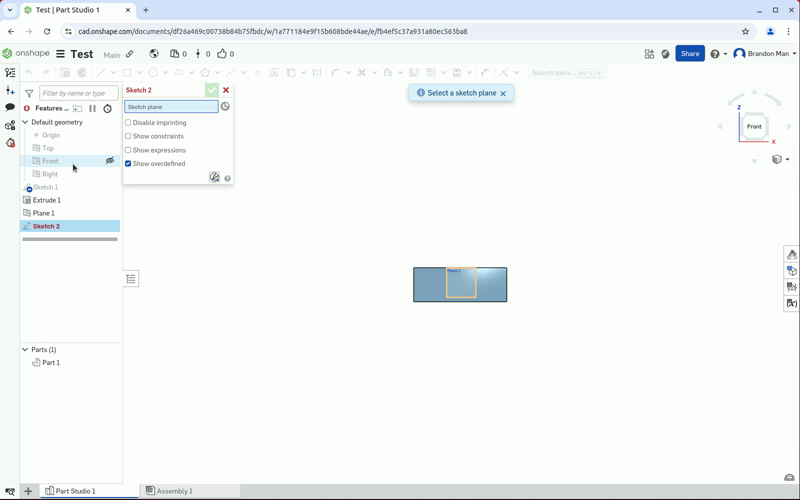
mouse_move(73, 215)
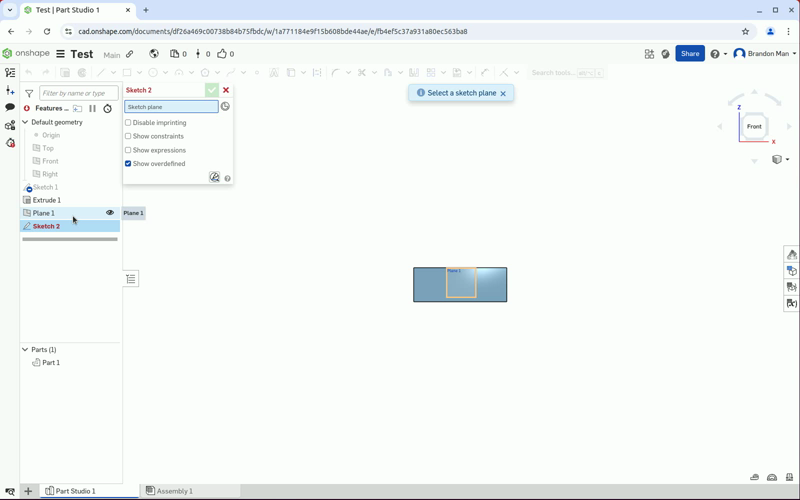
click(73, 215)
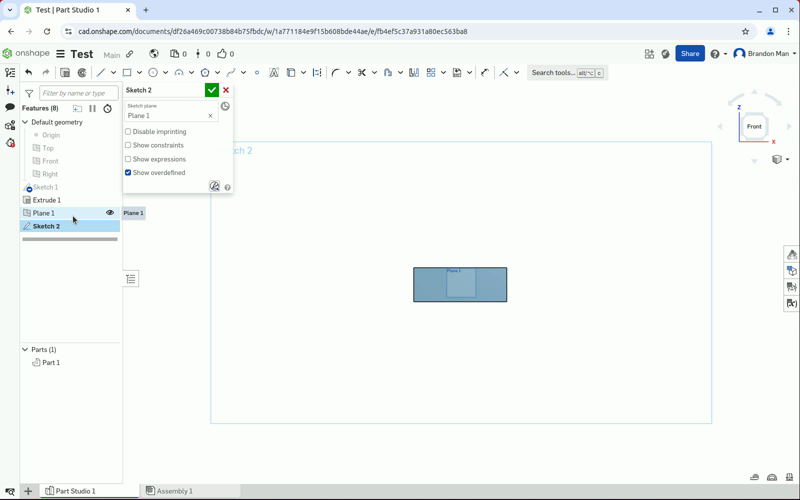
mouse_move(73, 352)
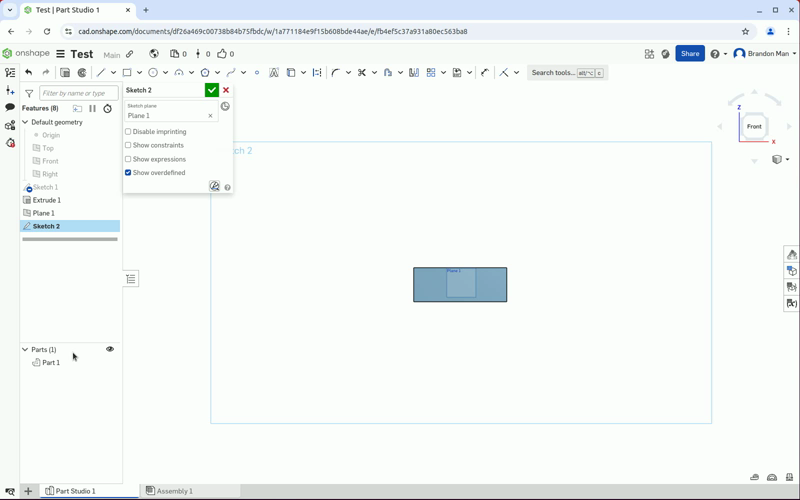
key(y)
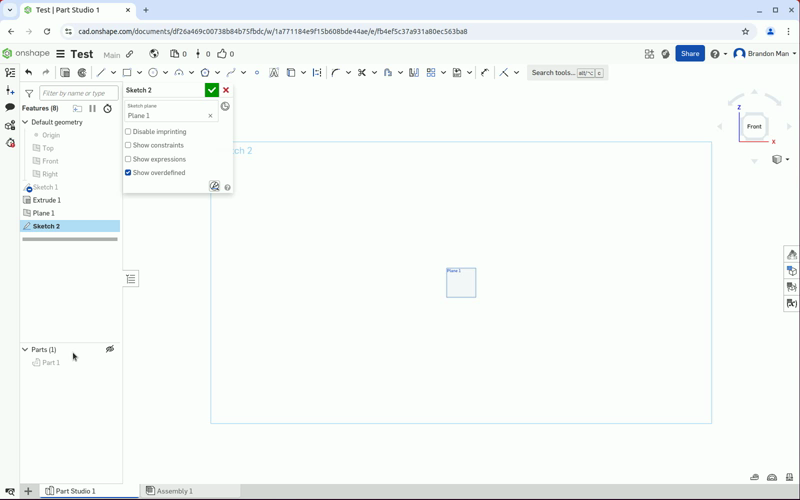
key(l)
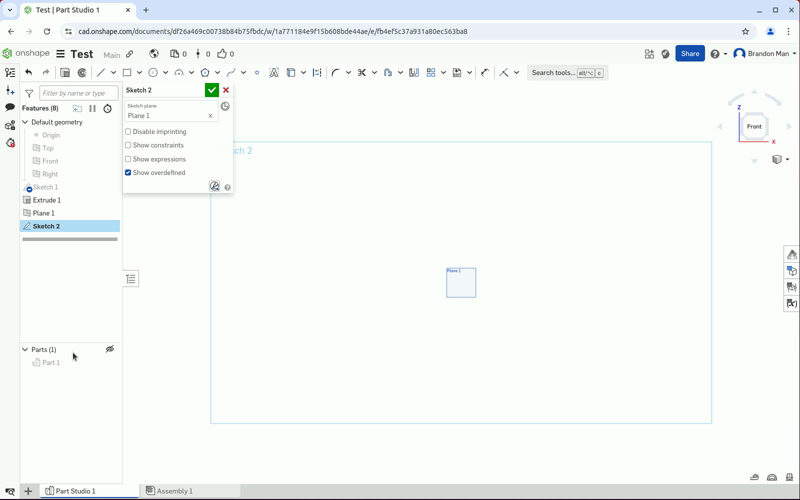
key_down(shift)
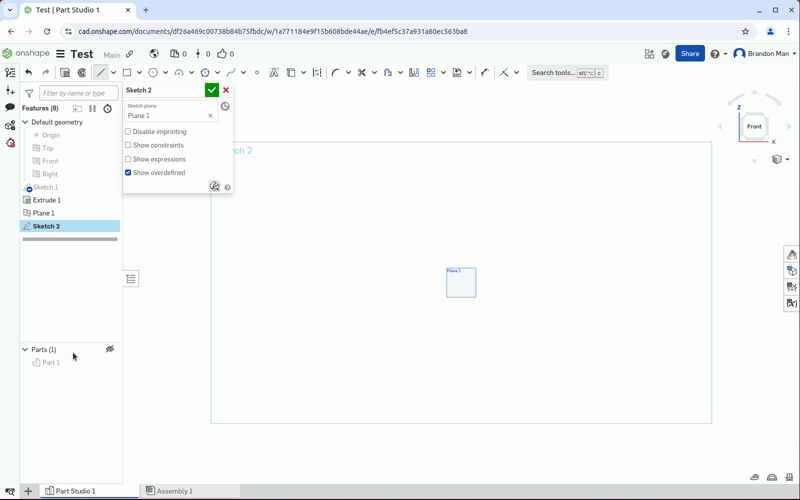
mouse_move(411, 301)
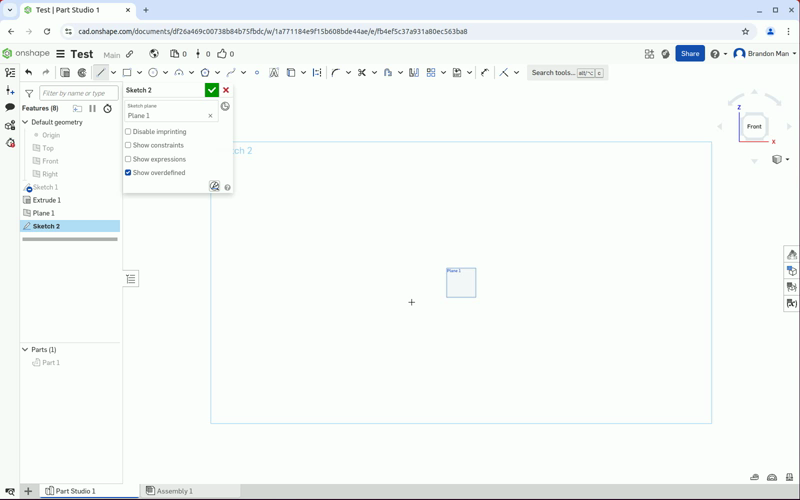
click(411, 301)
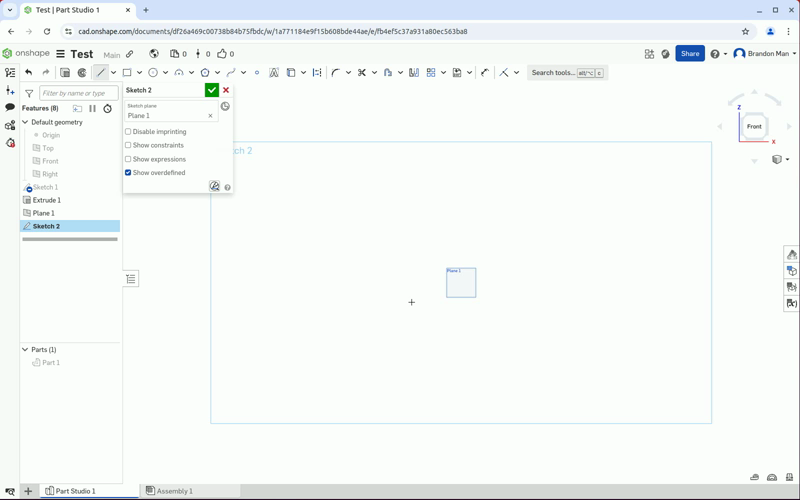
key_up(shift)
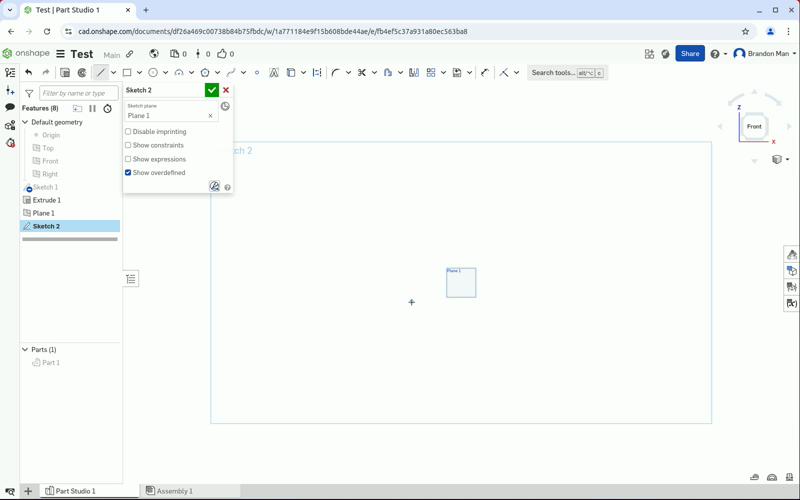
key_down(shift)
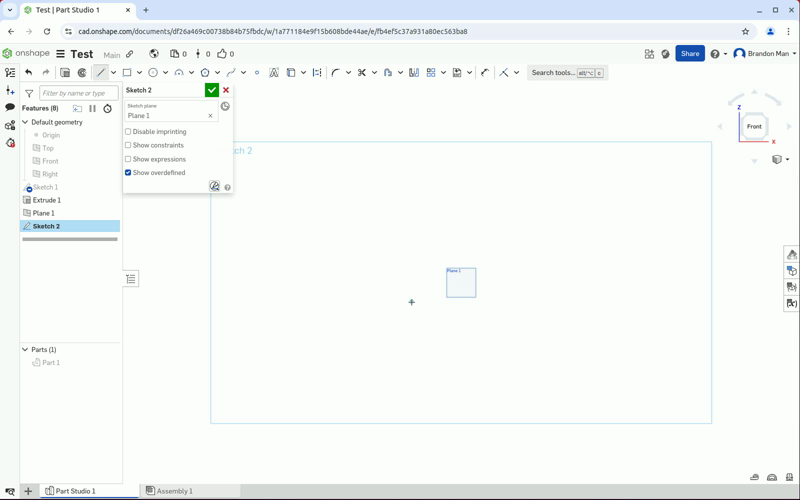
mouse_move(441, 301)
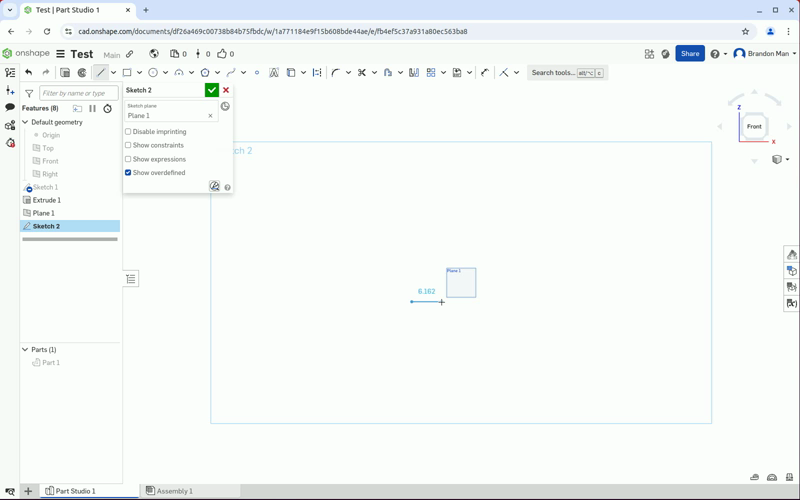
mouse_move(413, 301)
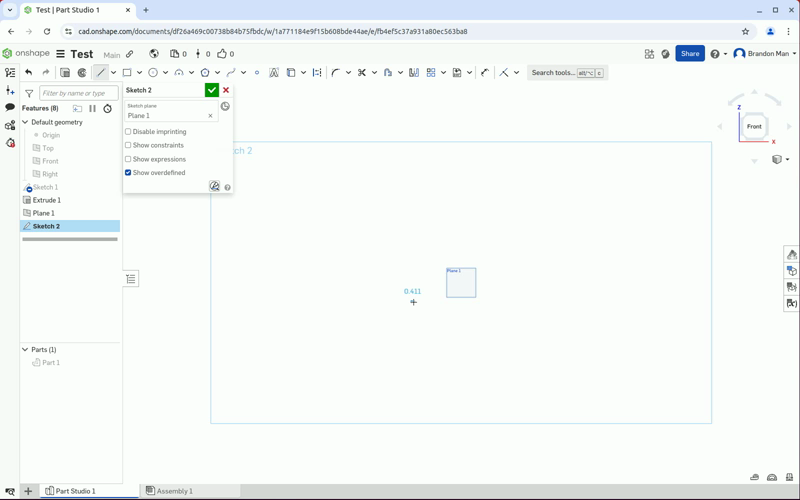
scroll(6)
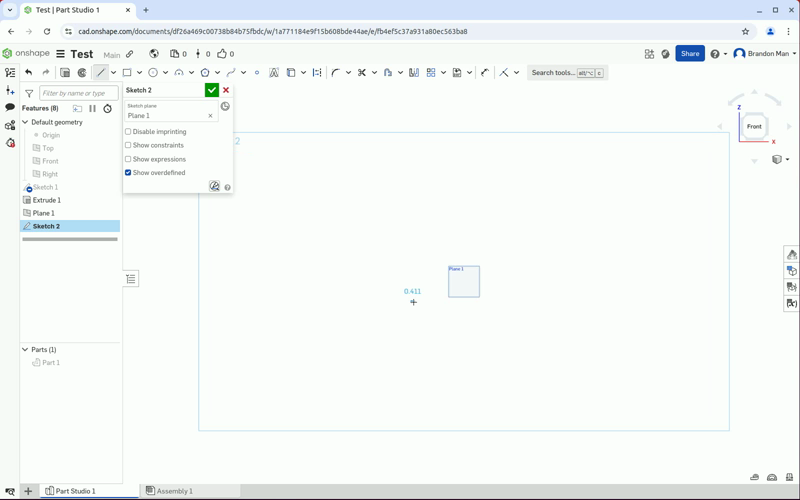
scroll(6)
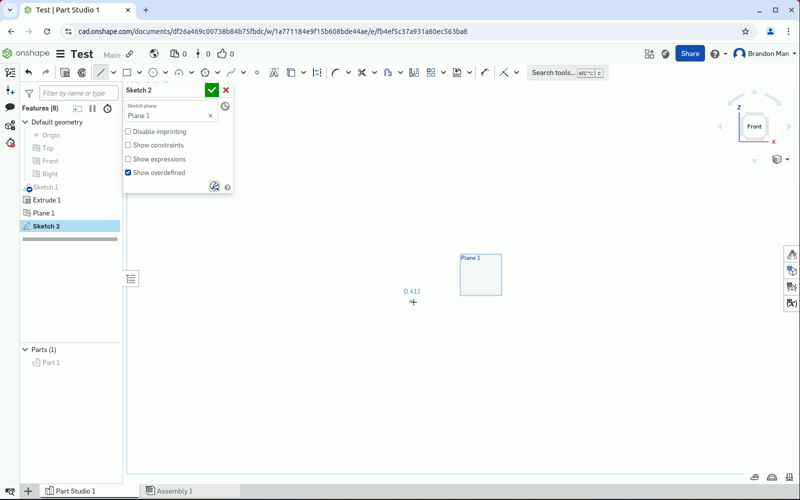
scroll(6)
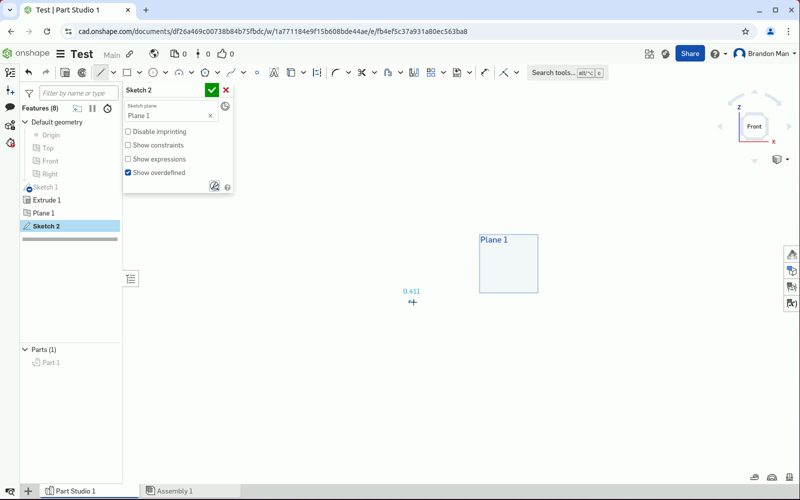
scroll(6)
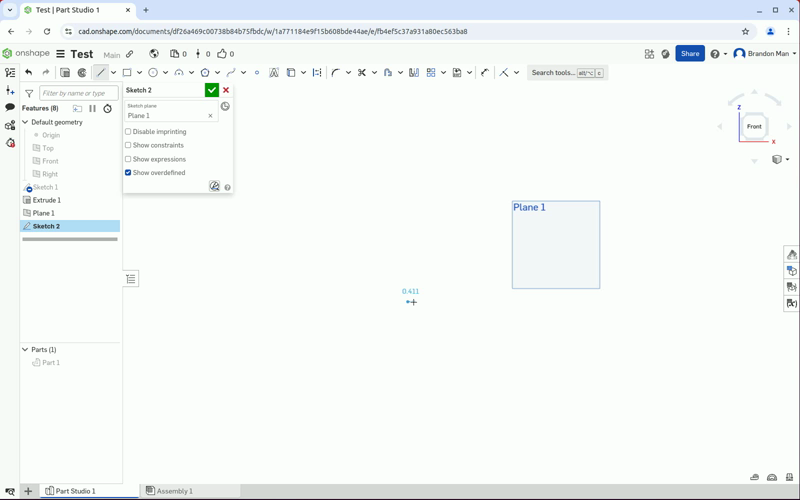
scroll(6)
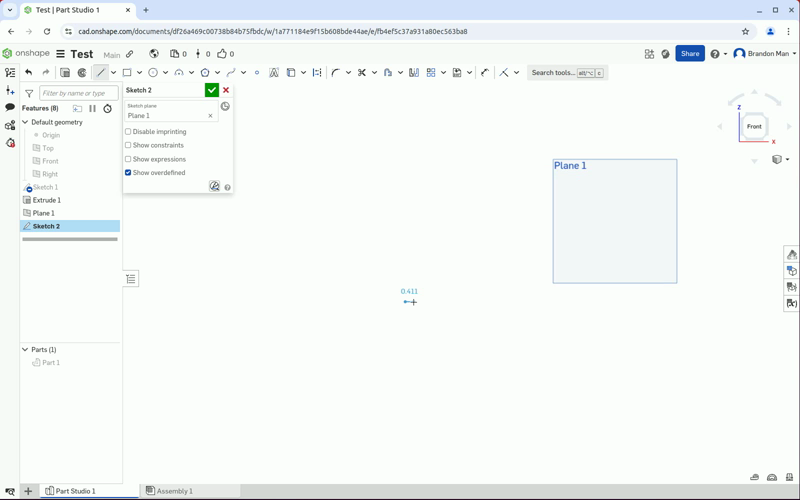
scroll(6)
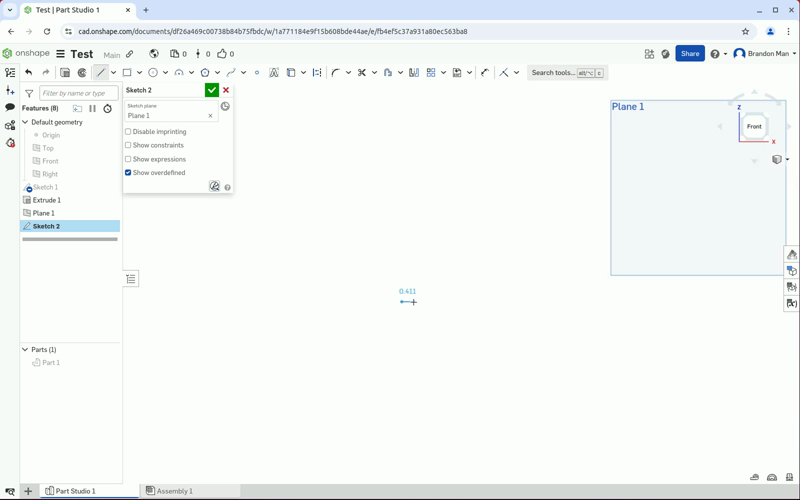
scroll(6)
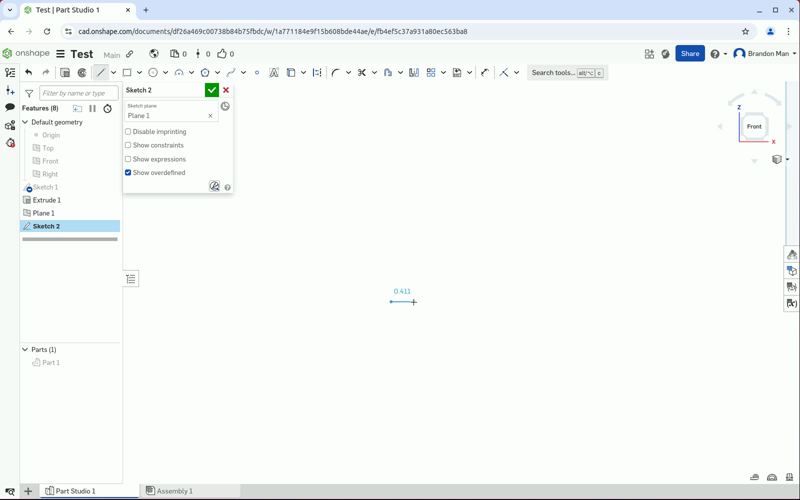
click(413, 301)
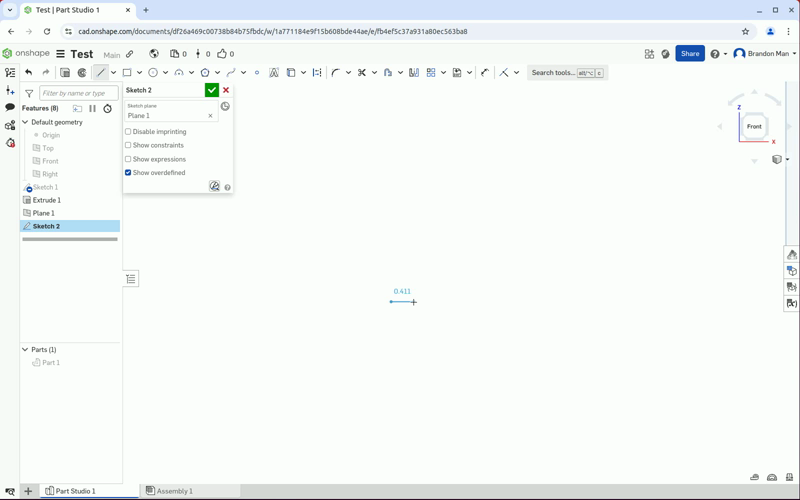
scroll(-6)
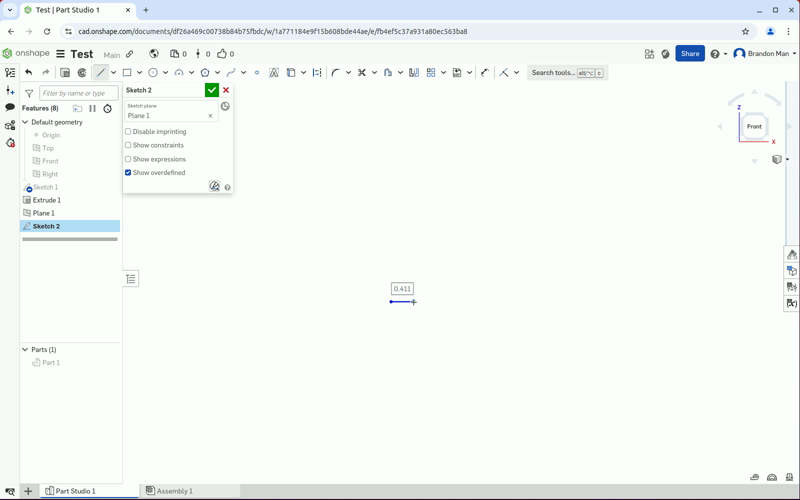
scroll(-6)
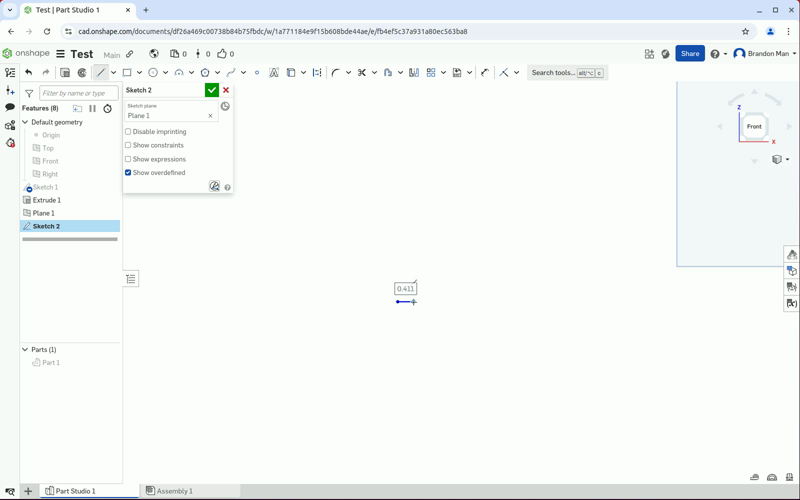
scroll(-6)
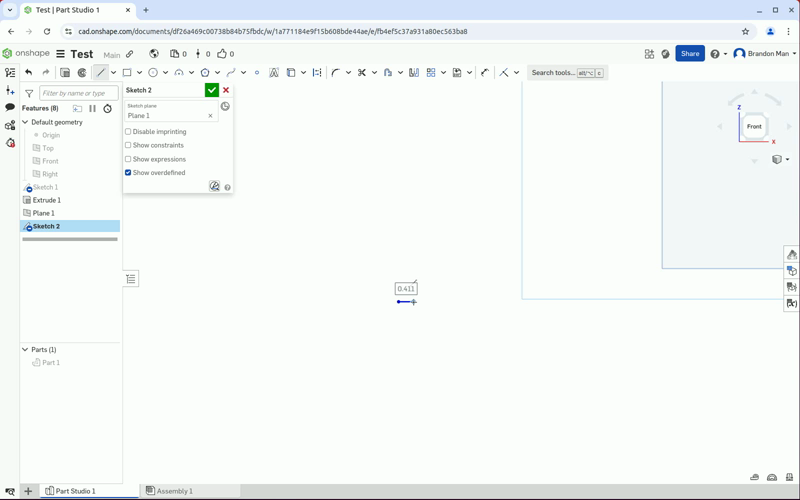
scroll(-6)
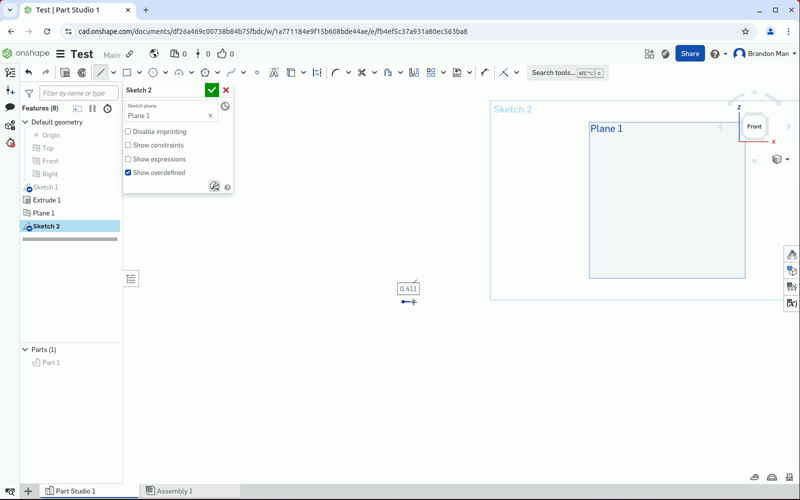
scroll(-6)
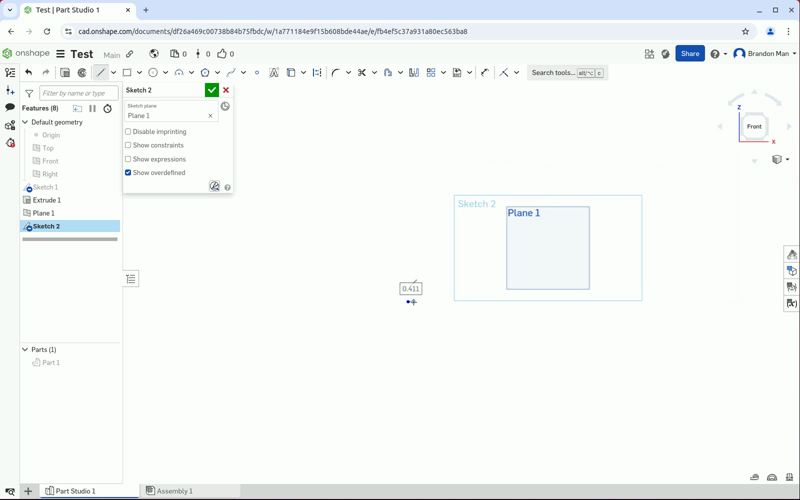
scroll(-6)
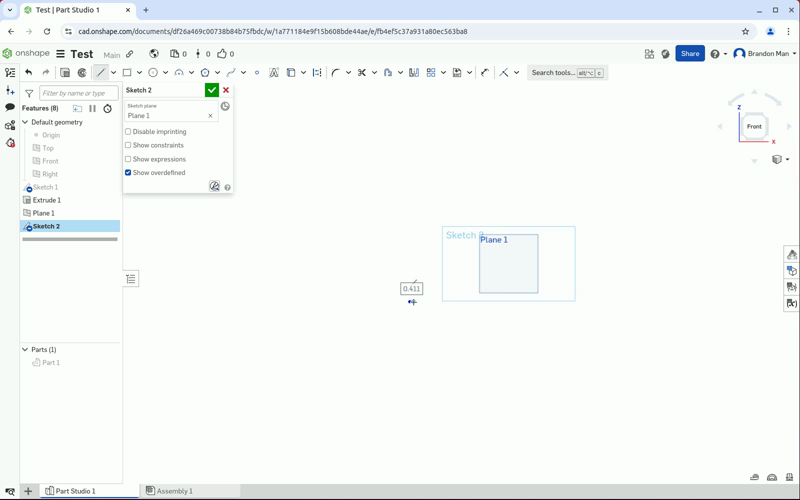
scroll(-6)
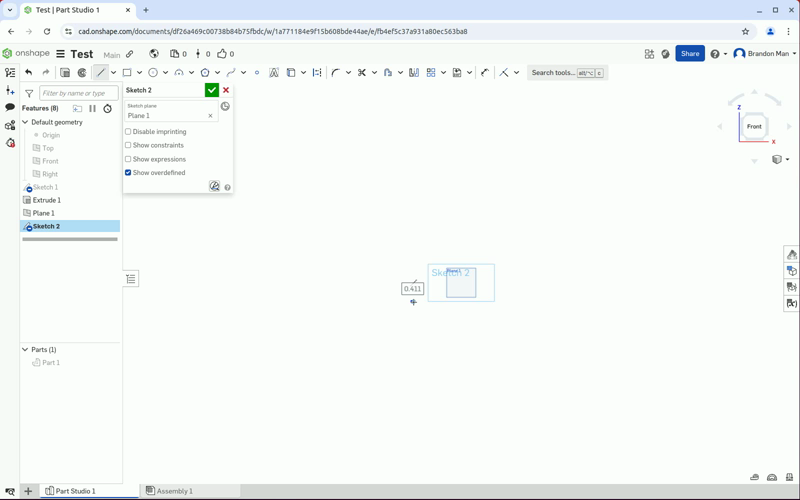
key_up(shift)
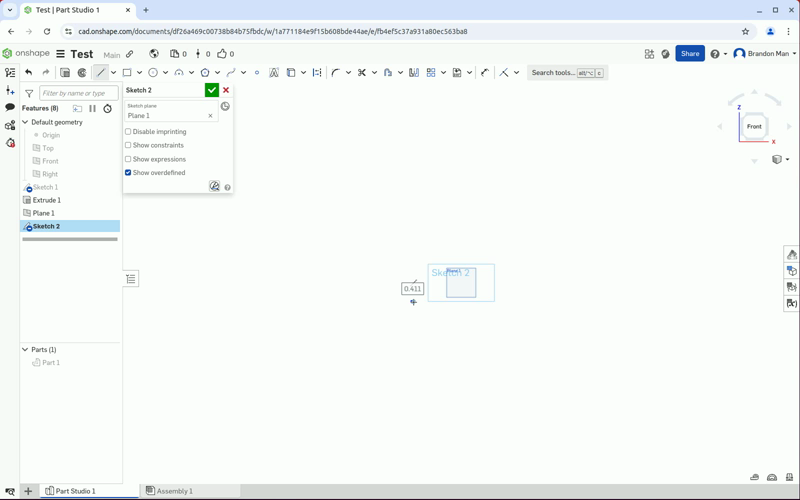
key_down(shift)
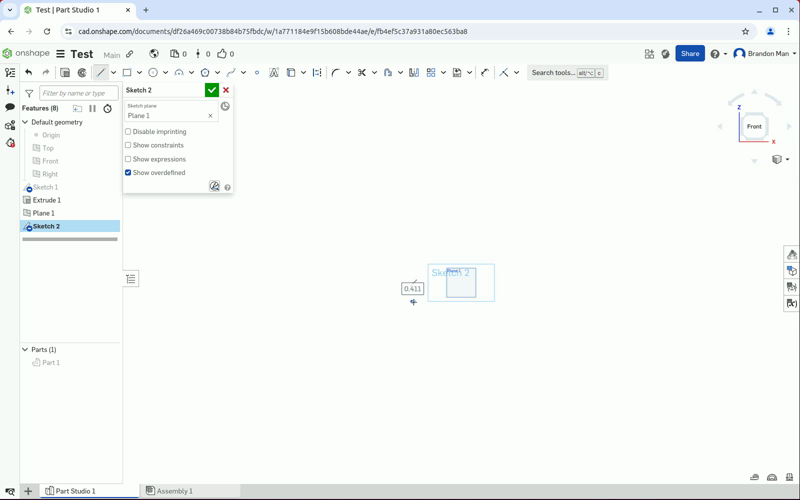
mouse_move(443, 301)
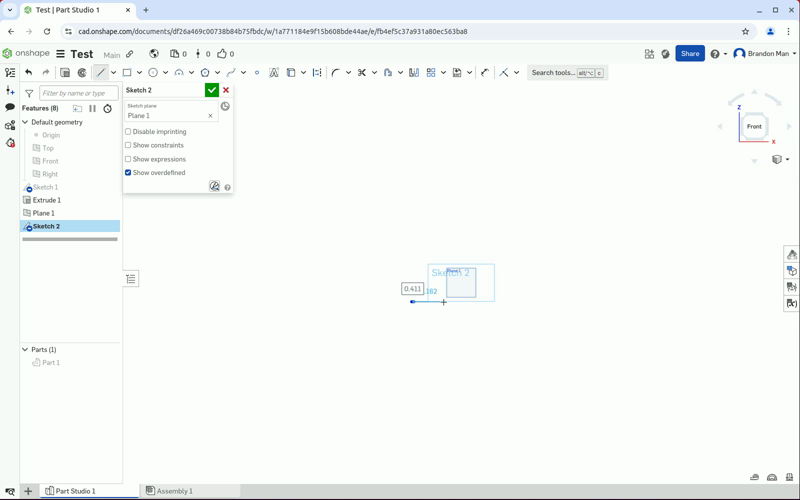
mouse_move(413, 267)
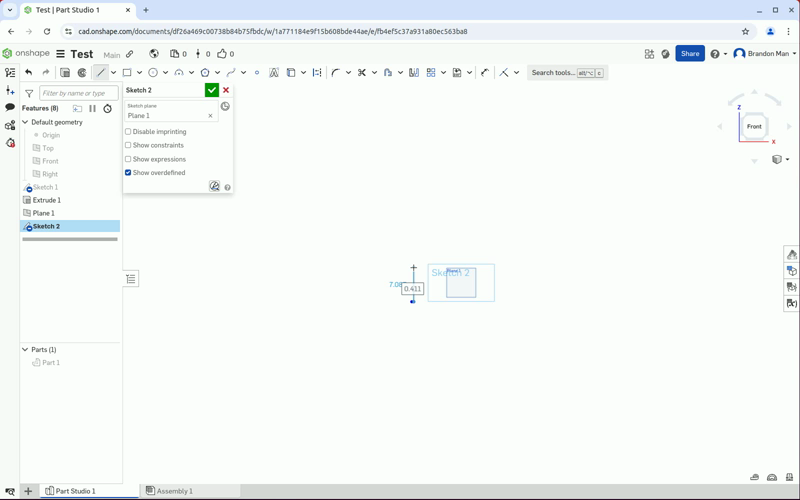
click(413, 267)
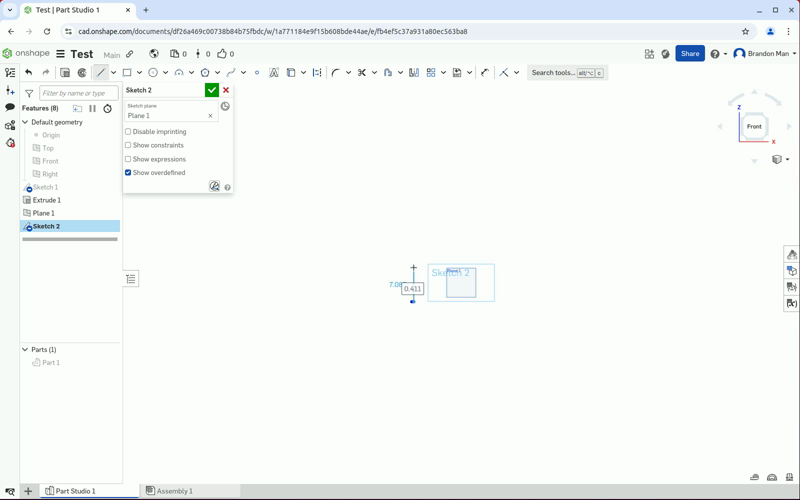
key_up(shift)
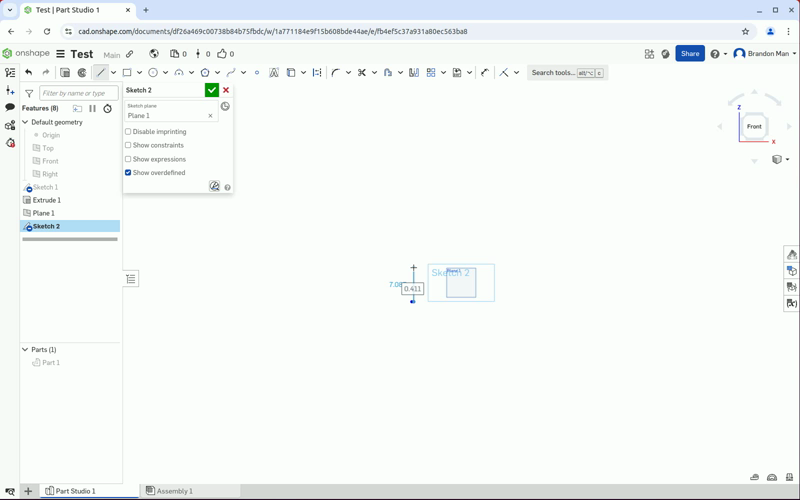
key_down(shift)
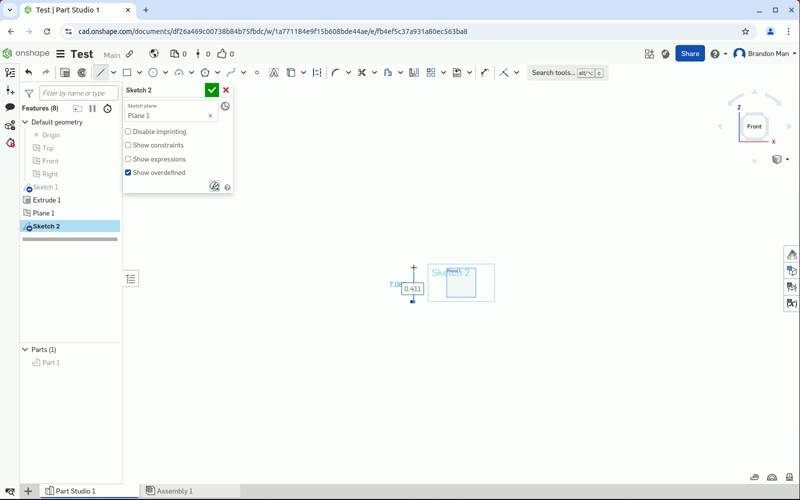
mouse_move(508, 267)
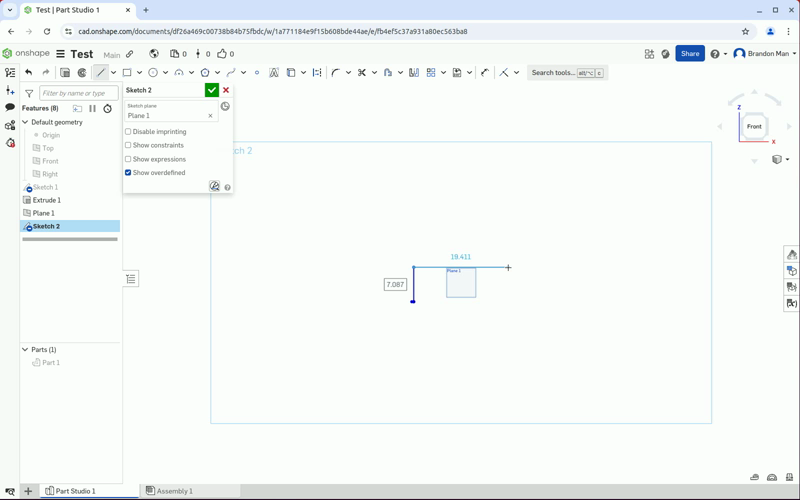
click(508, 267)
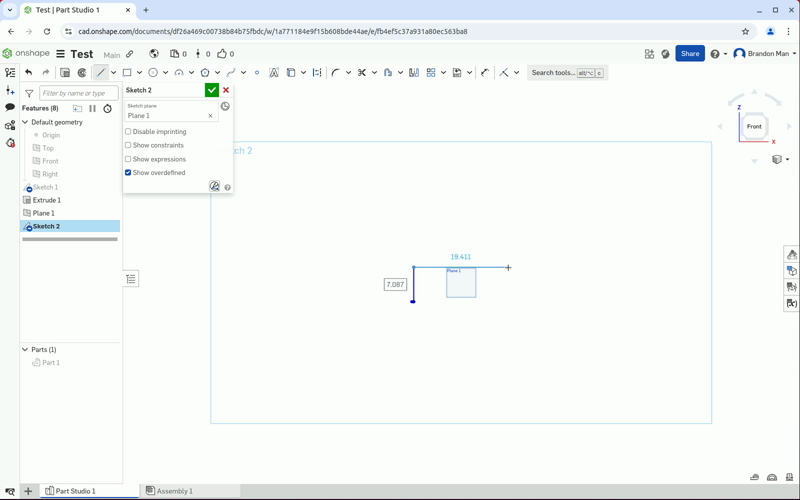
key_up(shift)
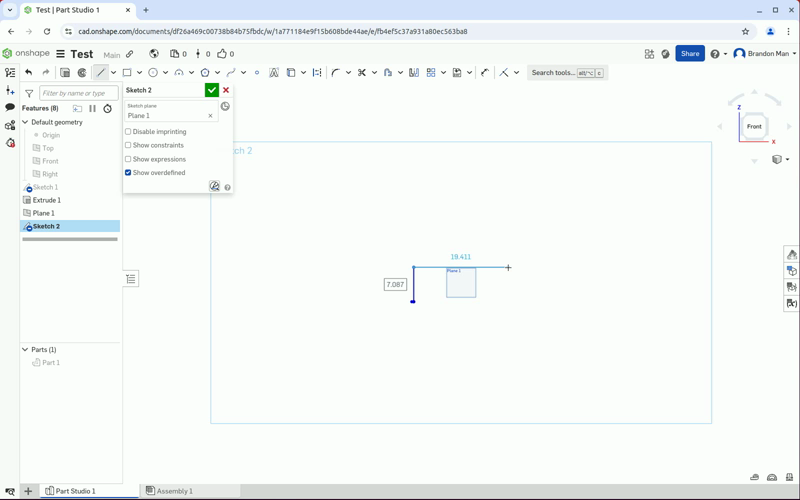
key_down(shift)
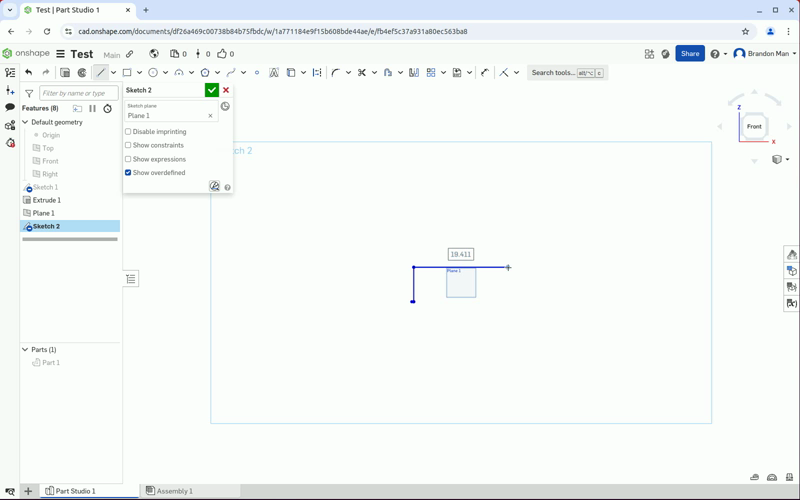
mouse_move(538, 267)
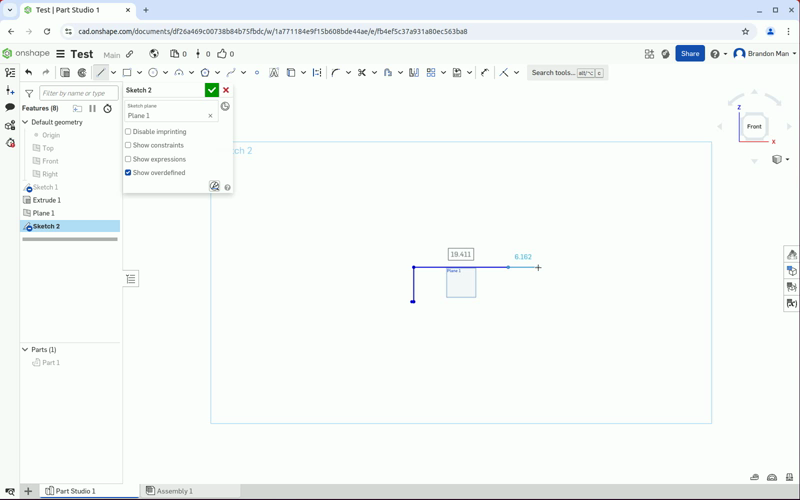
mouse_move(508, 301)
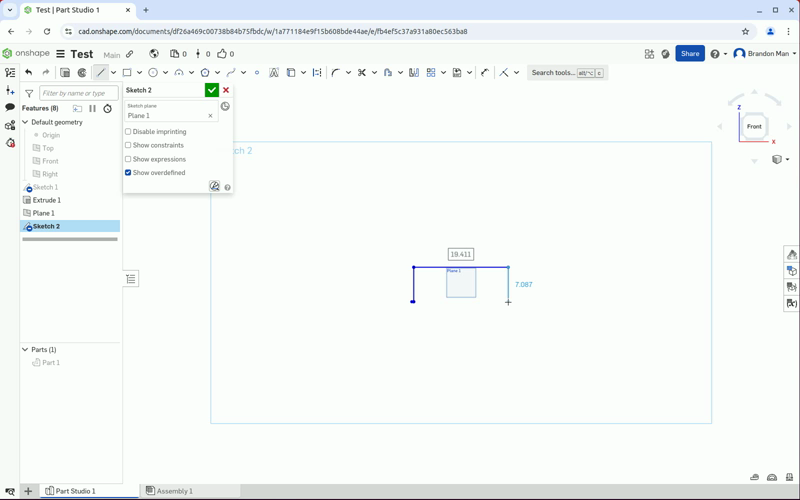
click(508, 301)
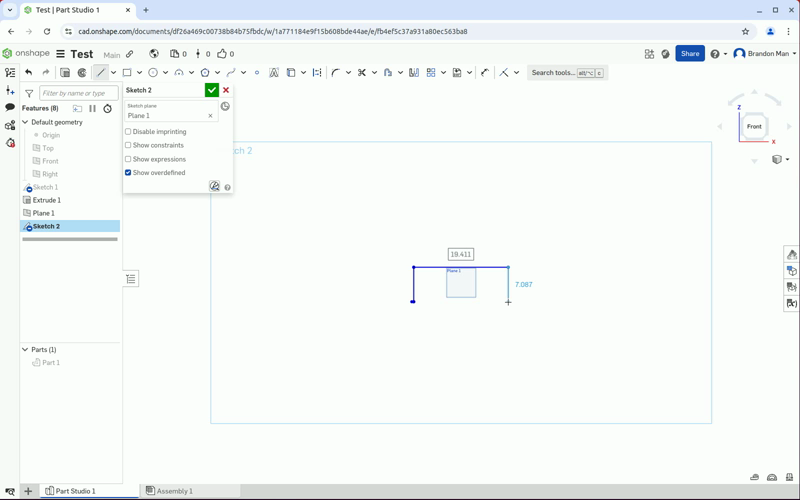
key_up(shift)
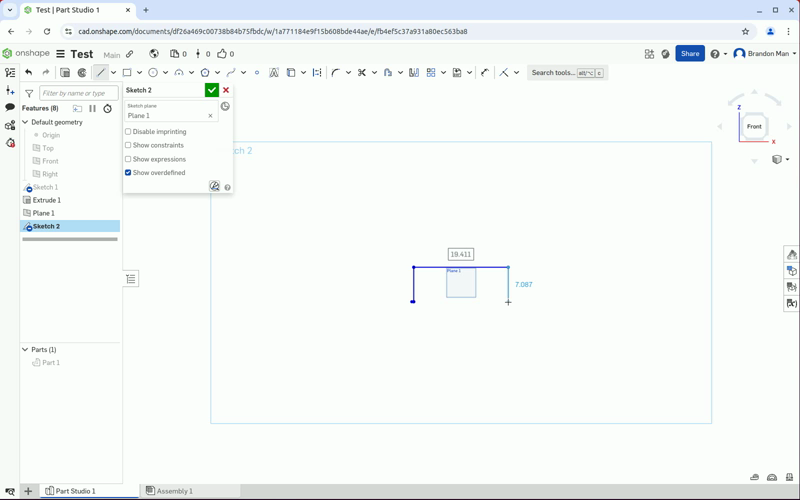
key_down(shift)
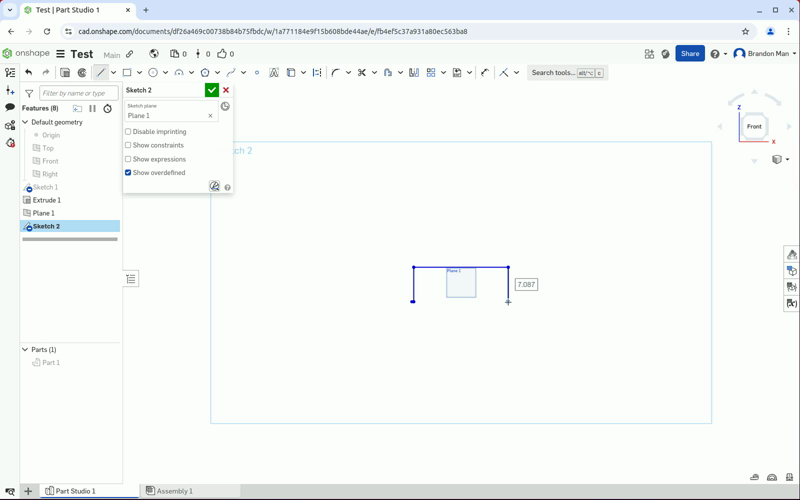
mouse_move(538, 301)
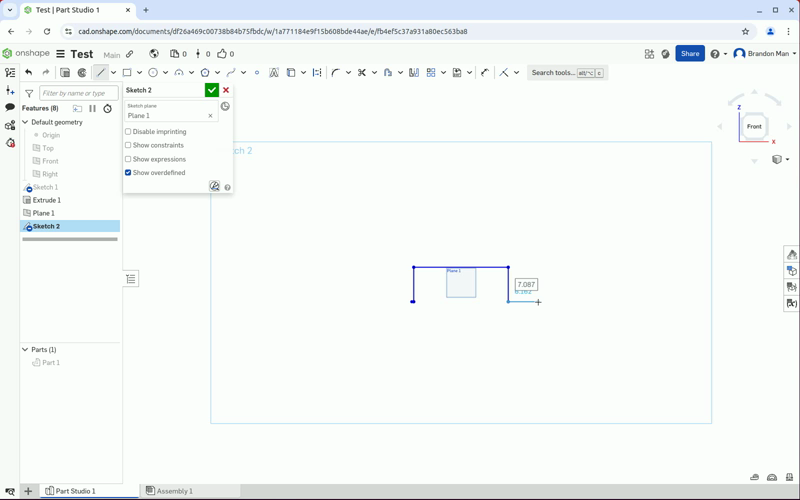
mouse_move(510, 301)
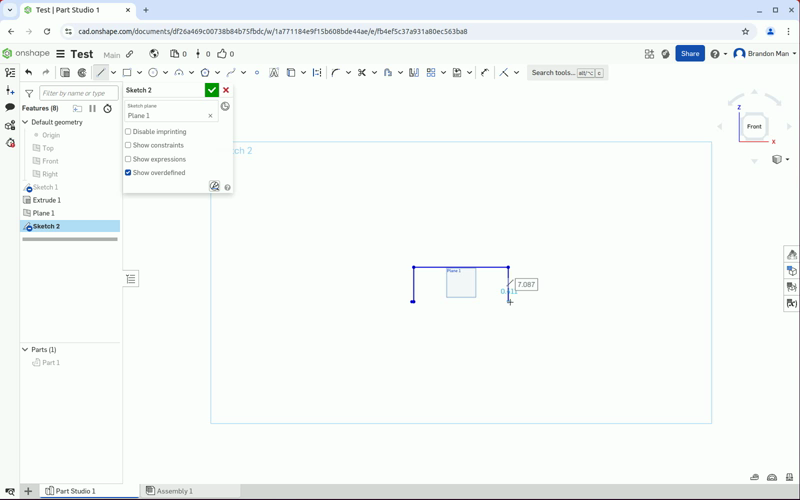
scroll(6)
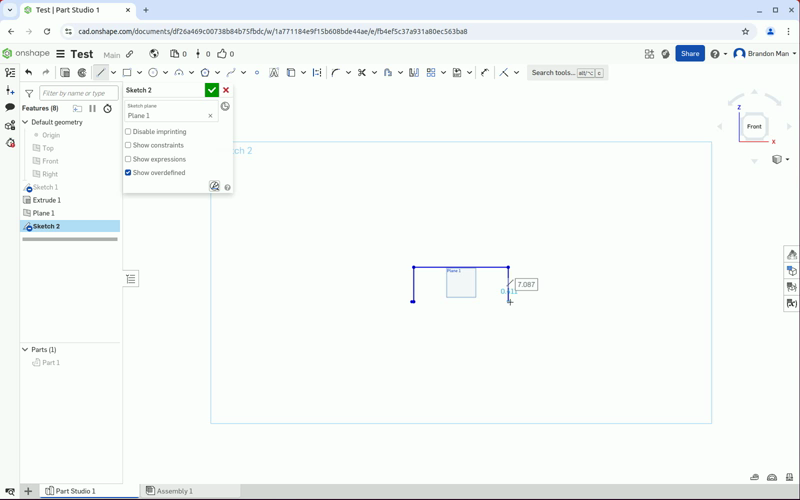
scroll(6)
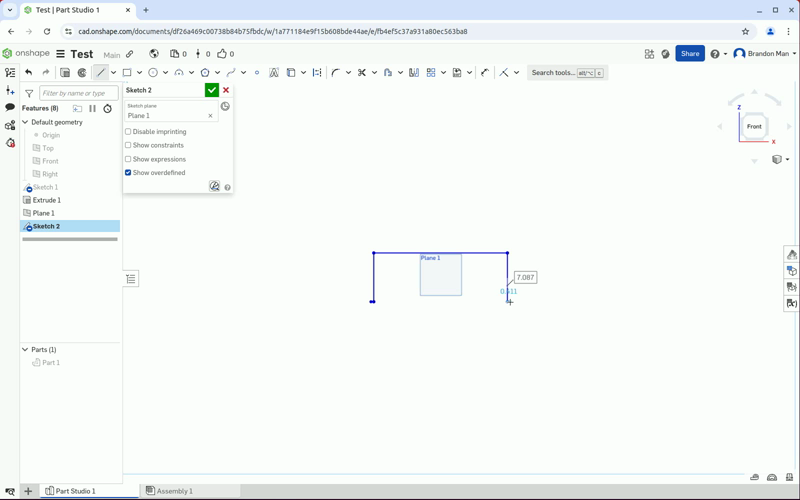
scroll(6)
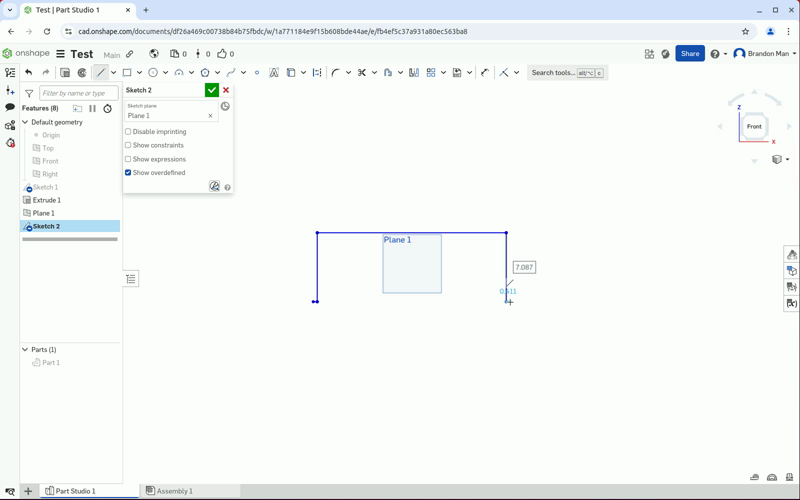
scroll(6)
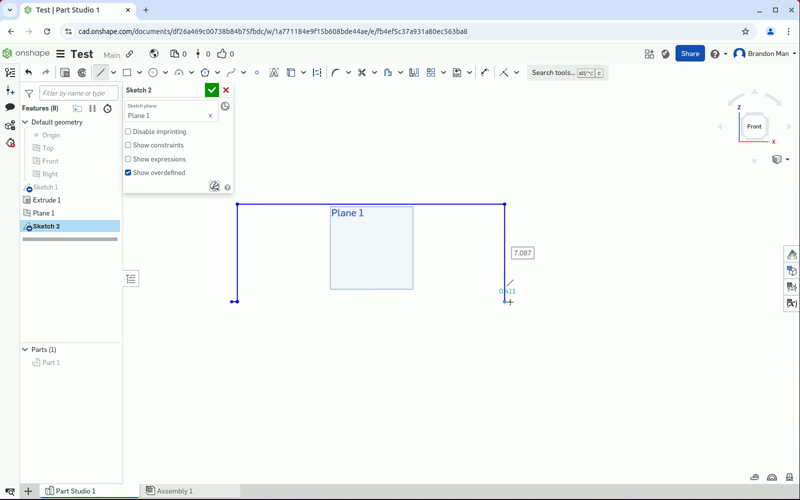
scroll(6)
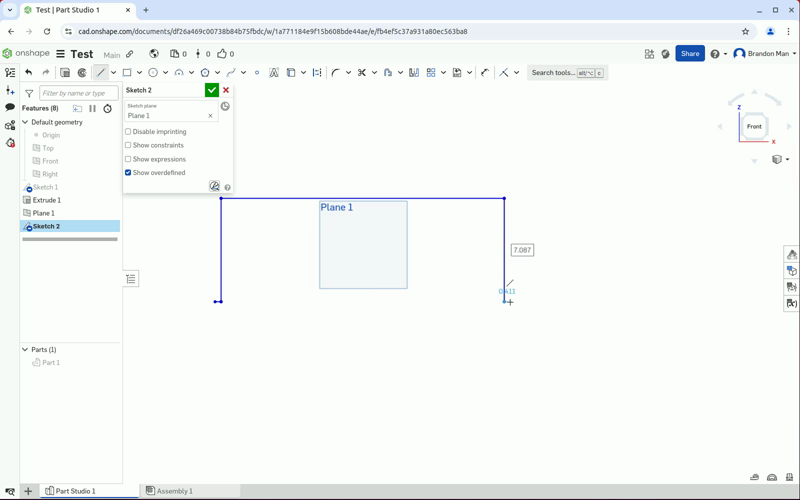
scroll(6)
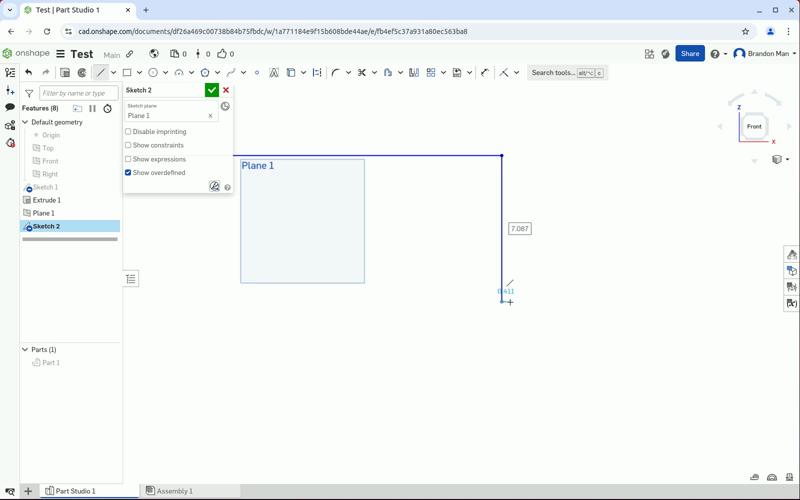
scroll(6)
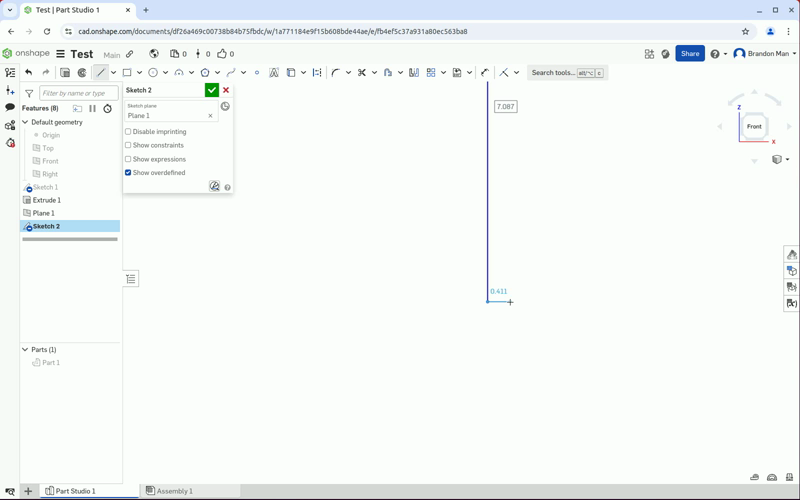
click(510, 301)
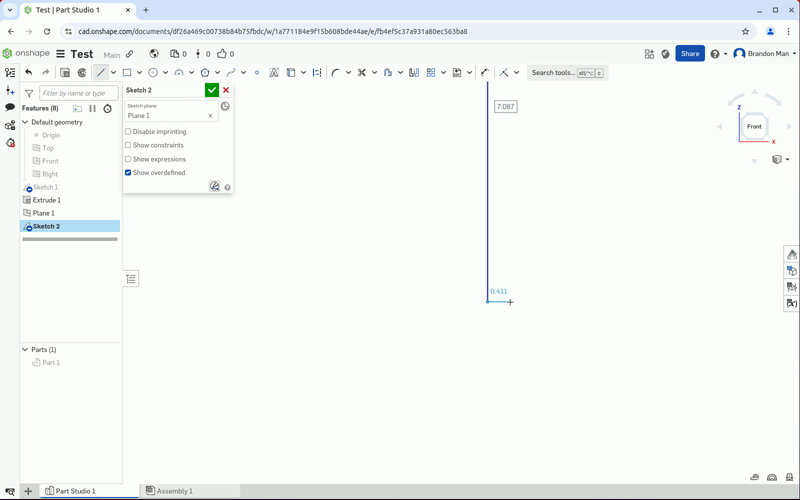
scroll(-6)
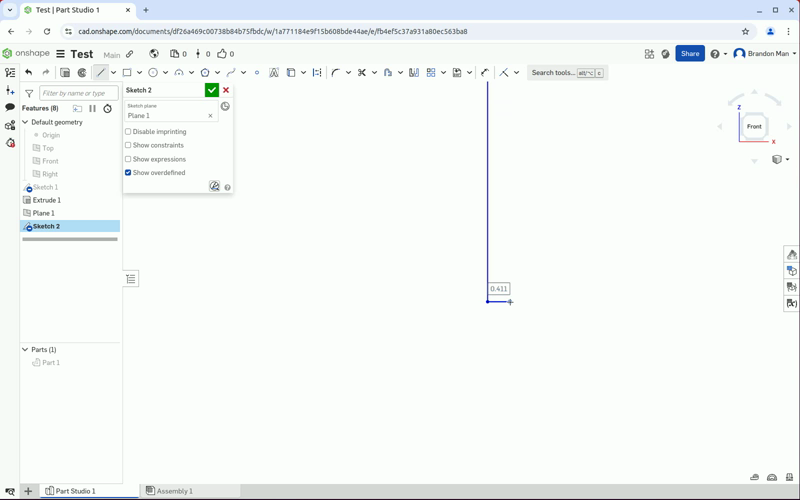
scroll(-6)
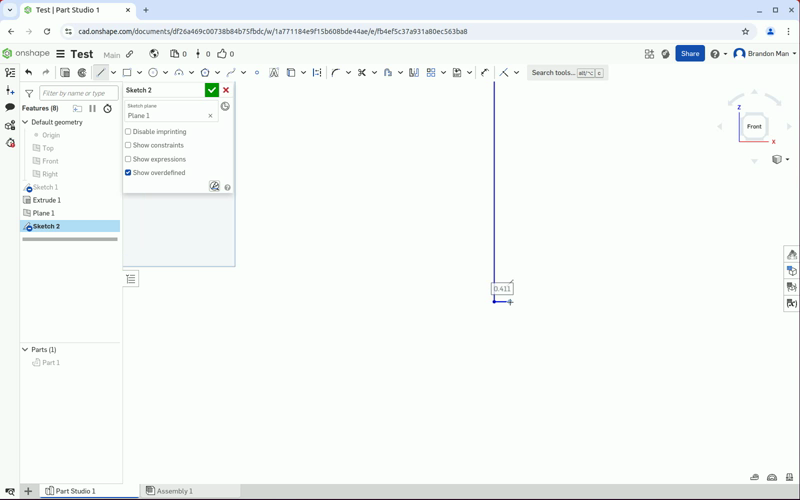
scroll(-6)
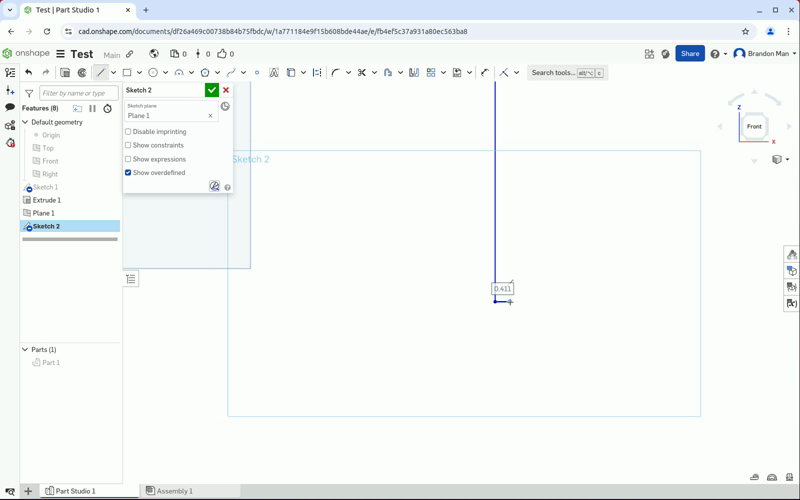
scroll(-6)
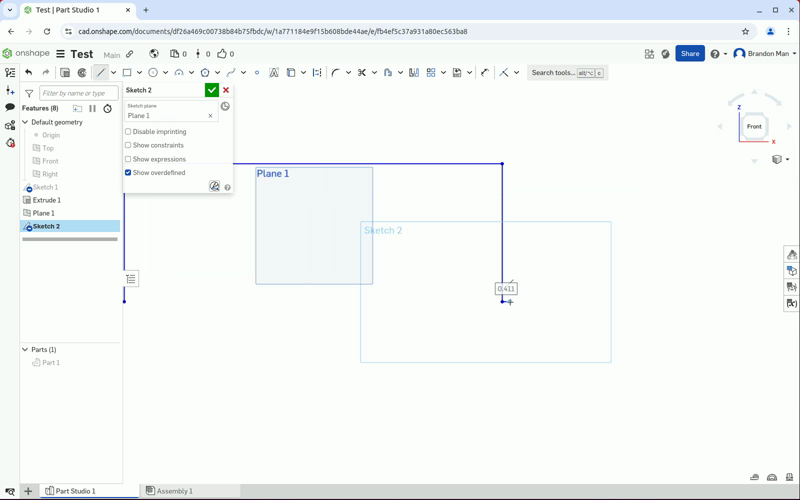
scroll(-6)
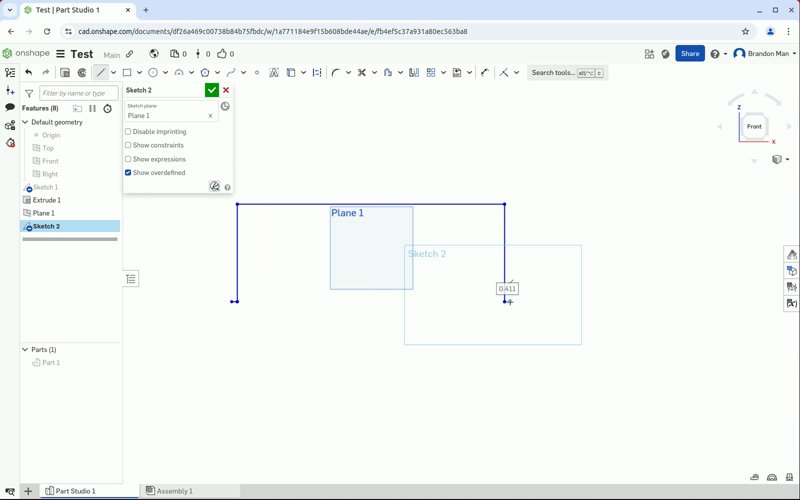
scroll(-6)
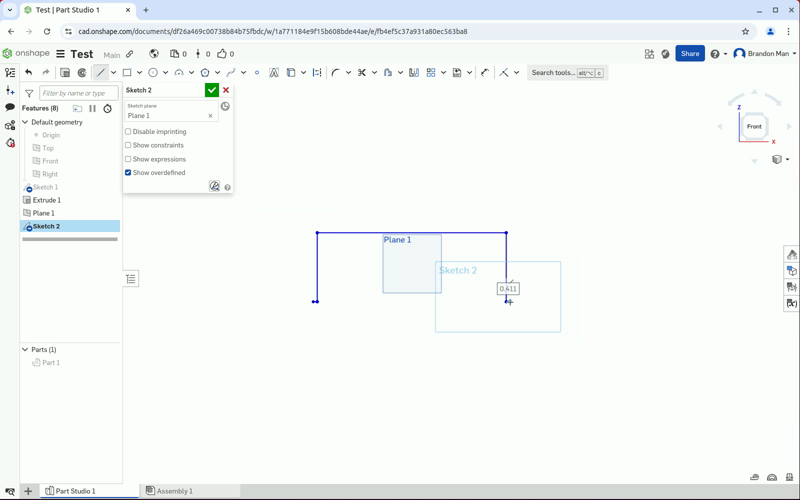
scroll(-6)
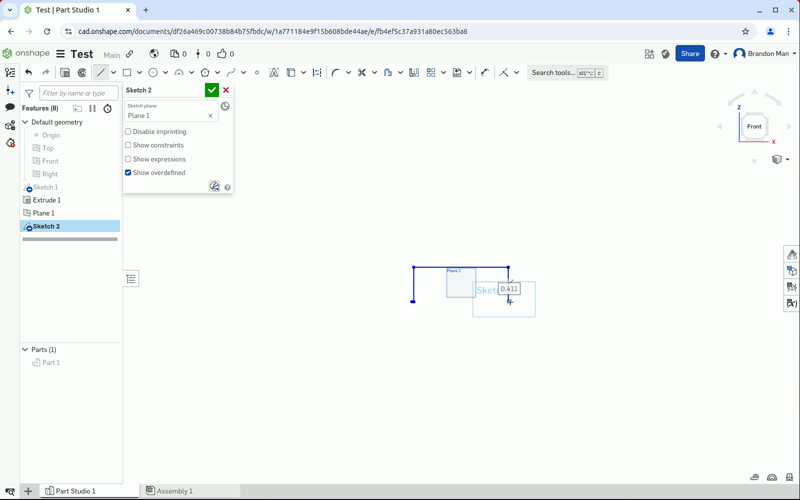
key_up(shift)
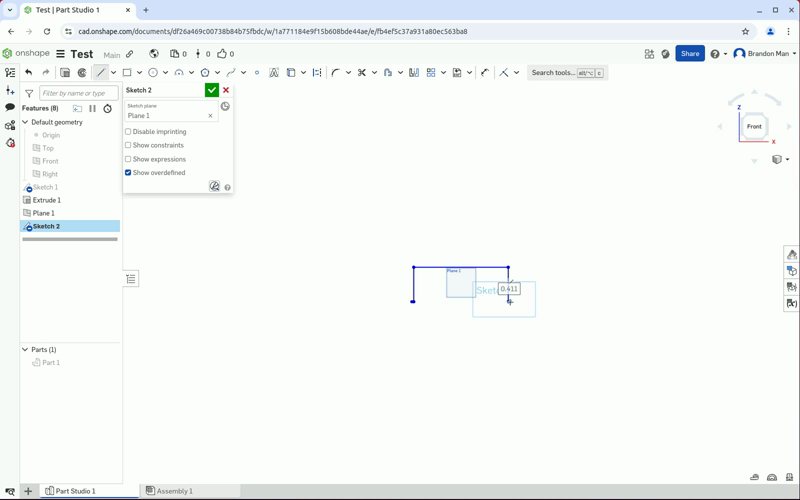
key_down(shift)
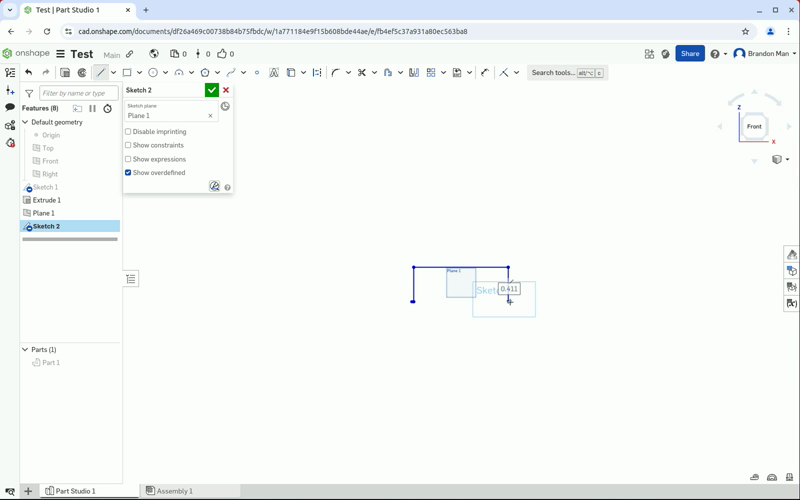
mouse_move(540, 301)
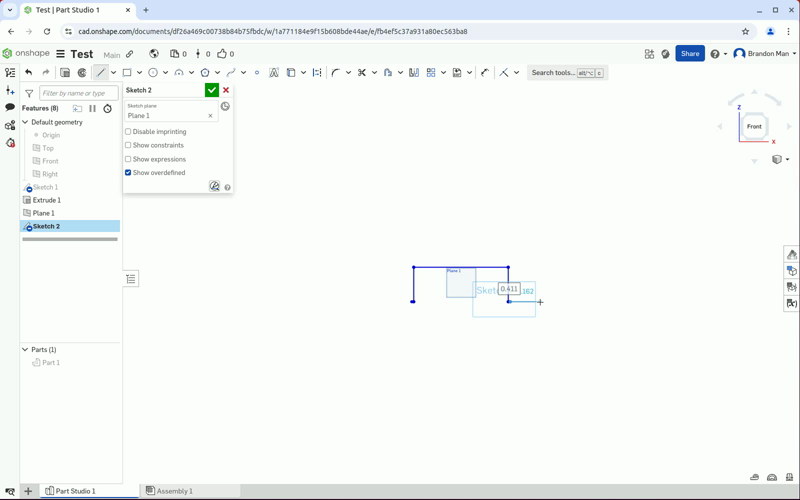
mouse_move(510, 261)
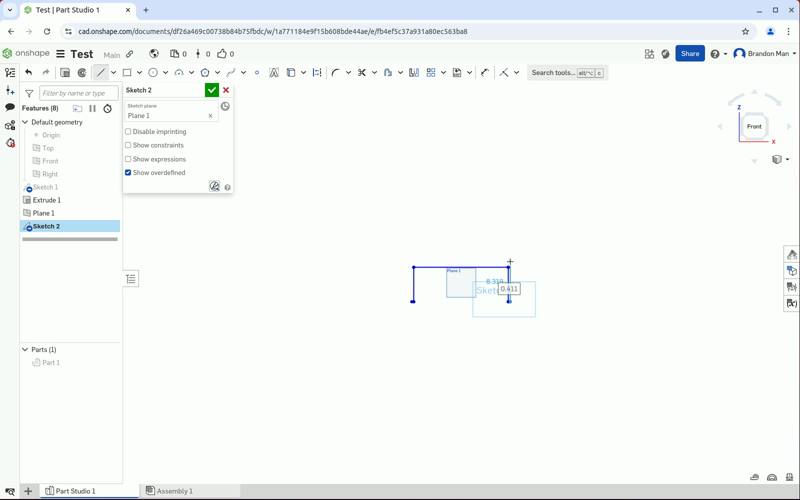
click(510, 261)
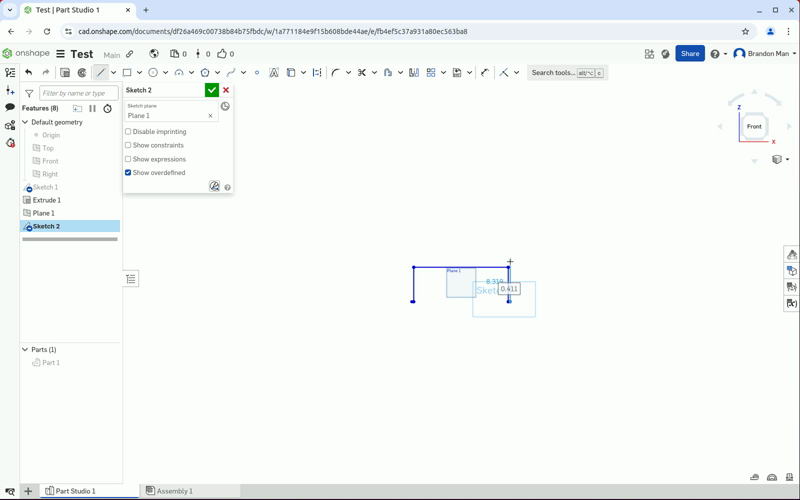
key_up(shift)
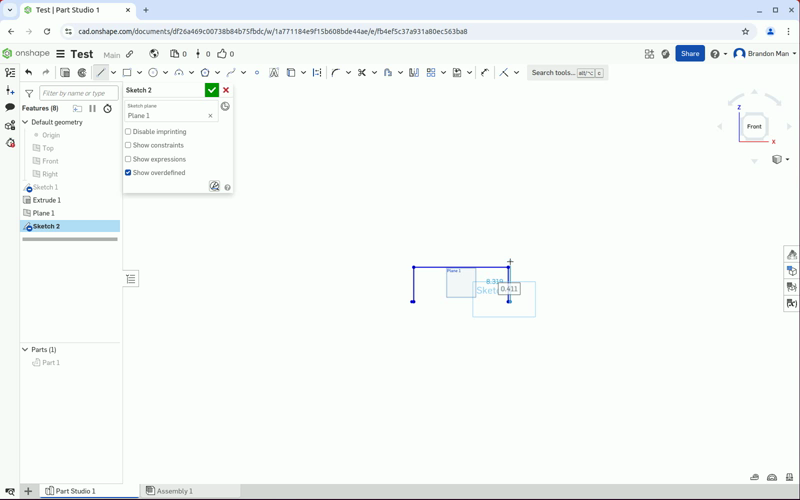
key_down(shift)
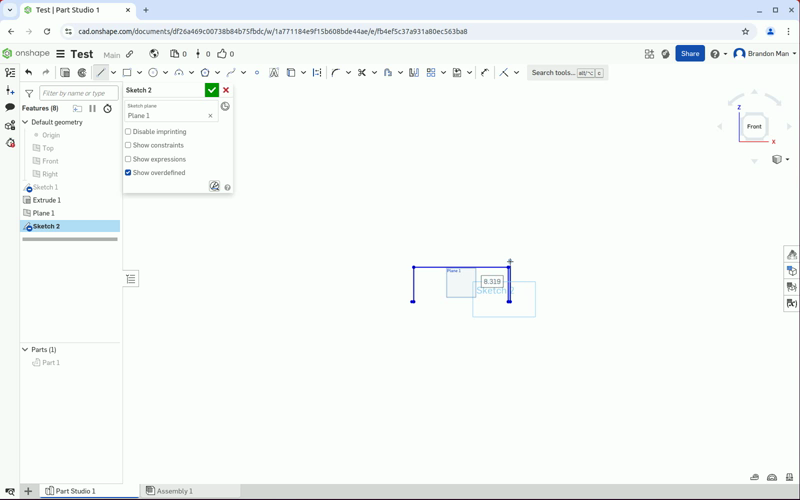
mouse_move(411, 261)
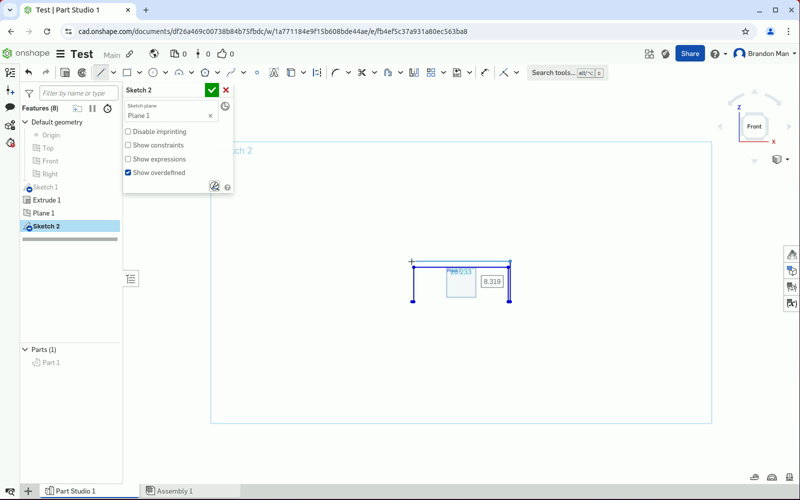
click(411, 261)
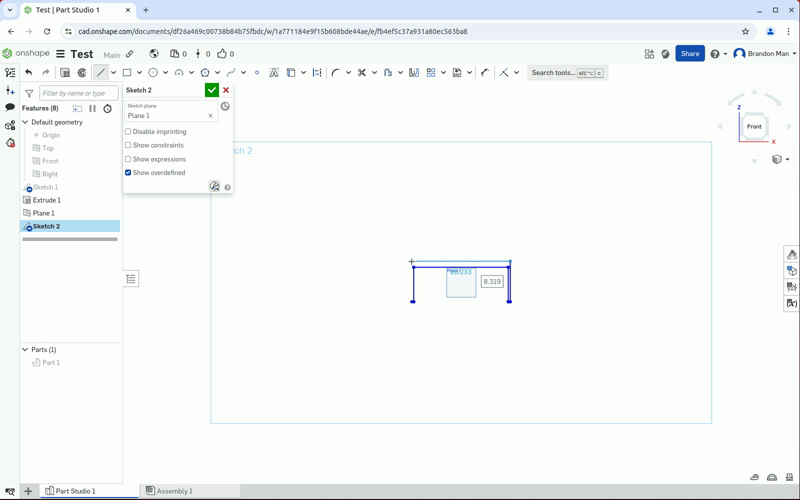
key_up(shift)
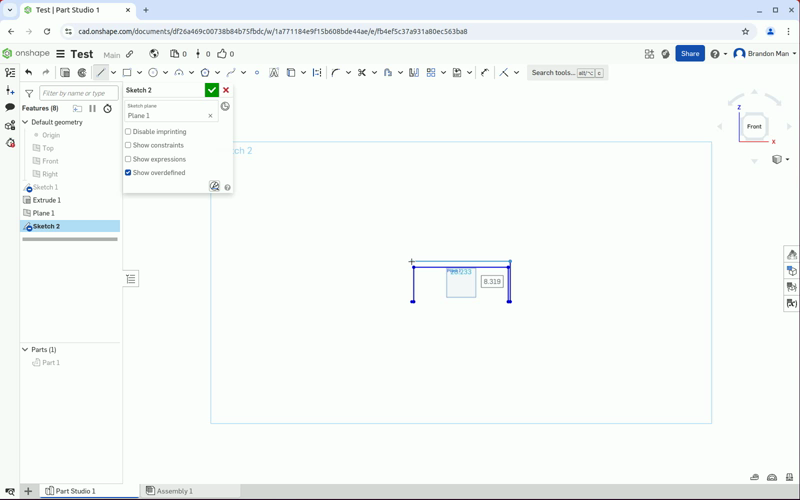
mouse_move(441, 261)
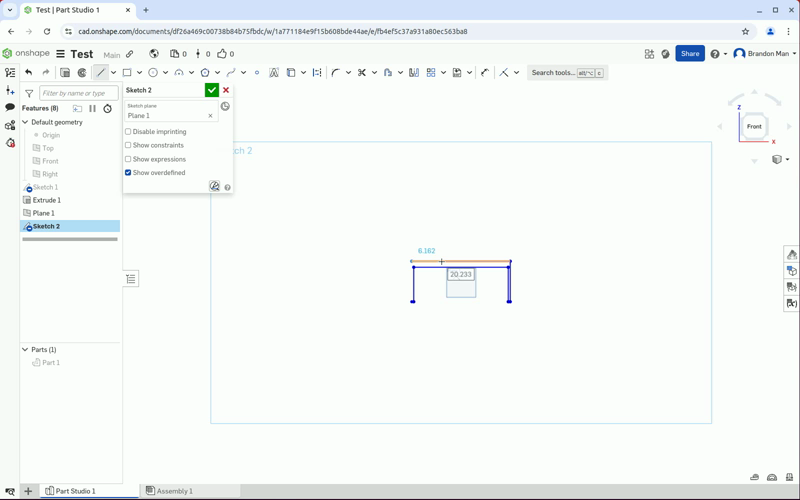
key_down(shift)
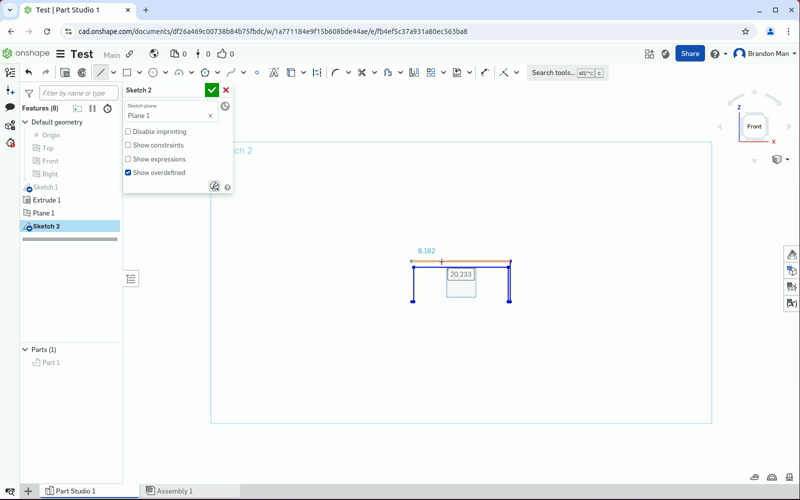
mouse_move(411, 301)
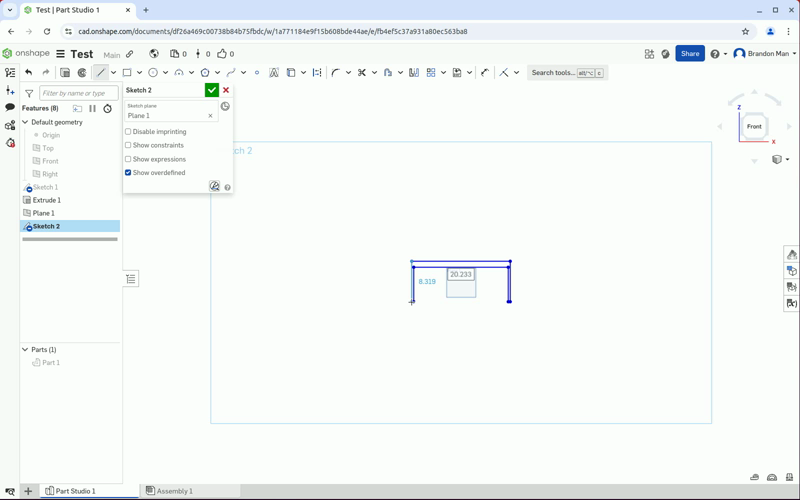
scroll(6)
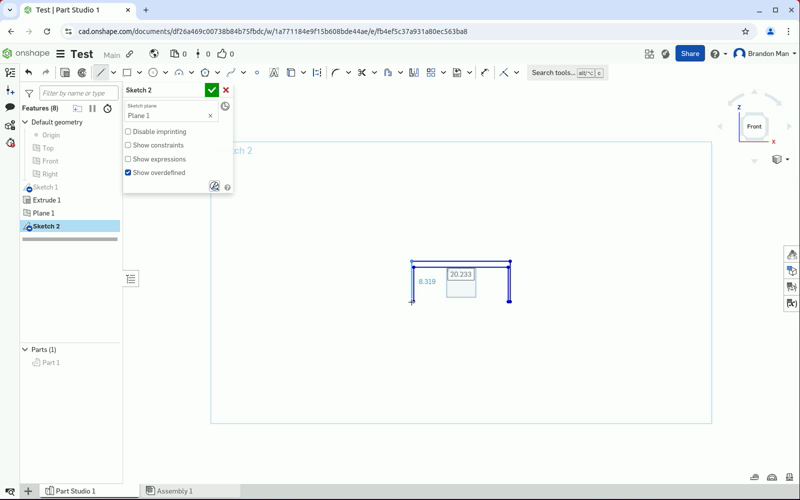
scroll(6)
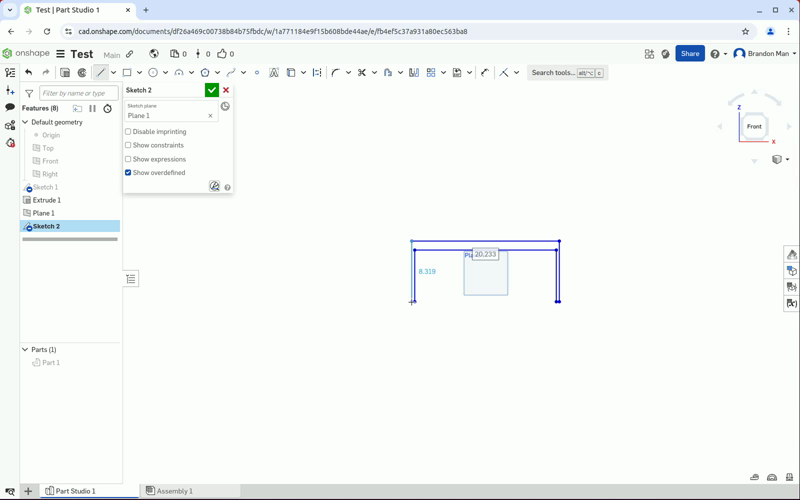
scroll(6)
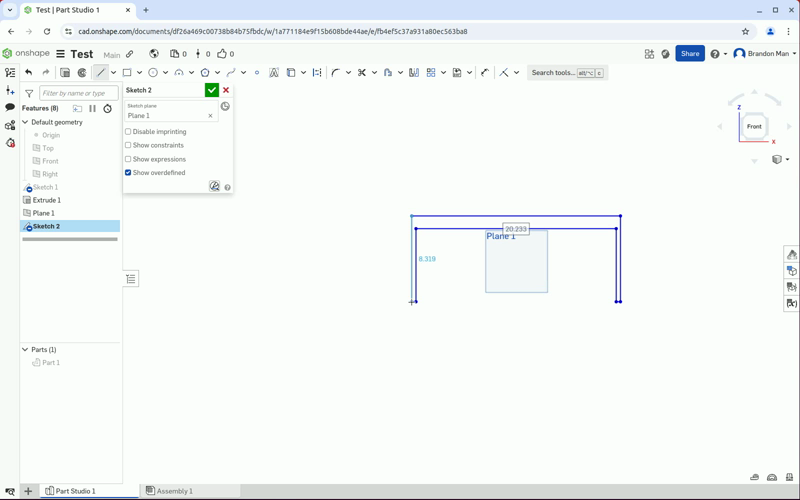
scroll(6)
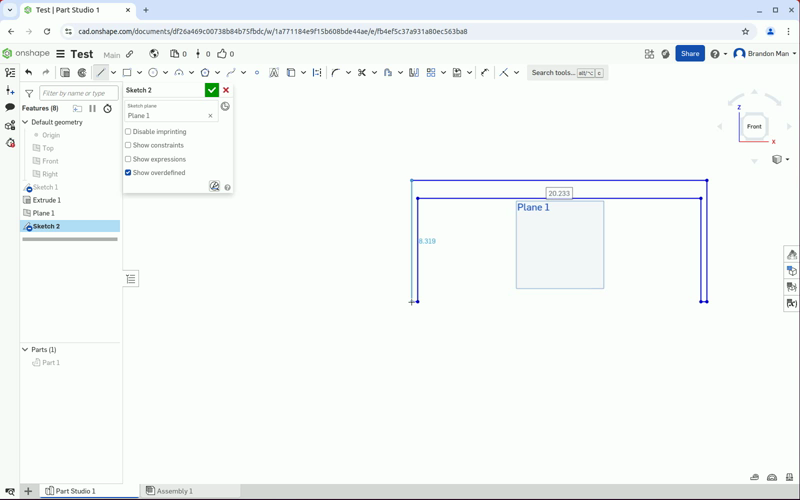
scroll(6)
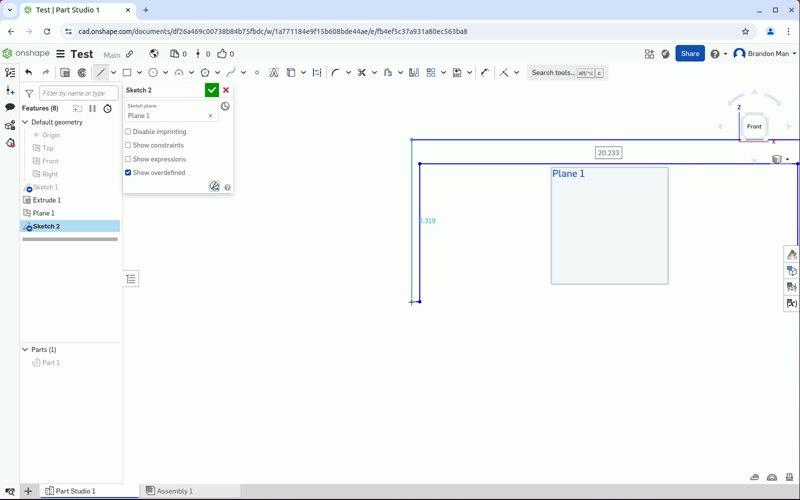
scroll(6)
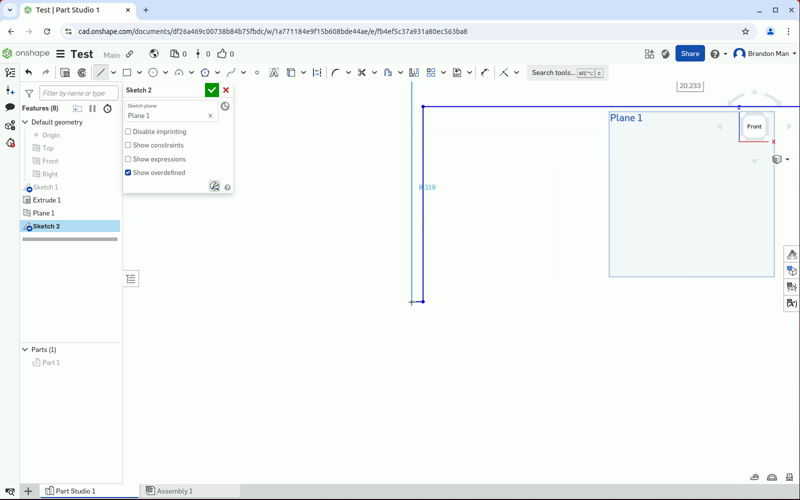
scroll(6)
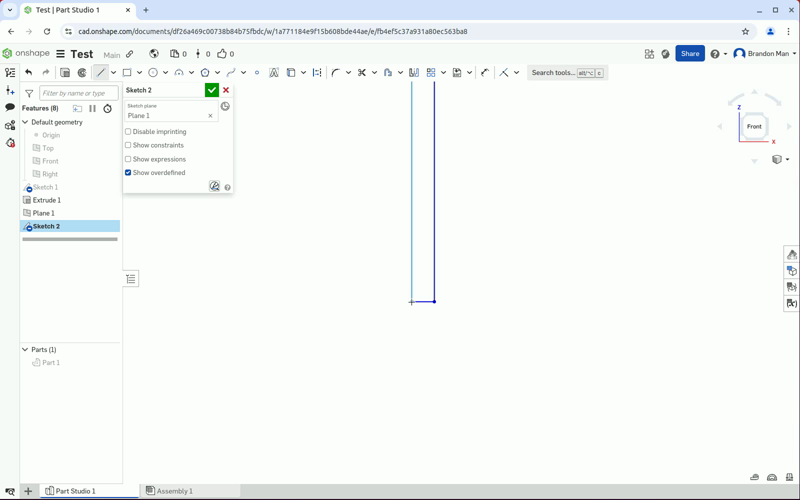
key_up(shift)
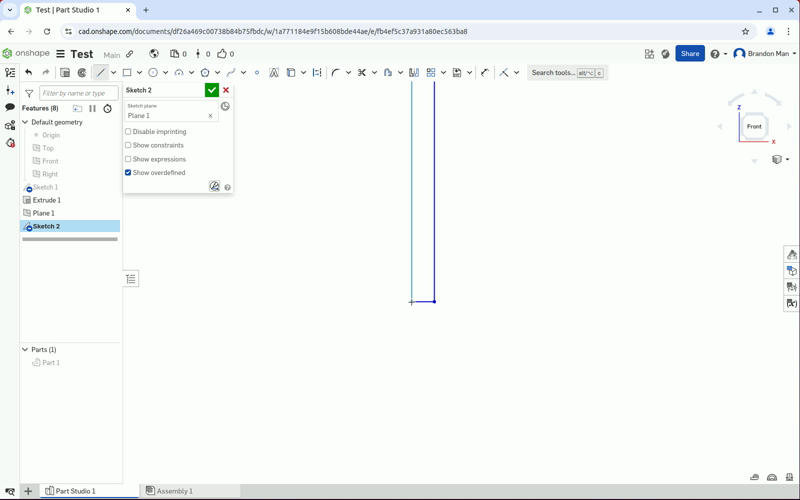
click(411, 301)
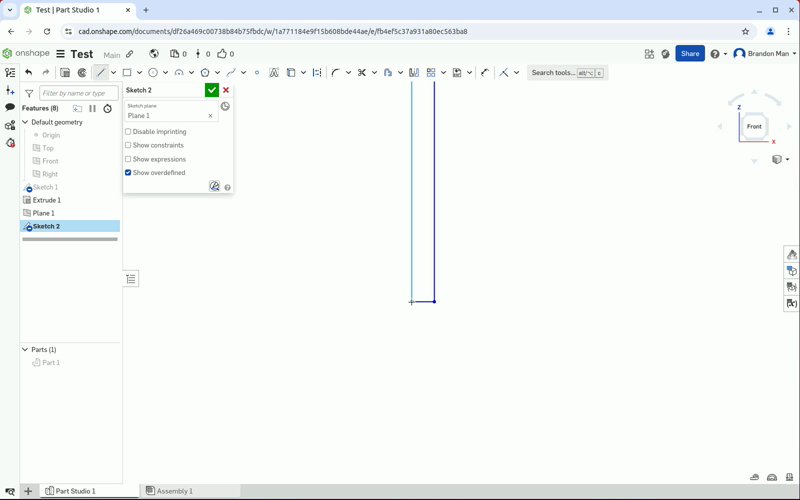
scroll(-6)
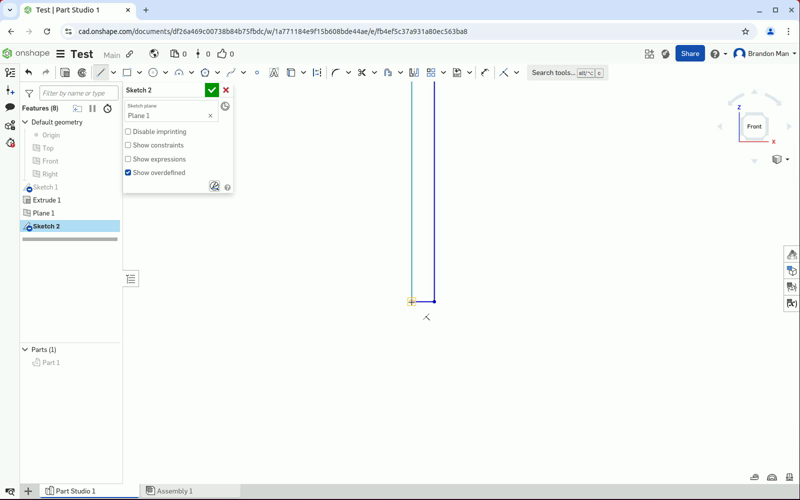
scroll(-6)
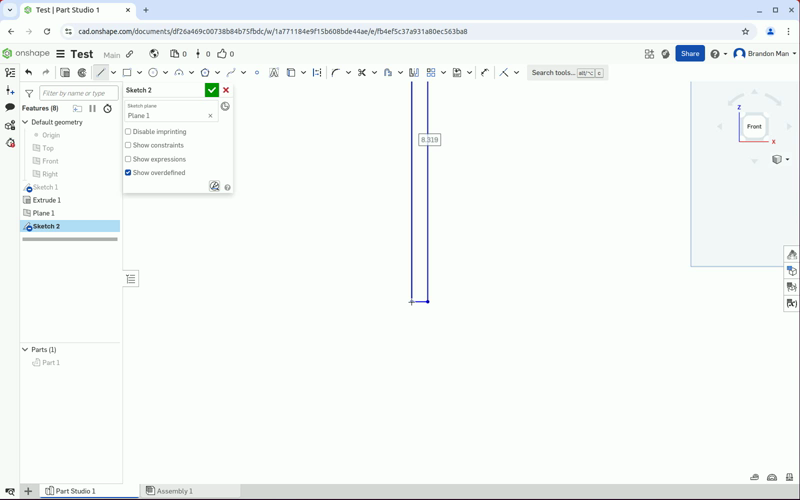
scroll(-6)
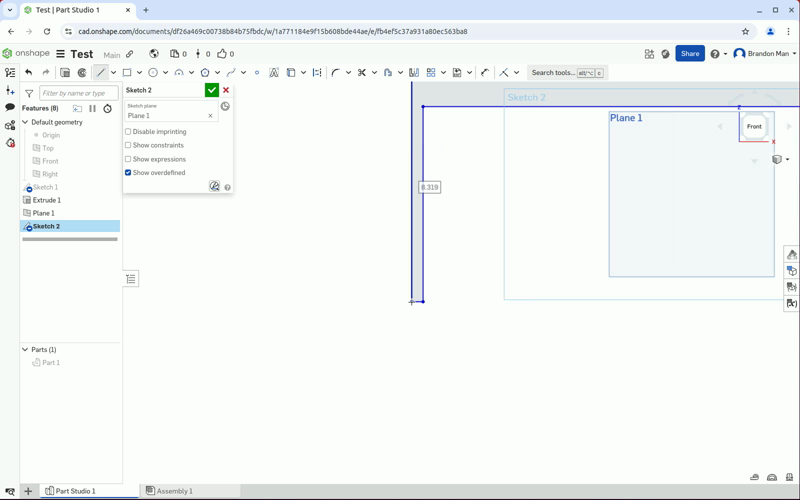
scroll(-6)
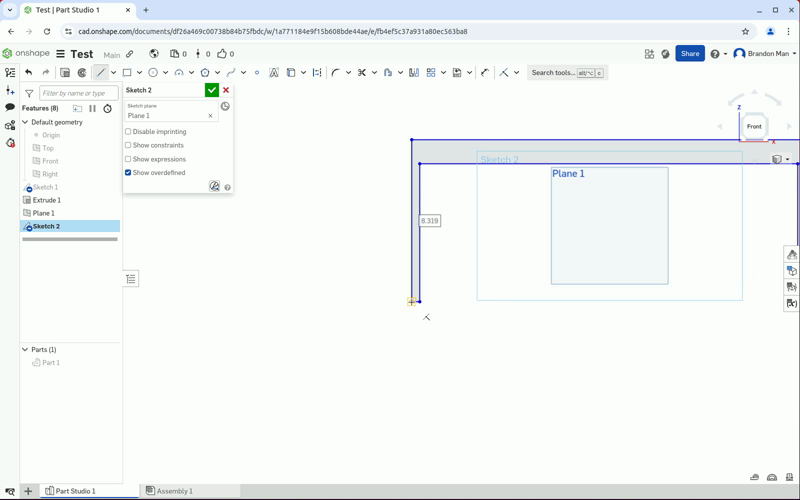
scroll(-6)
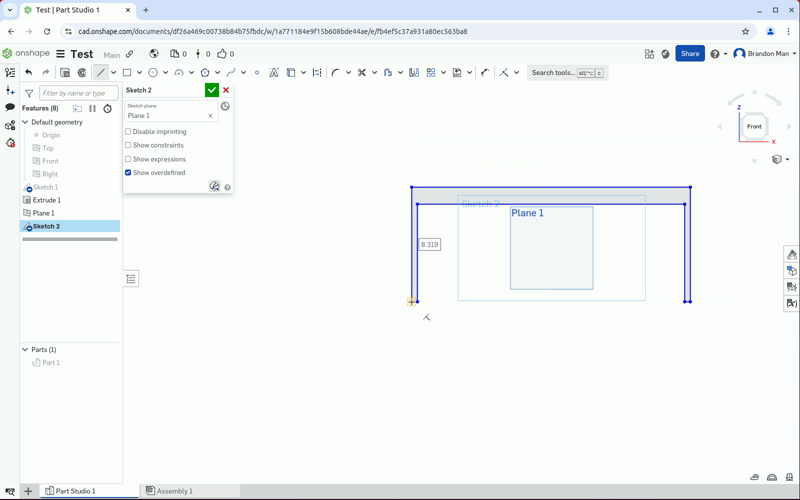
scroll(-6)
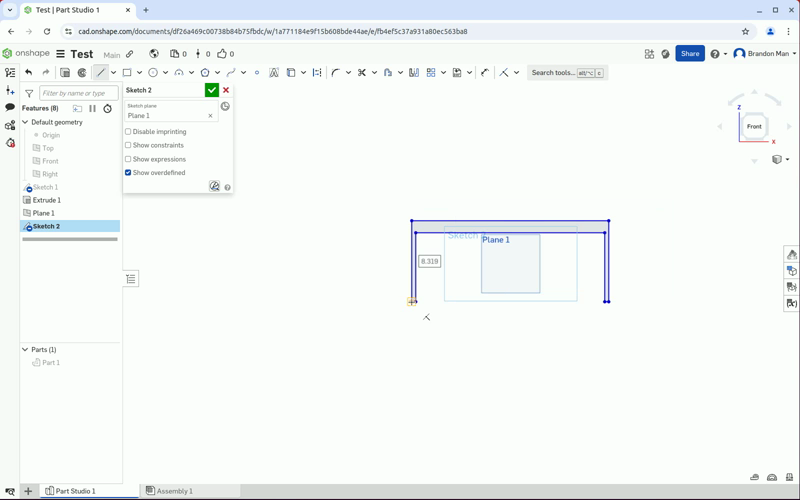
scroll(-6)
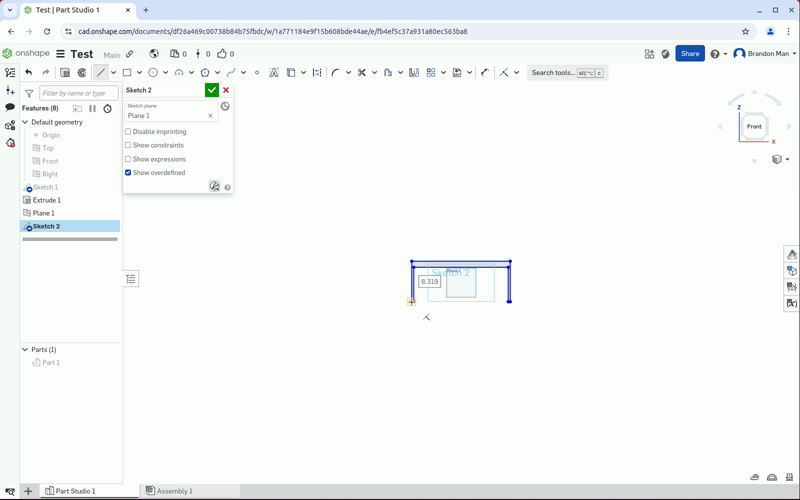
key(esc)
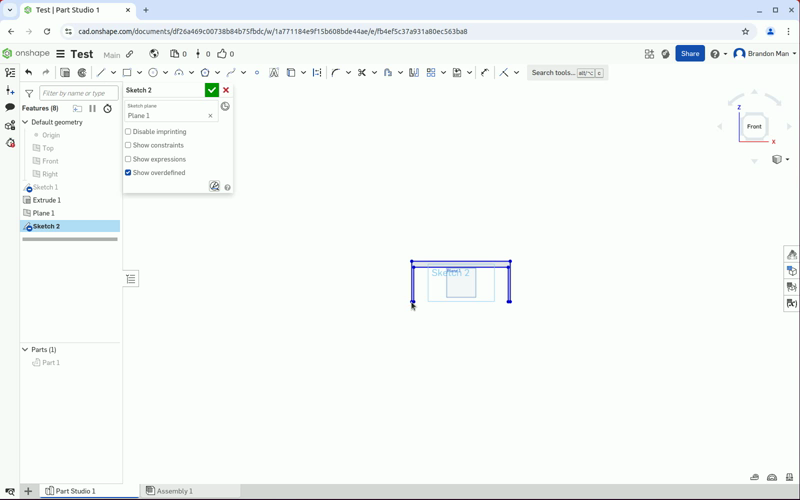
mouse_move(474, 265)
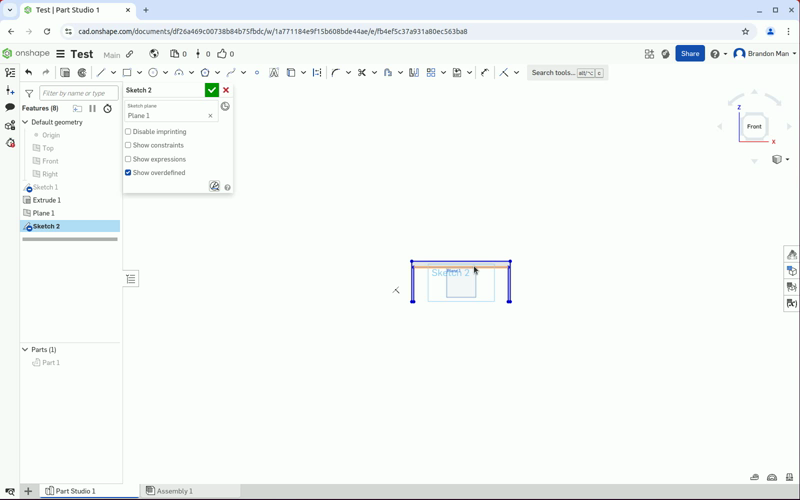
scroll(6)
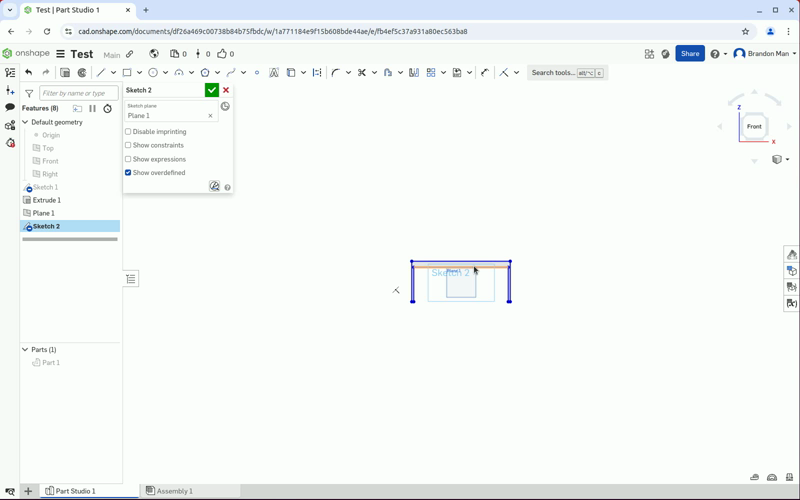
scroll(6)
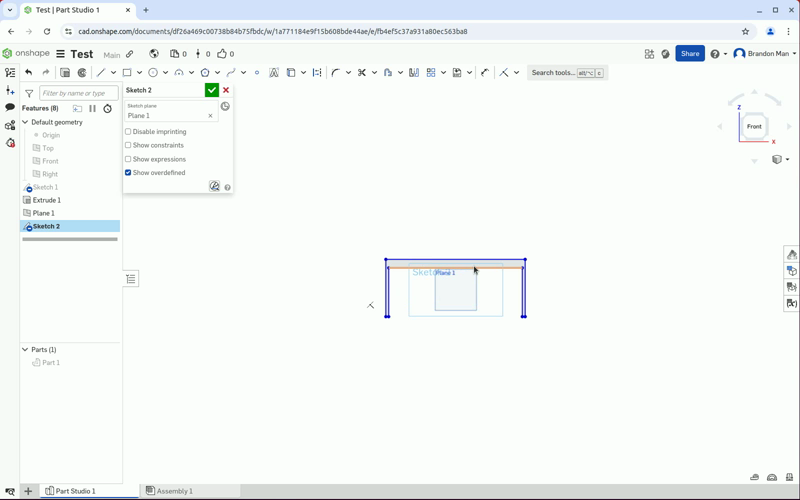
scroll(6)
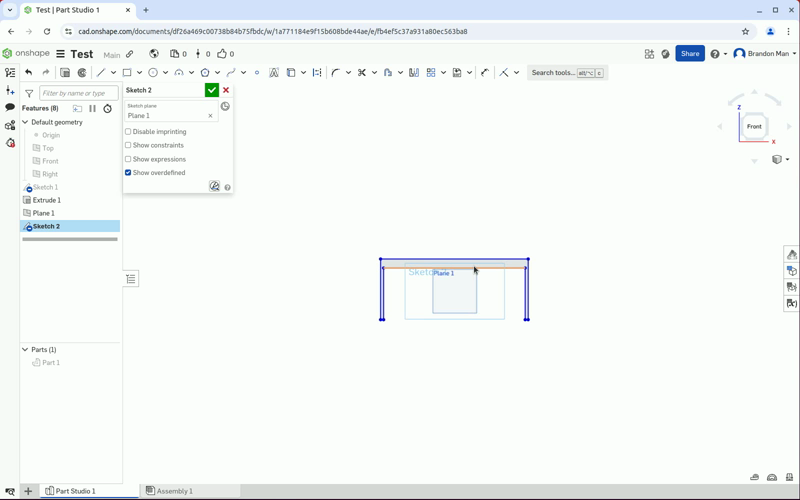
scroll(6)
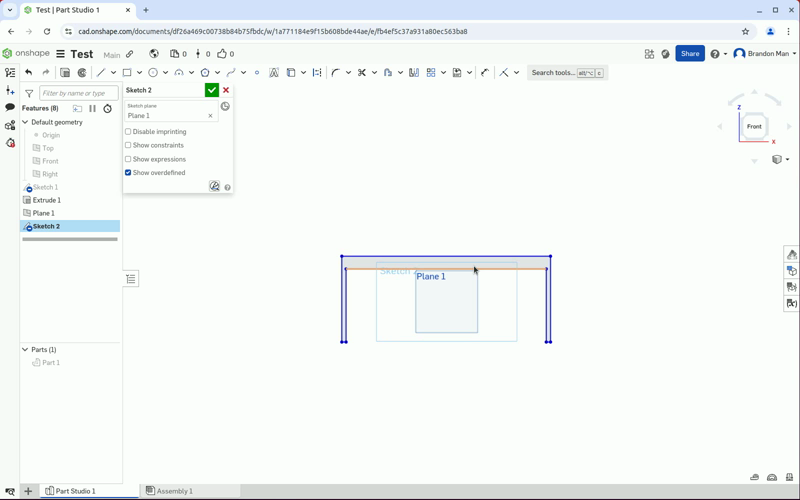
scroll(6)
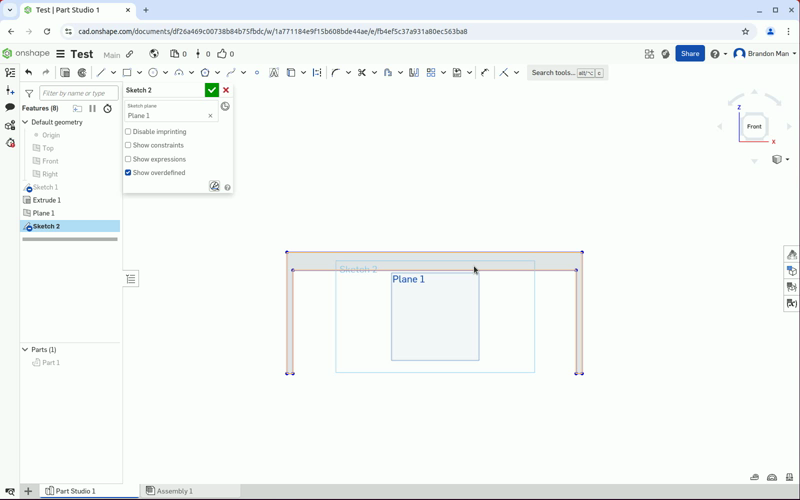
scroll(6)
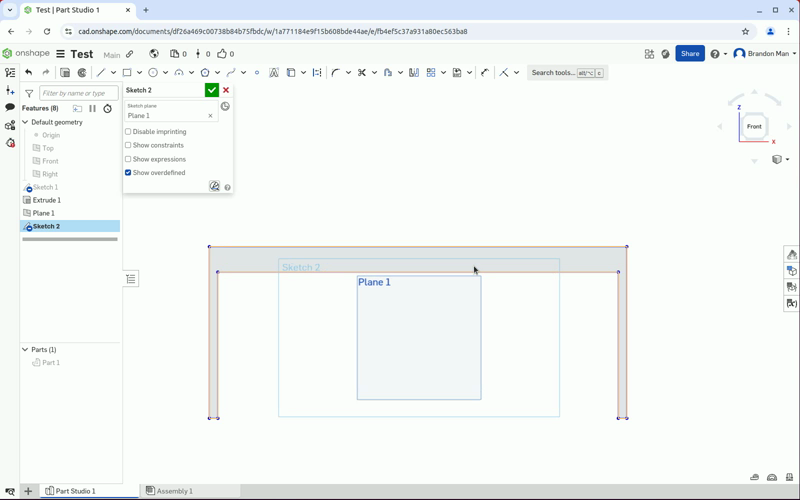
scroll(6)
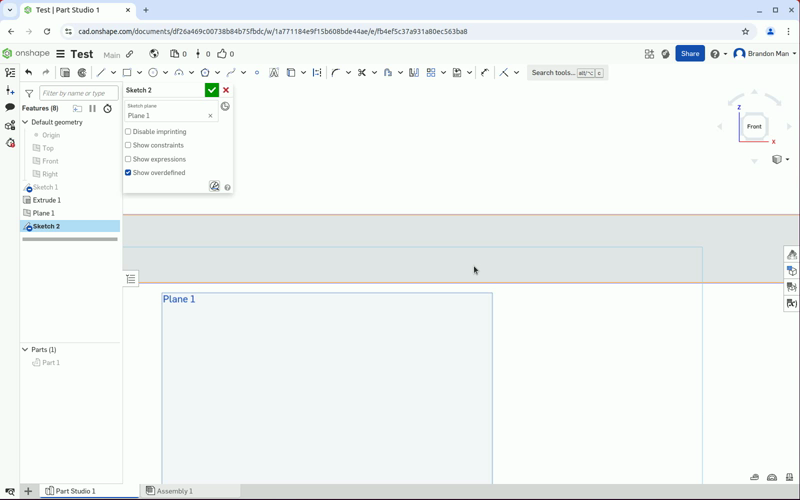
click(474, 265)
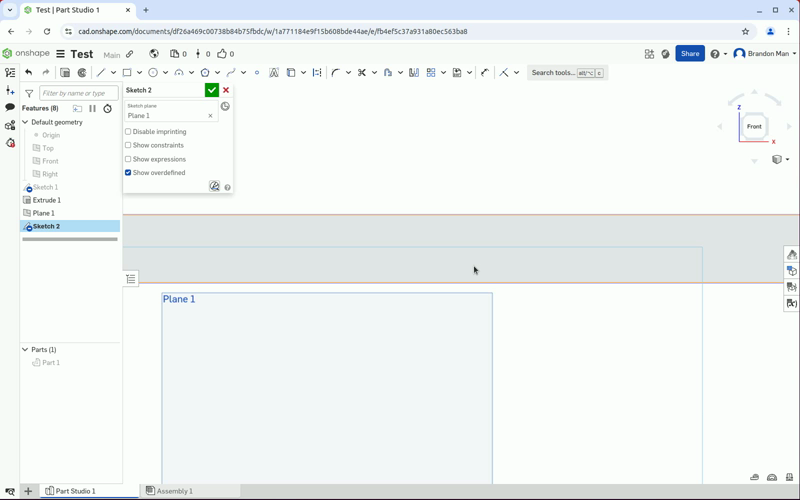
scroll(-6)
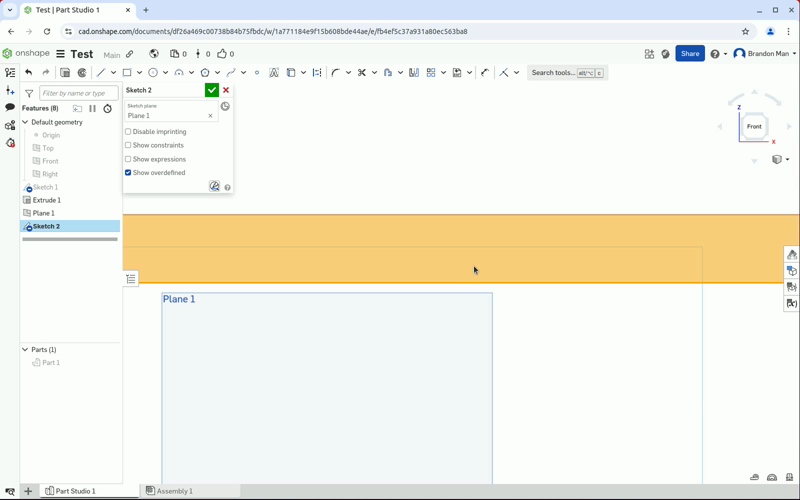
scroll(-6)
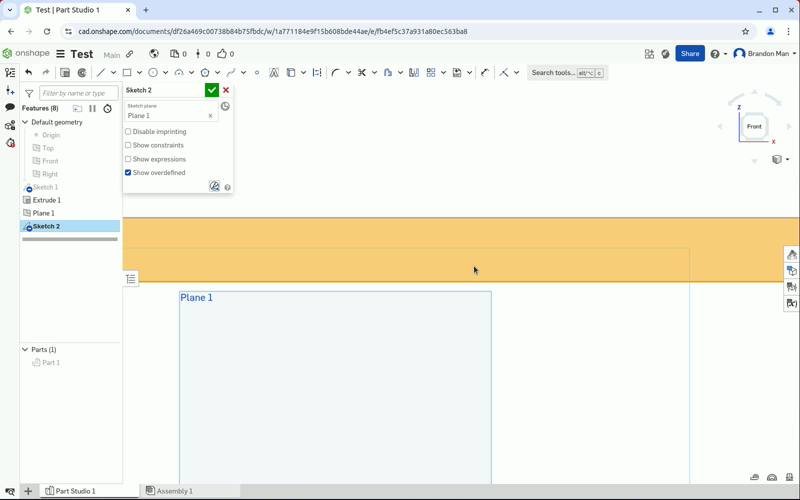
scroll(-6)
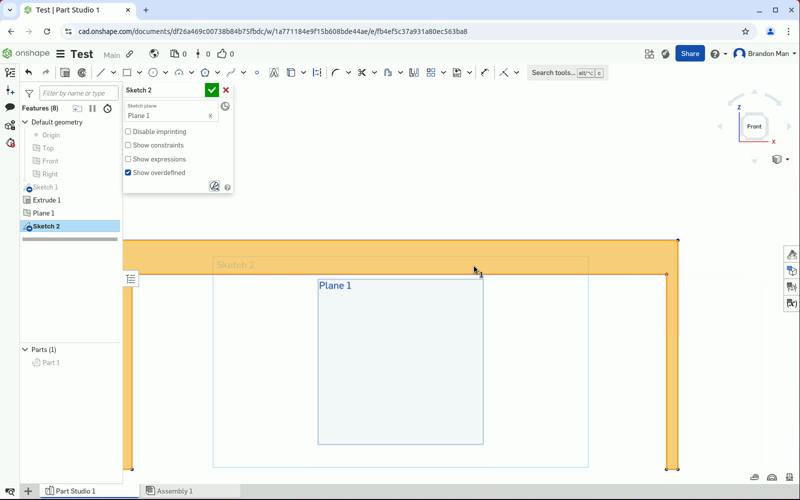
scroll(-6)
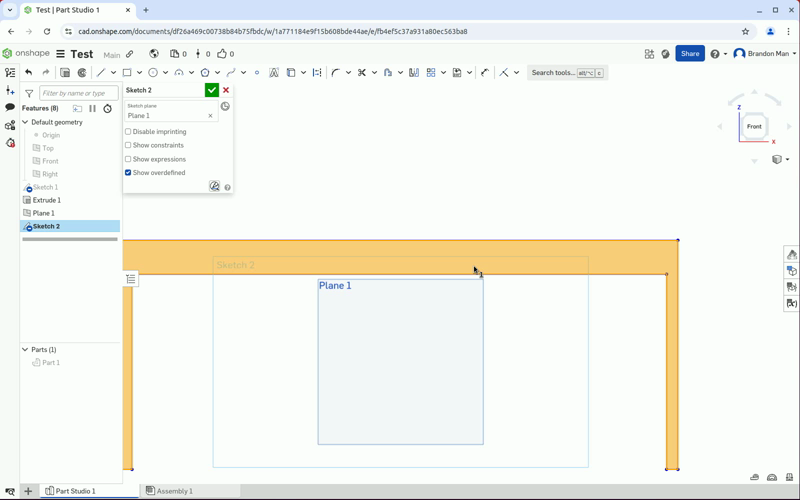
scroll(-6)
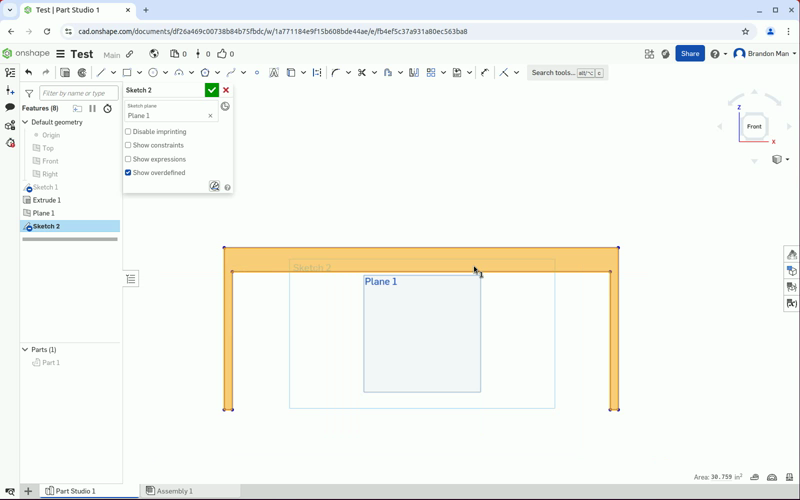
scroll(-6)
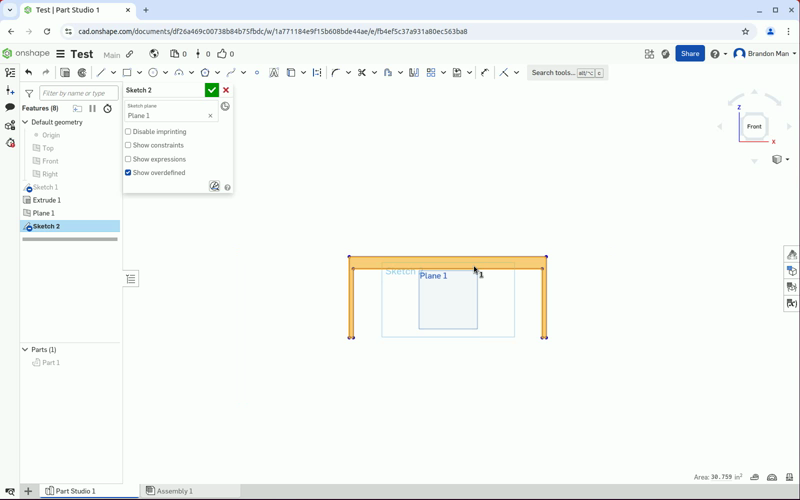
scroll(-6)
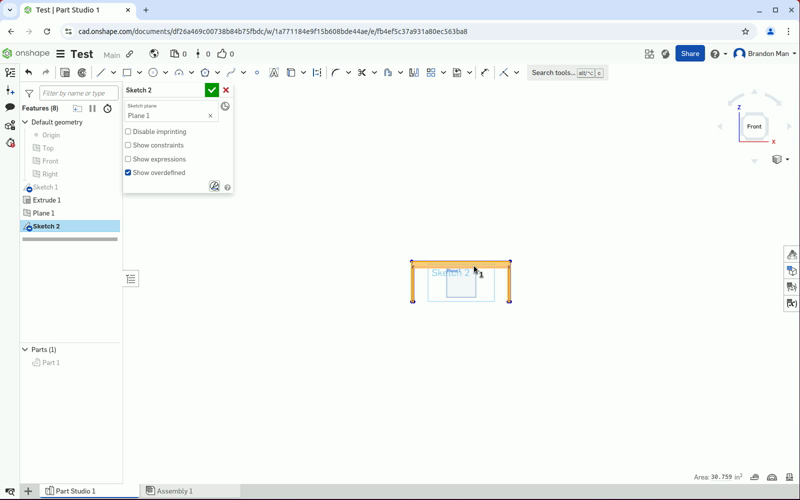
mouse_move(73, 352)
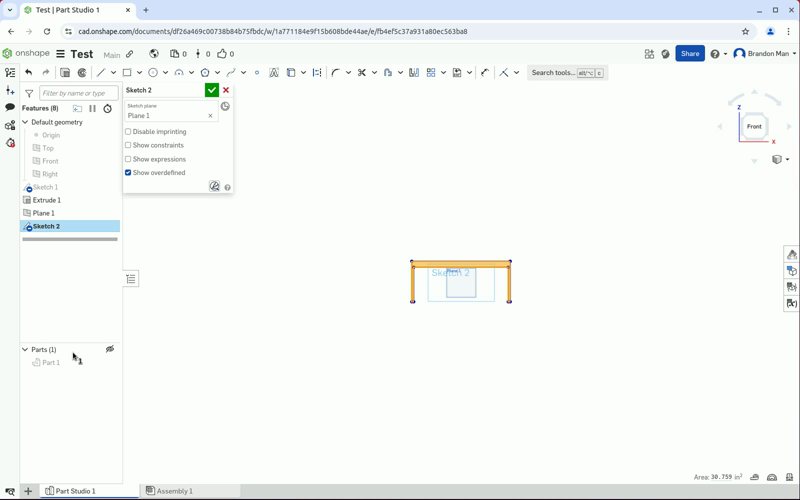
key(shift+y)
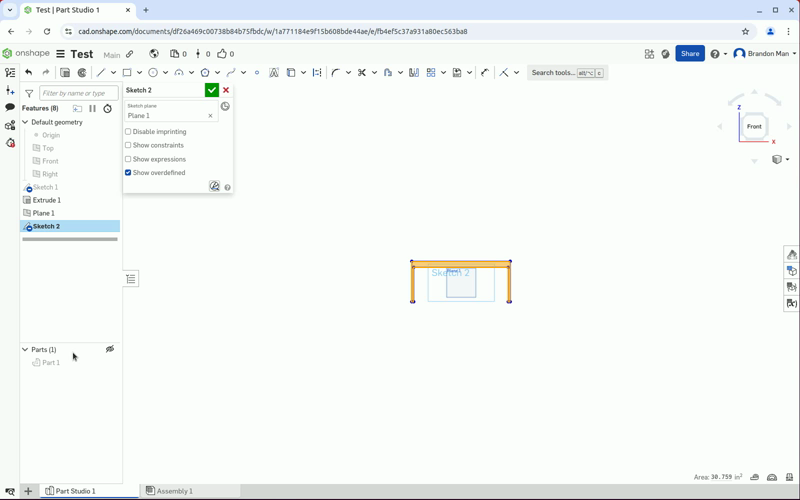
key(shift+e)
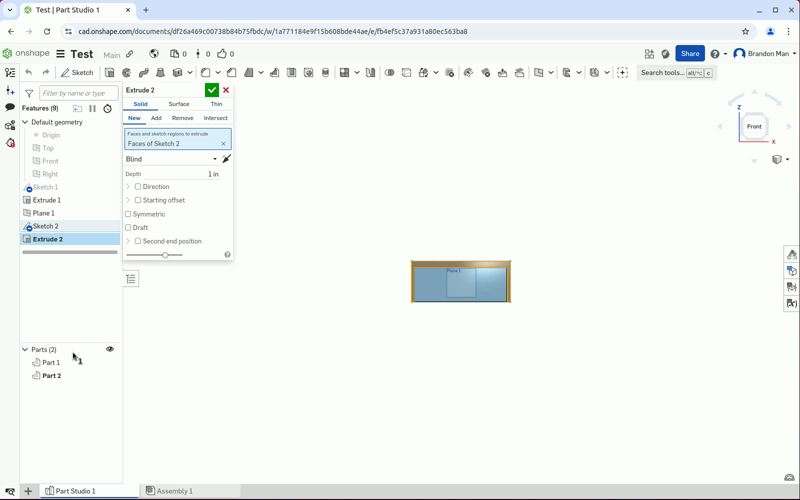
mouse_move(143, 106)
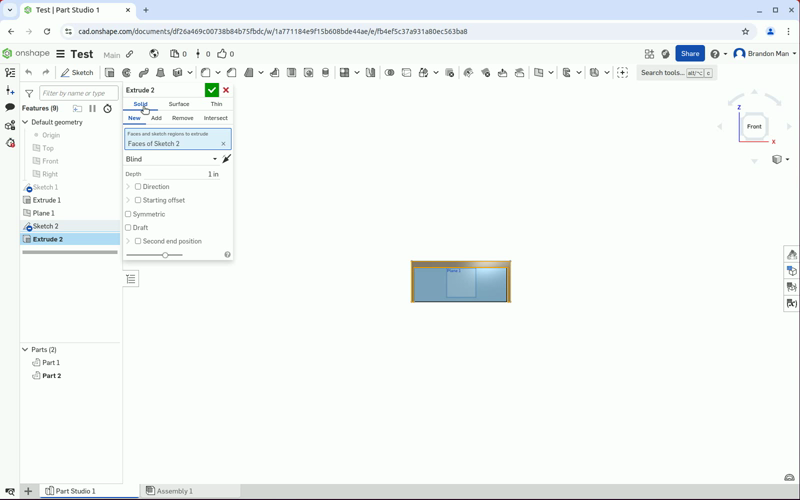
click(143, 106)
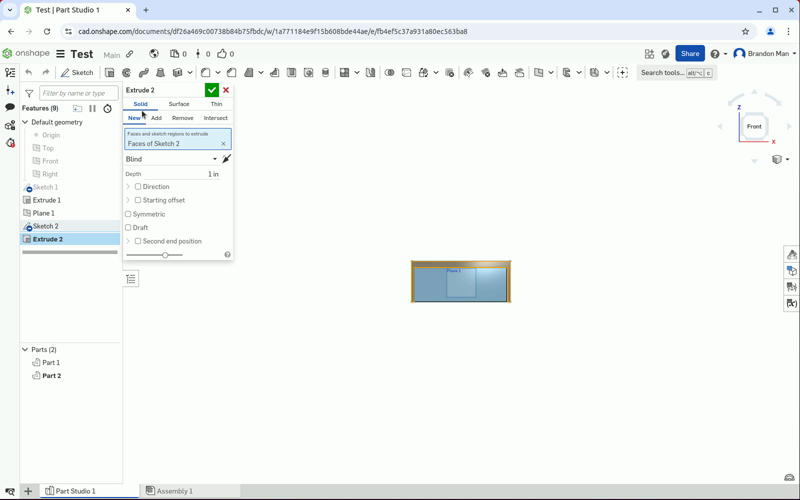
mouse_move(137, 120)
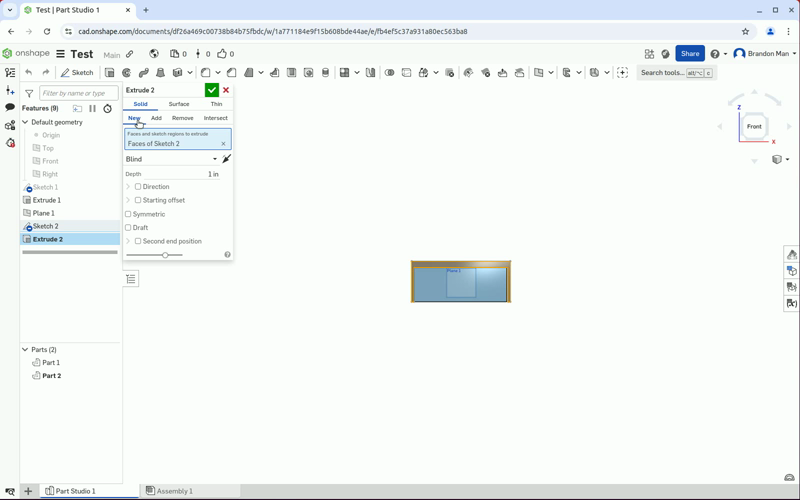
click(137, 120)
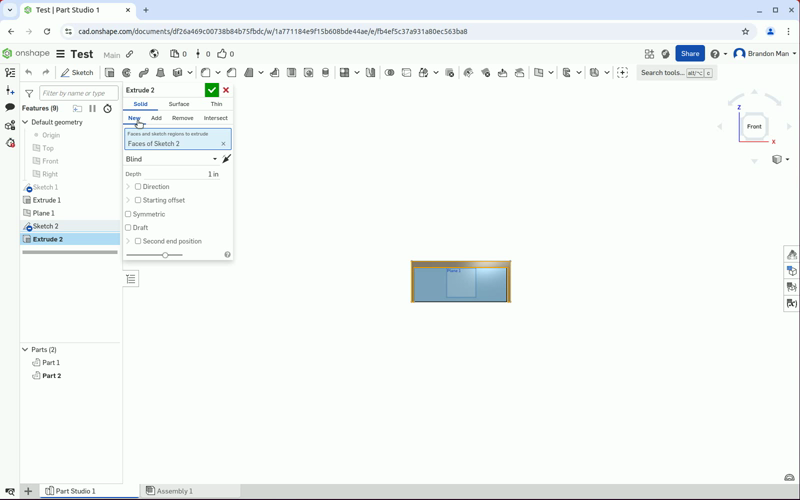
key(tab, 4)
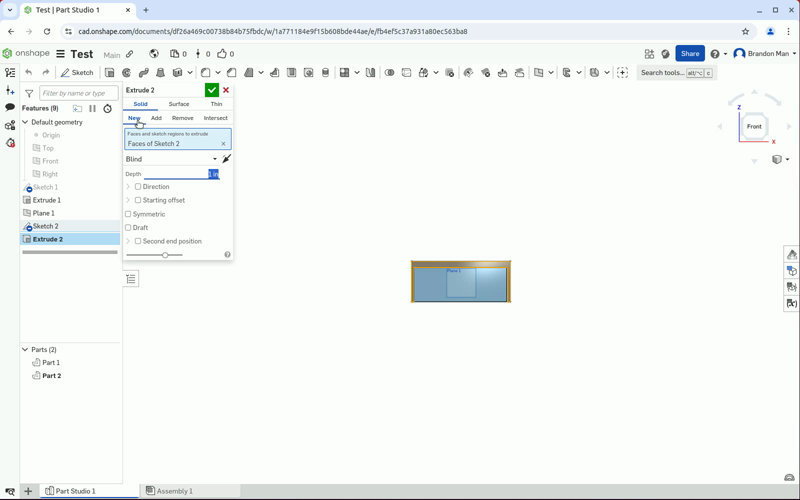
text(-0.722)
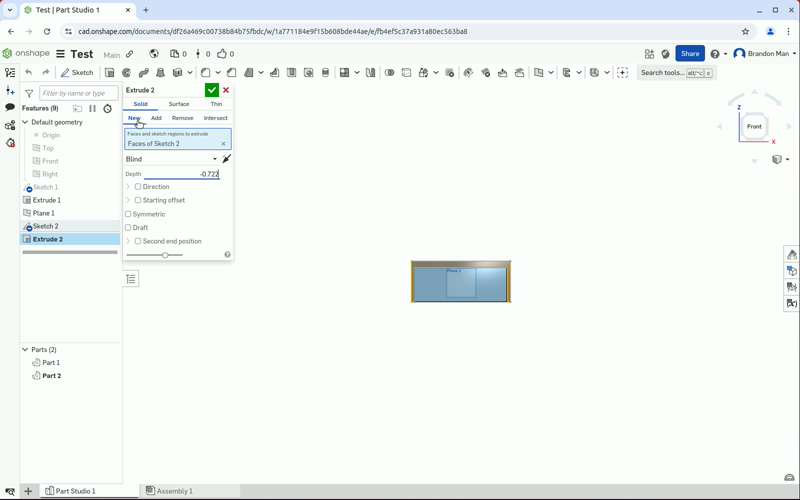
key(enter)
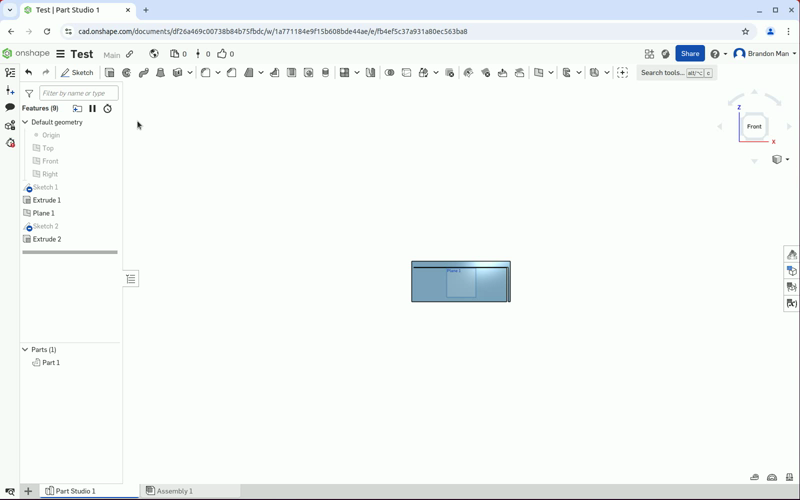
key(shift+h)
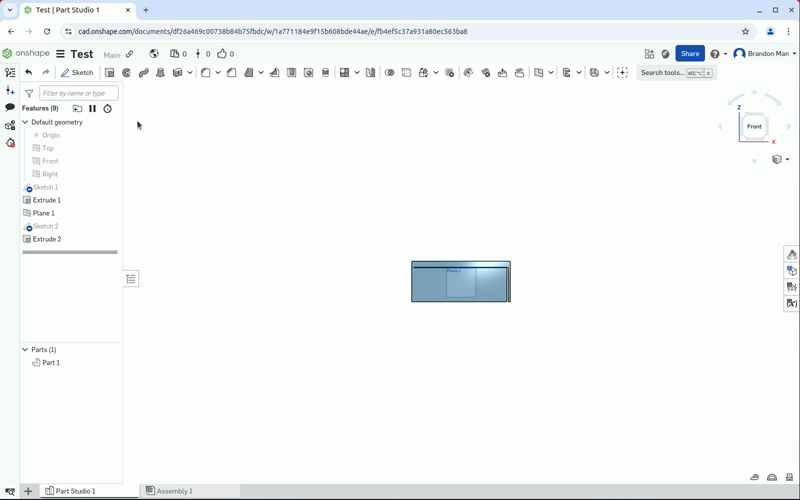
key(shift+h)
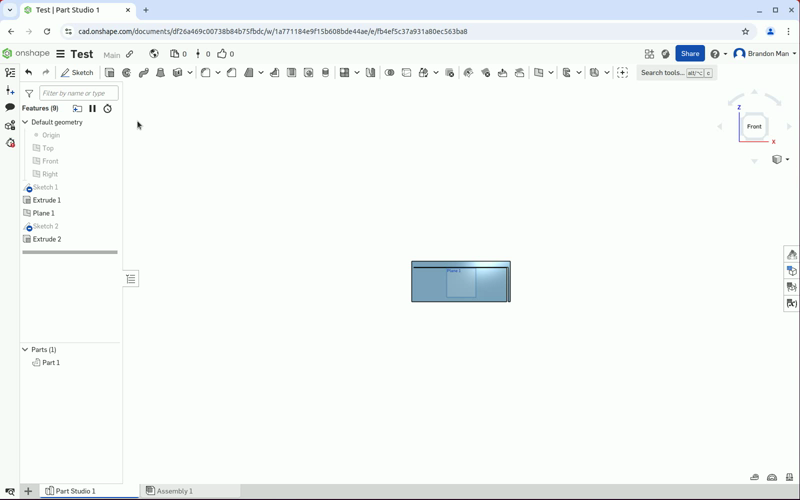
mouse_move(73, 189)
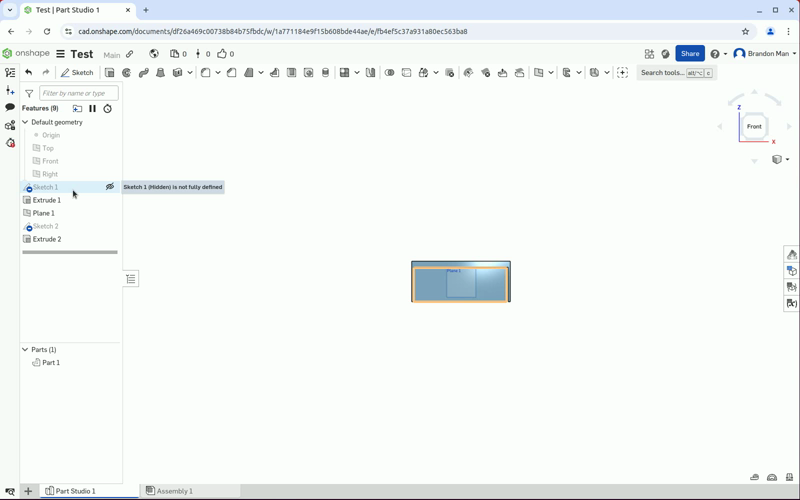
click(73, 189)
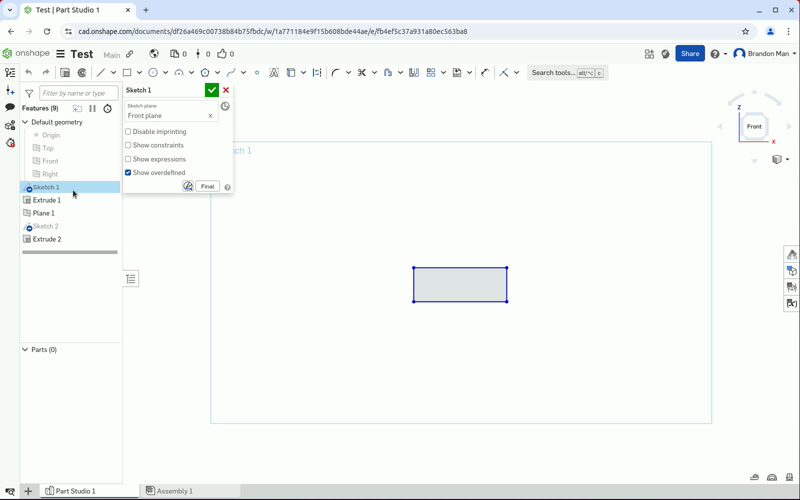
mouse_move(229, 92)
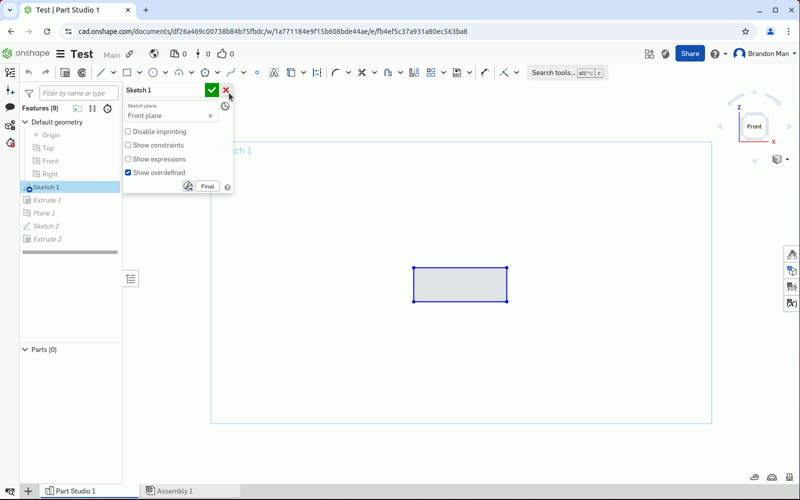
click(229, 92)
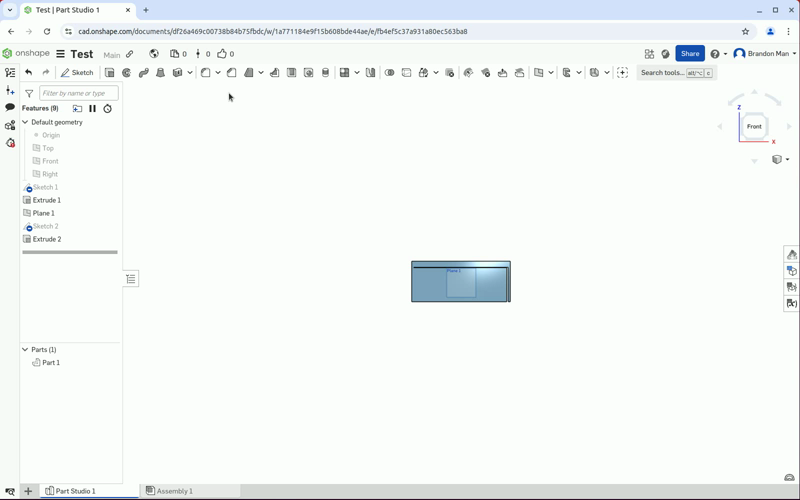
mouse_move(73, 352)
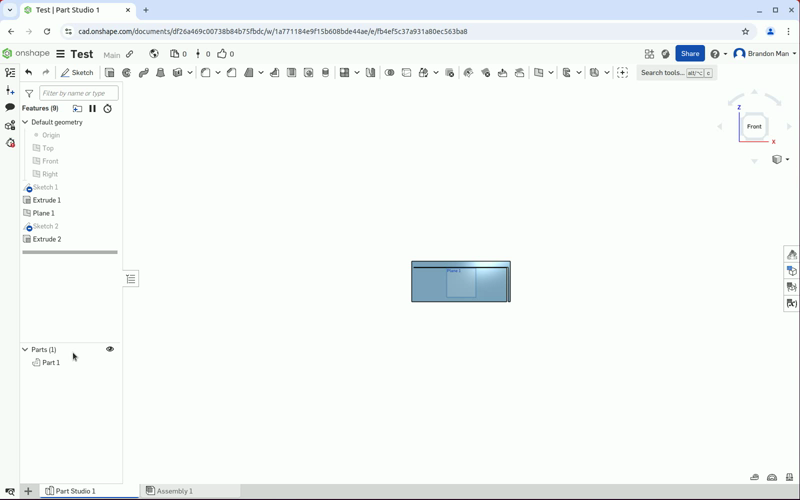
key(y)
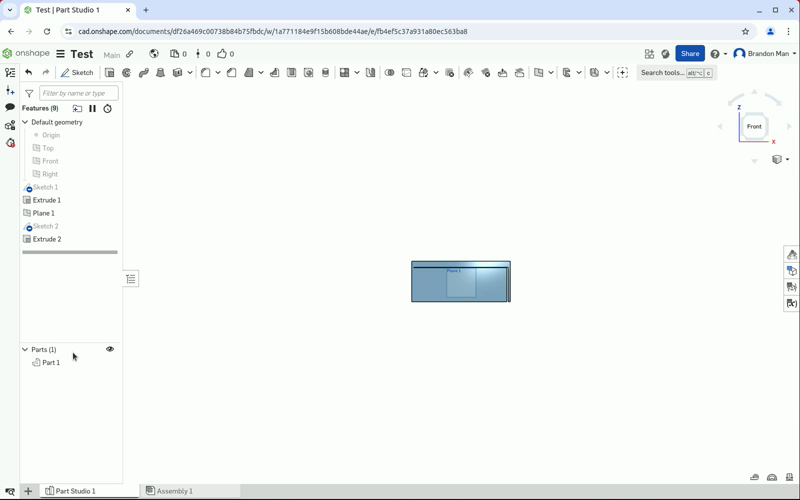
key(shift+p)
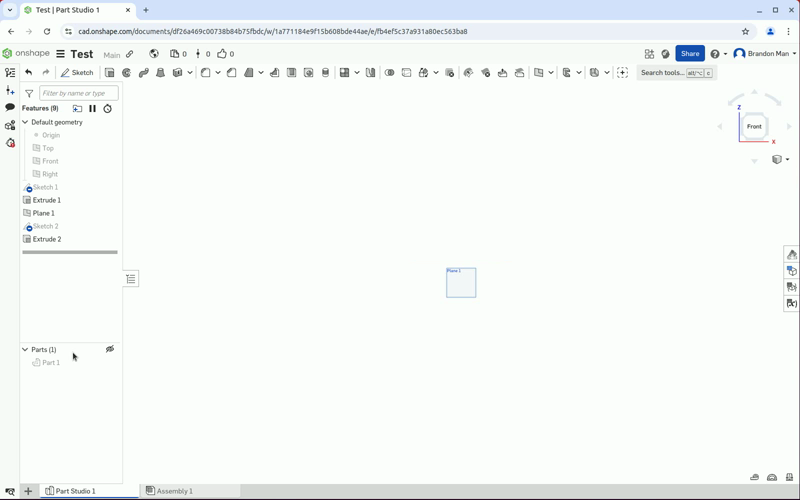
key(space)
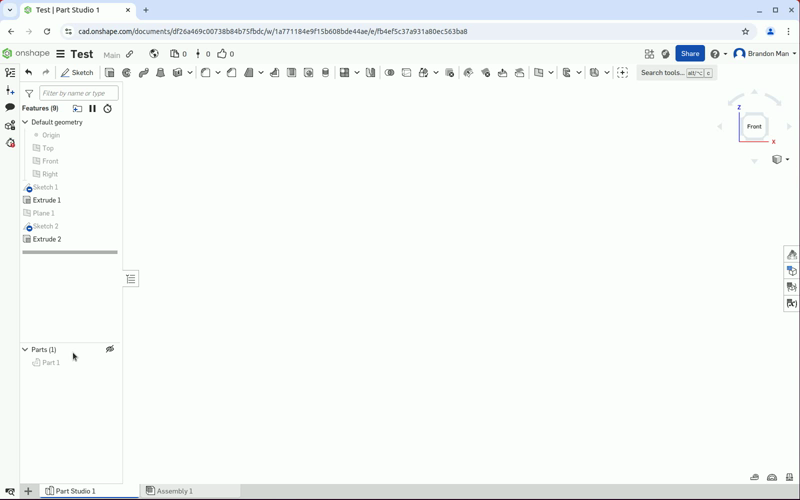
key_down(shift)
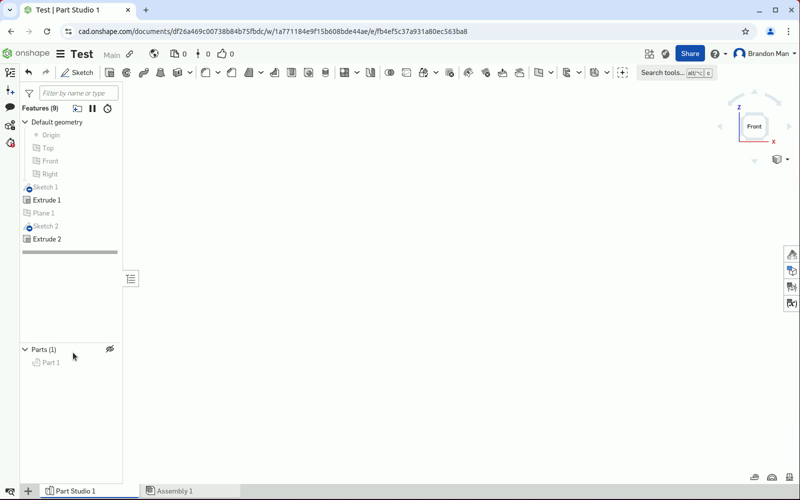
key(down)
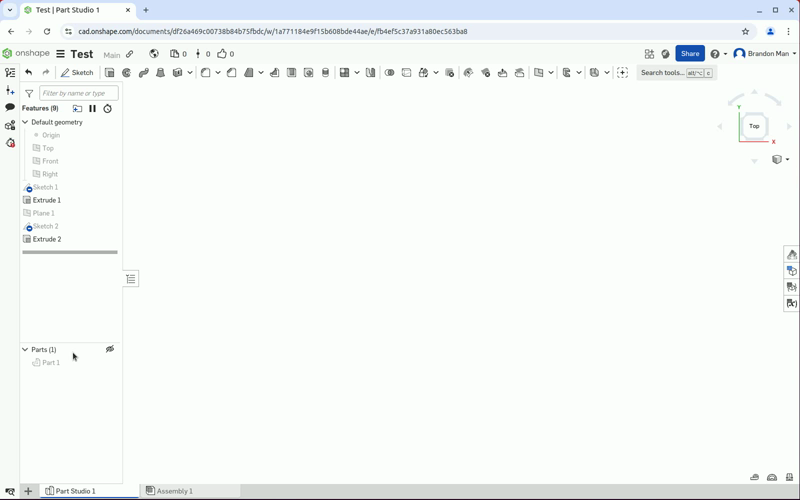
key_up(shift)
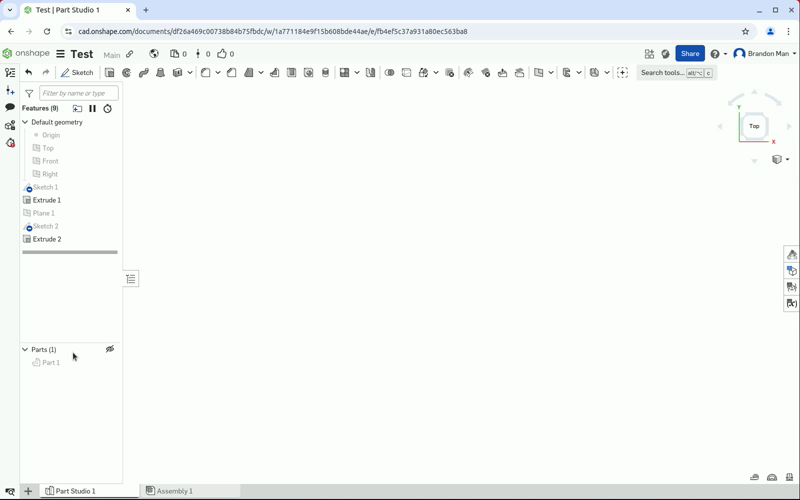
mouse_move(73, 352)
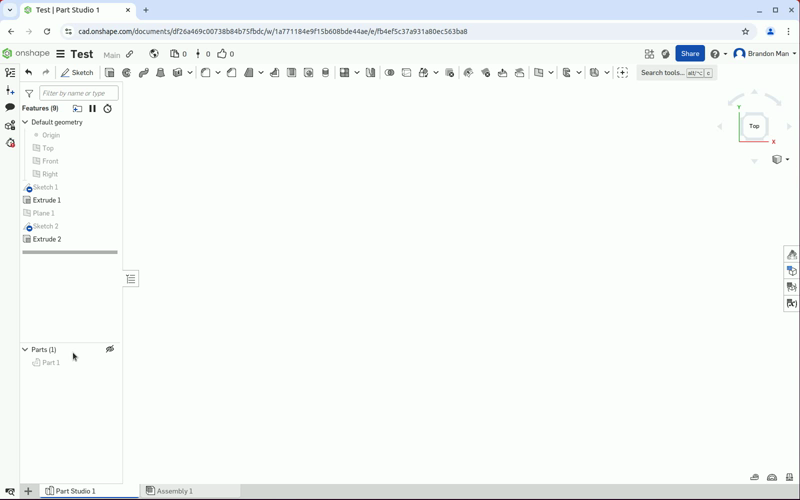
key(shift+y)
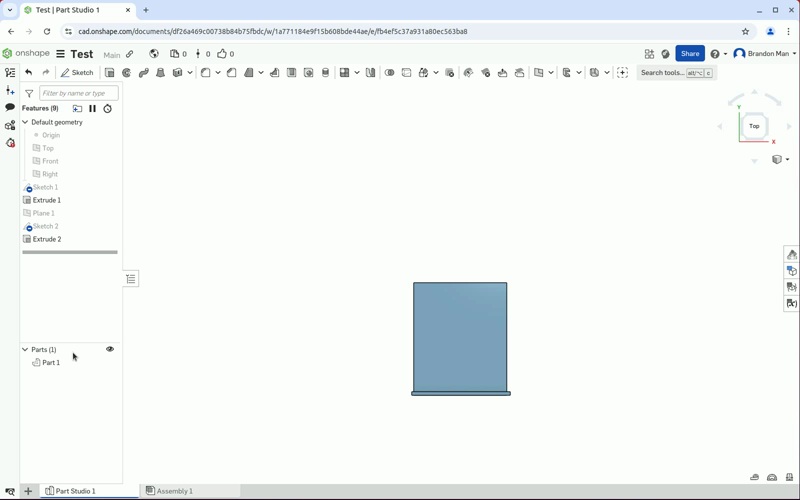
mouse_move(541, 75)
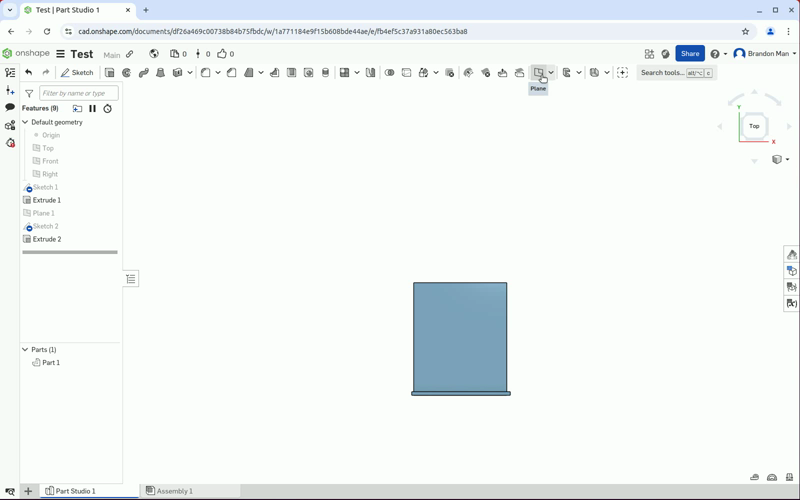
click(541, 75)
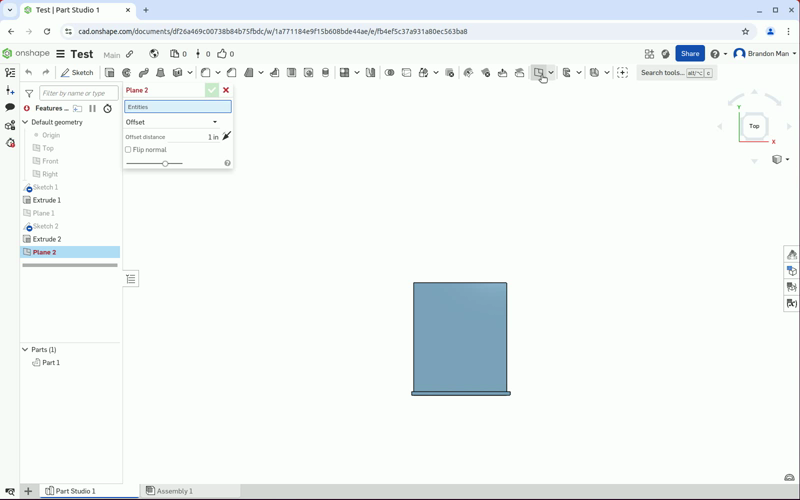
mouse_move(73, 150)
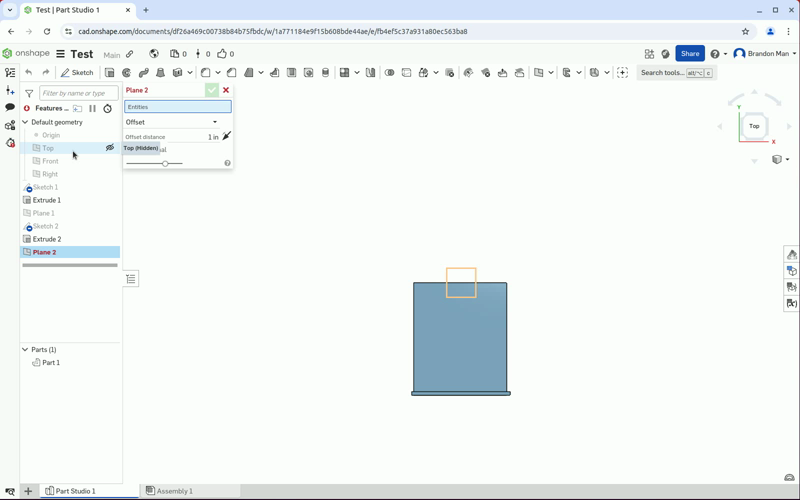
click(73, 150)
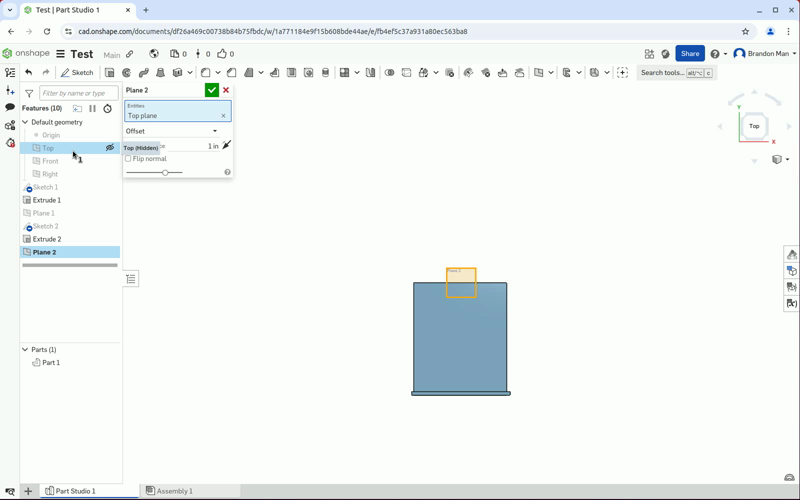
key(tab, 2)
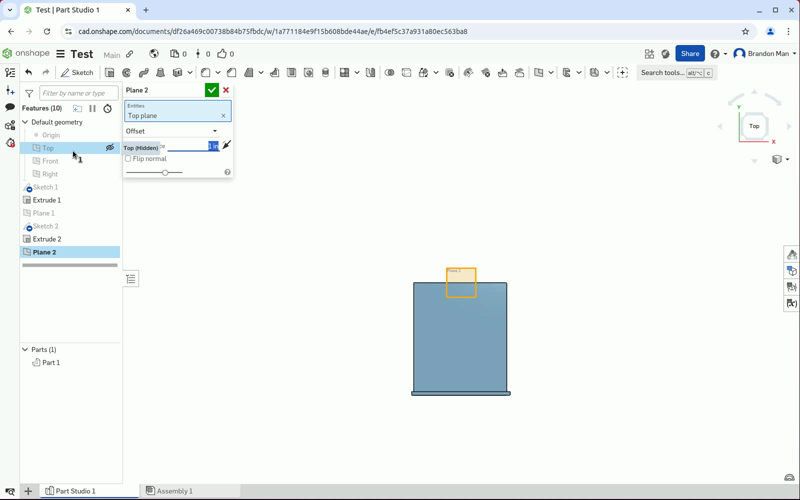
text(3.143)
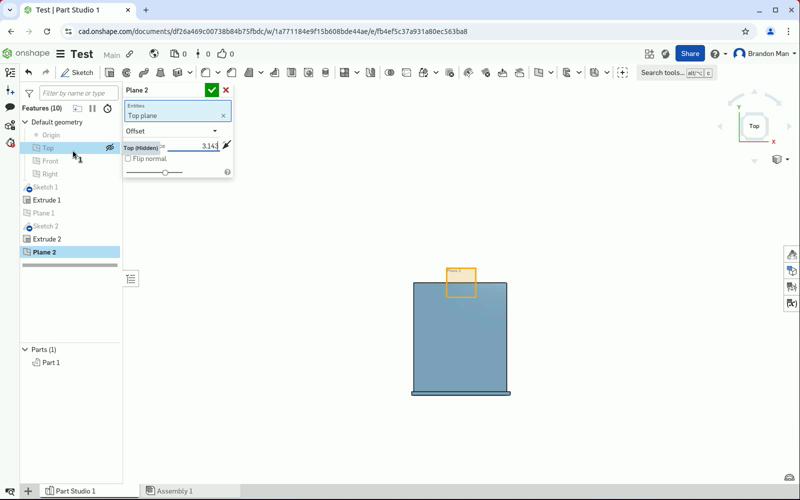
key(enter, 2)
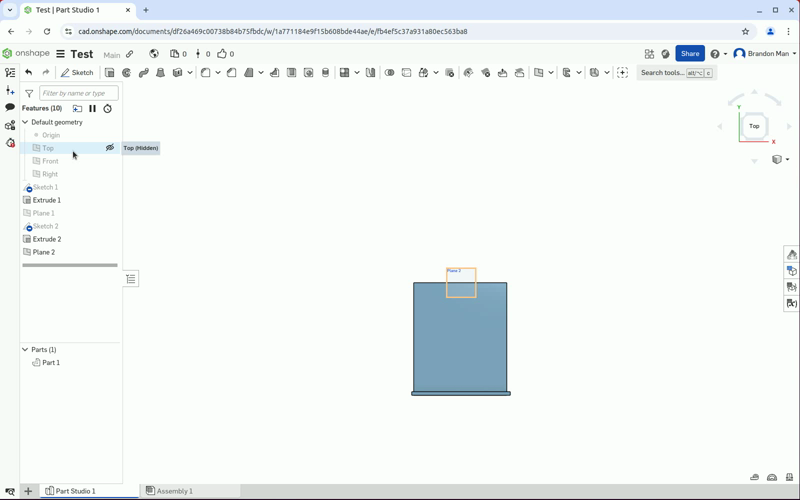
key(shift+s)
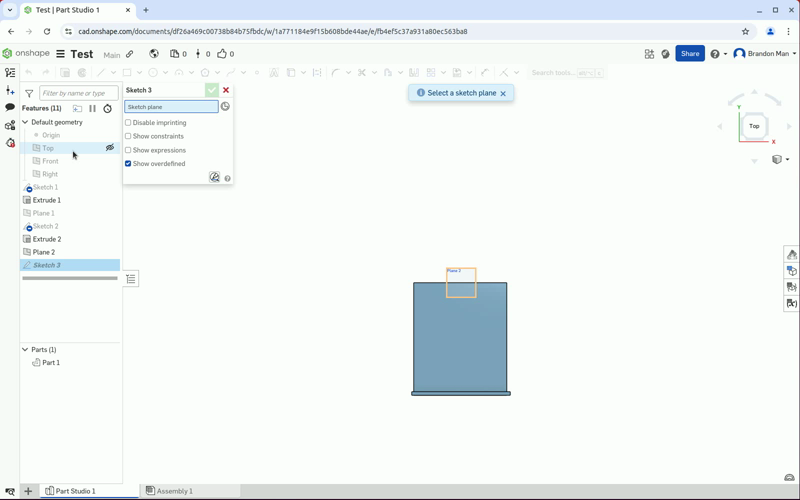
mouse_move(73, 254)
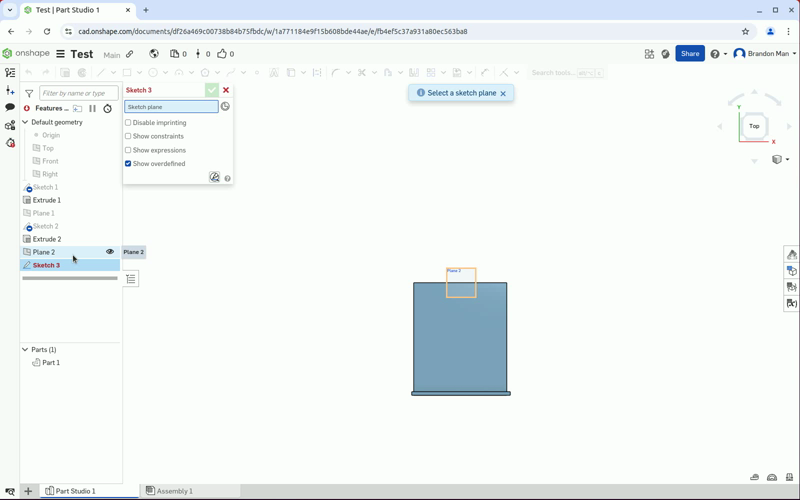
click(73, 254)
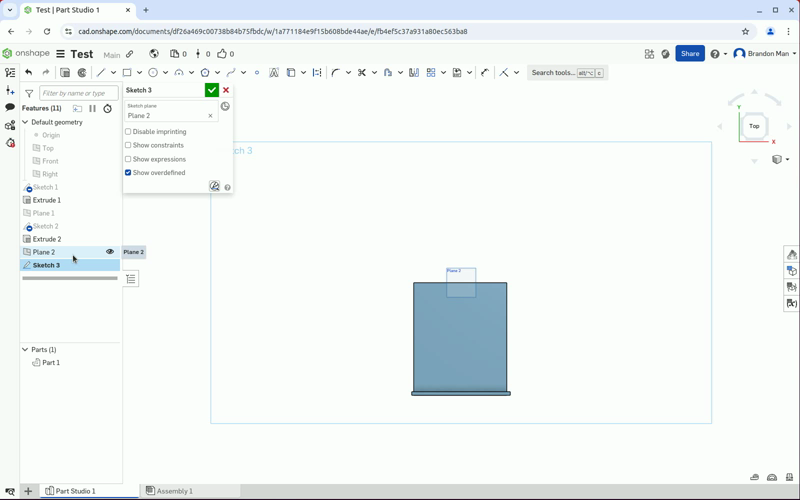
mouse_move(73, 352)
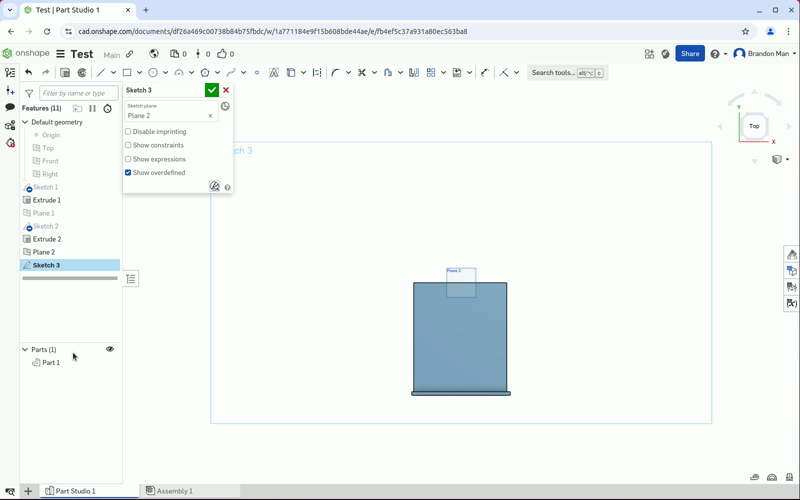
key(y)
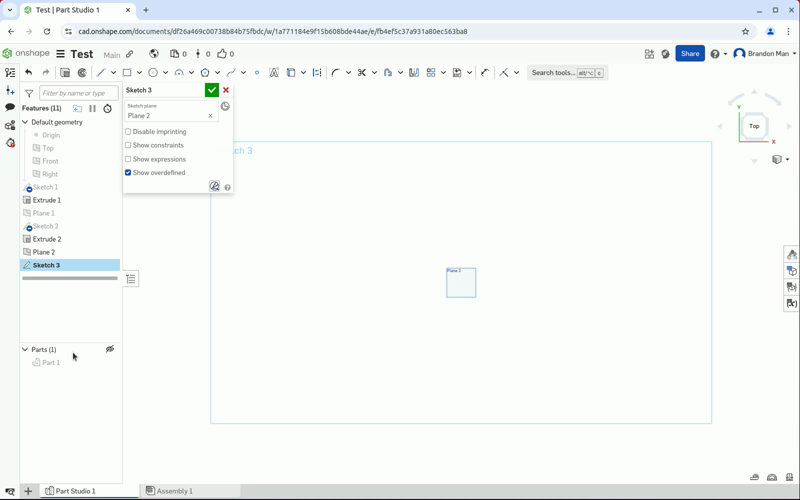
key(c)
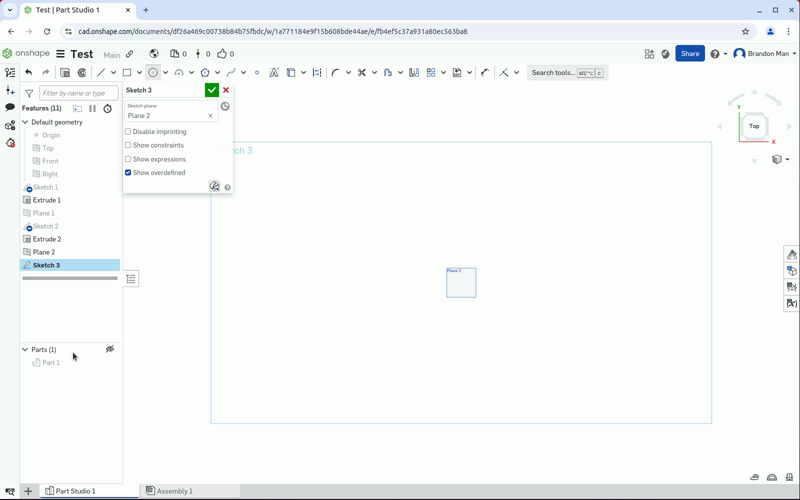
key_down(shift)
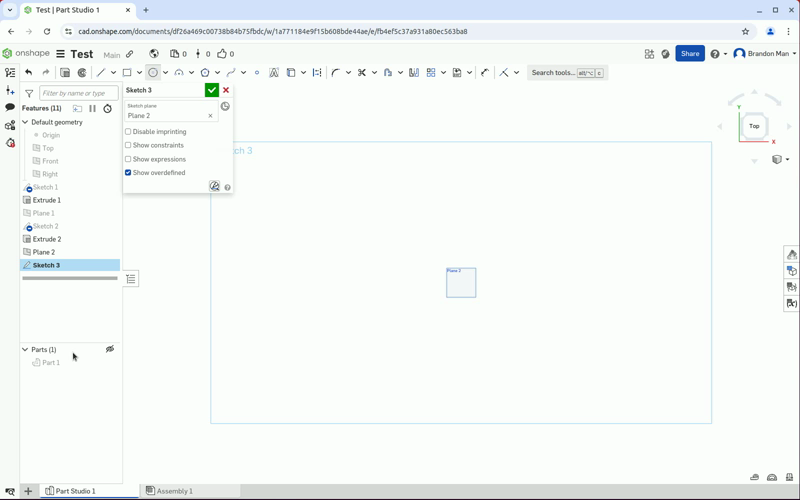
mouse_move(460, 352)
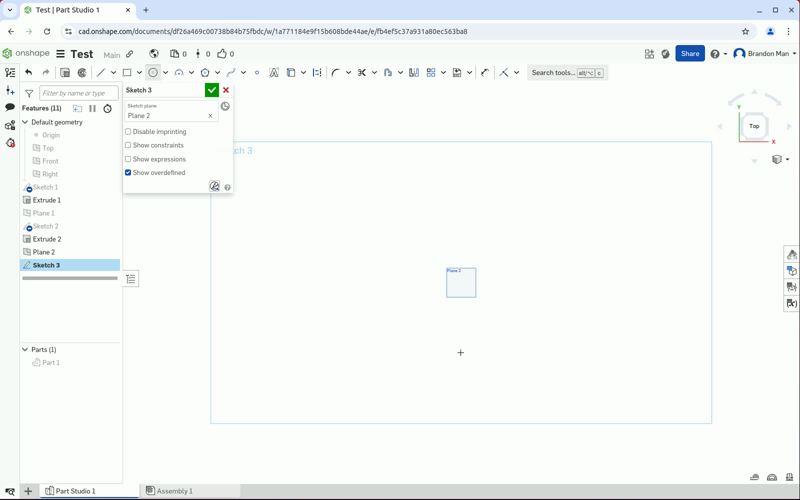
click(460, 352)
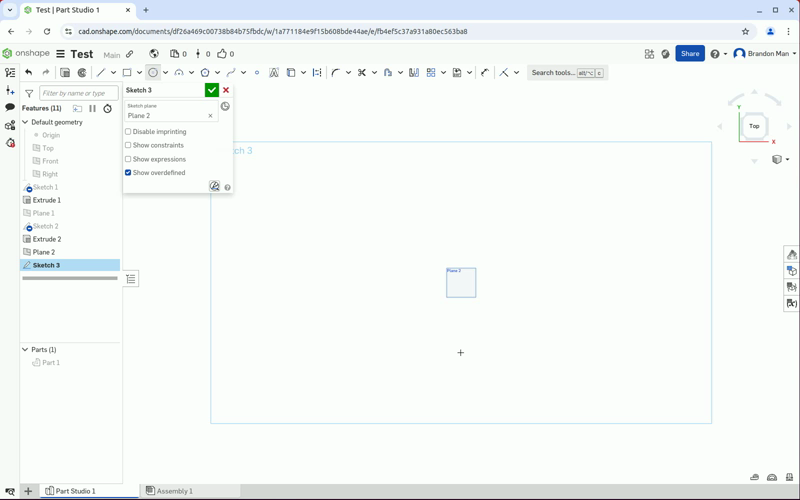
key_up(shift)
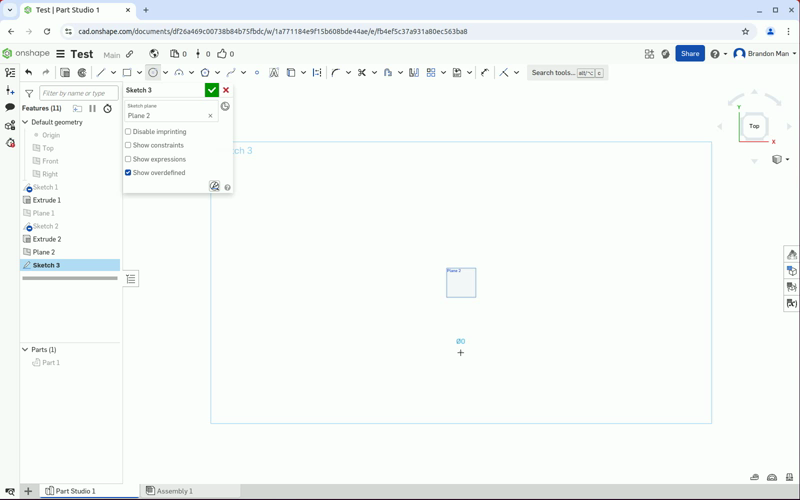
mouse_move(492, 352)
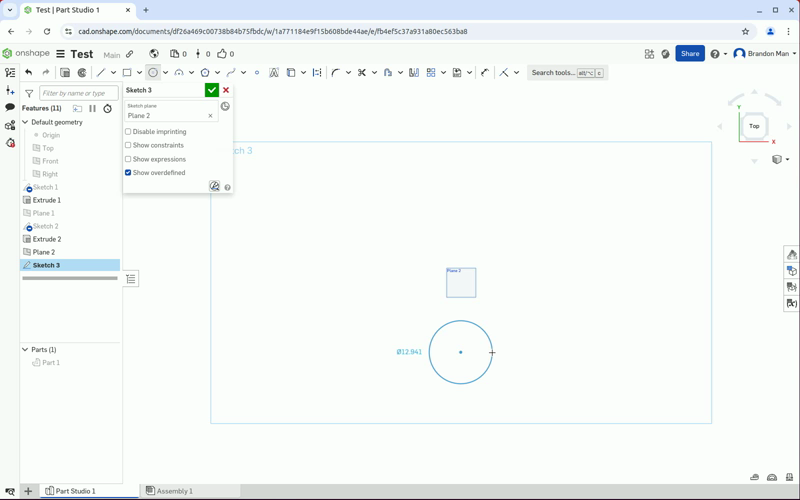
click(492, 352)
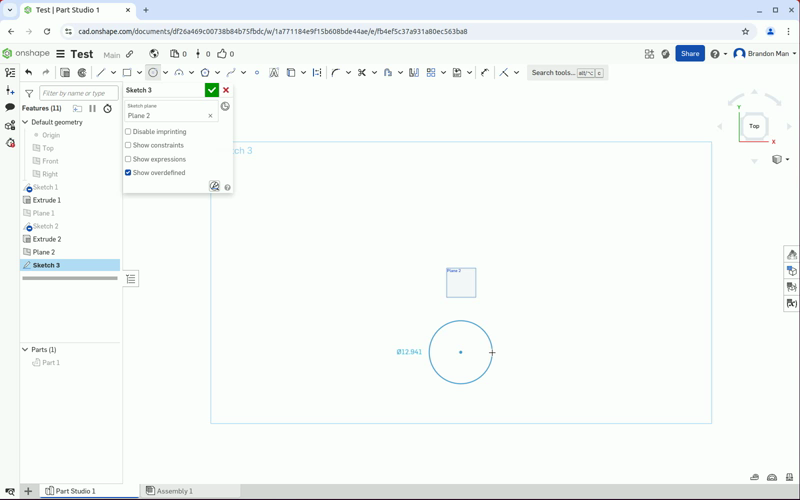
key(esc)
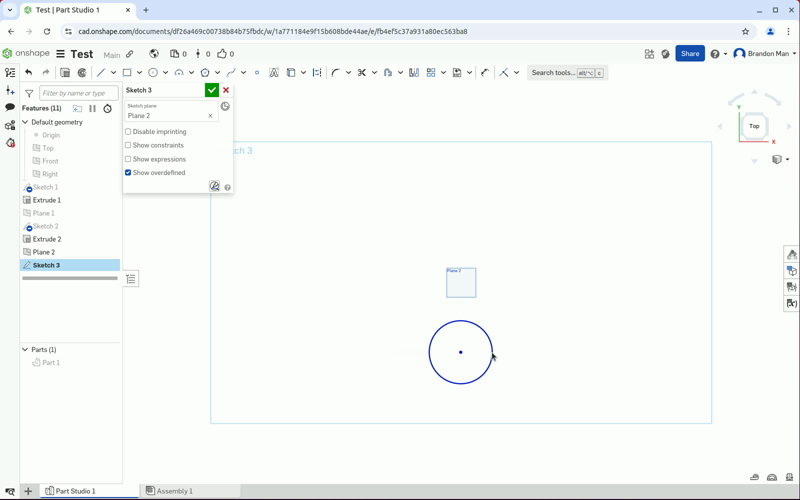
mouse_move(460, 342)
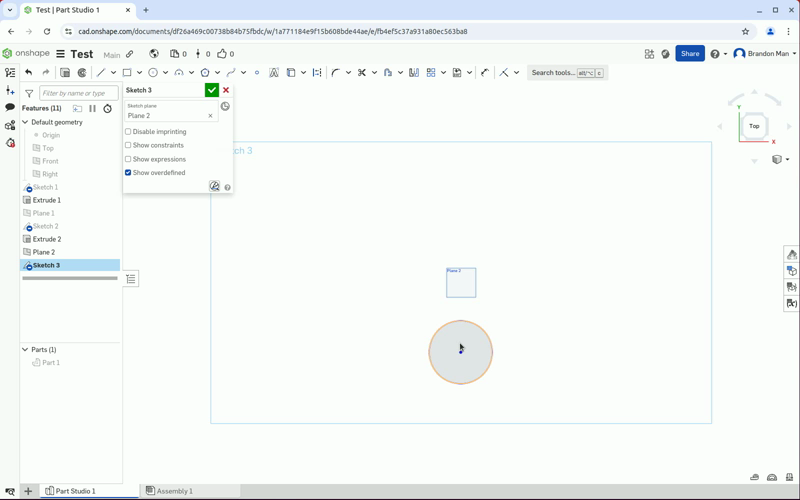
click(460, 342)
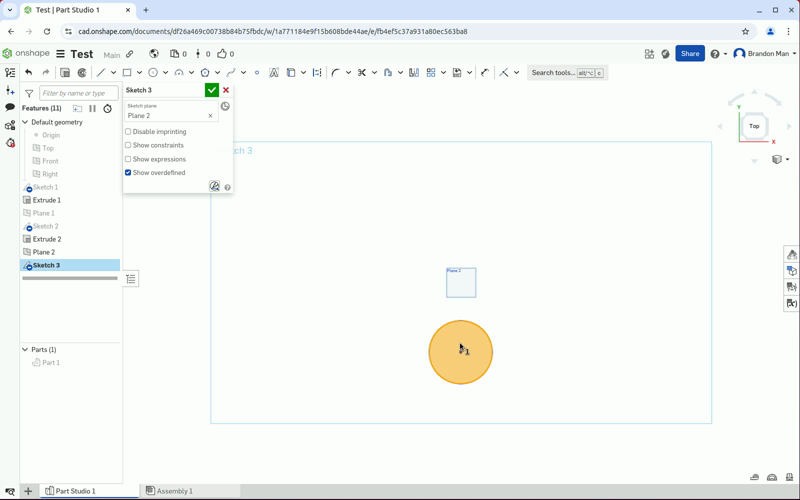
mouse_move(73, 352)
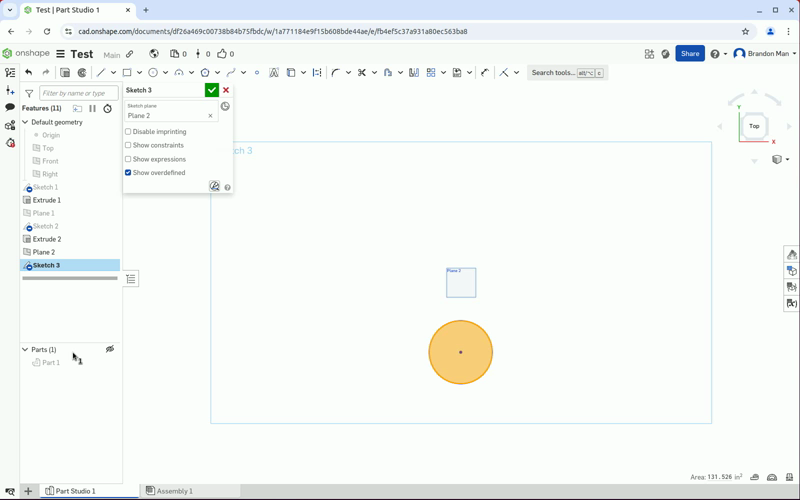
key(shift+y)
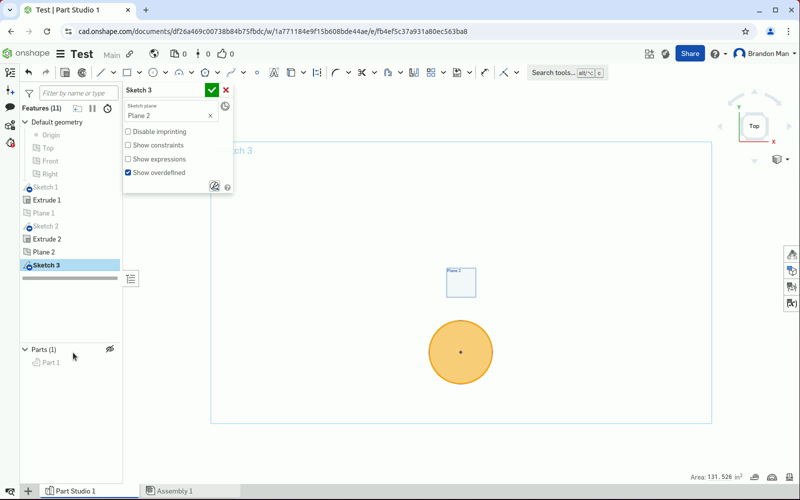
key(shift+e)
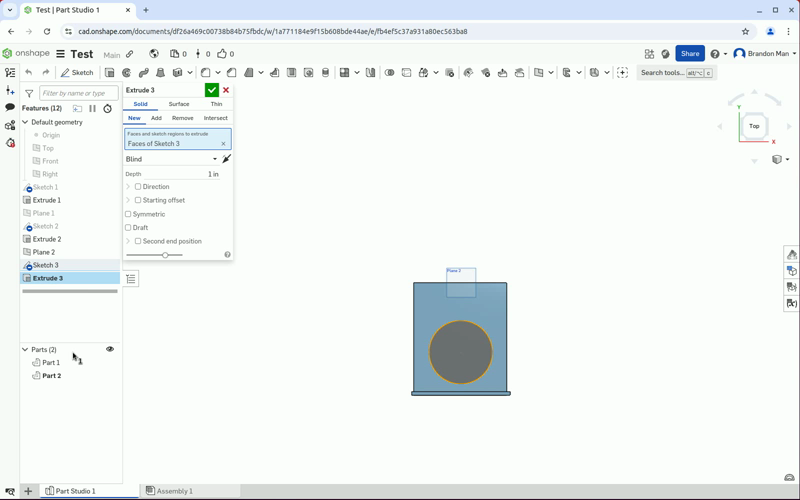
mouse_move(143, 106)
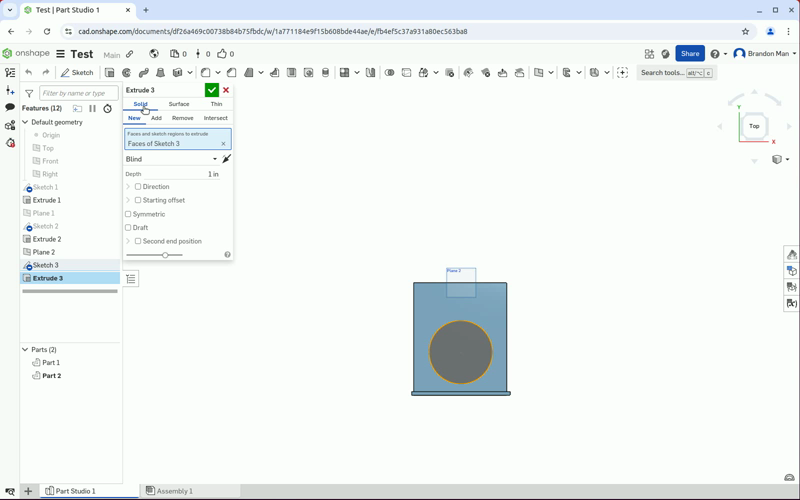
click(143, 106)
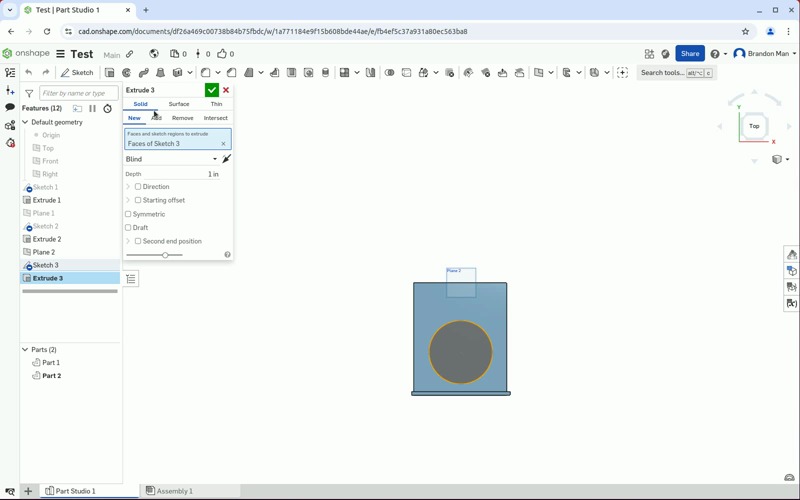
mouse_move(186, 120)
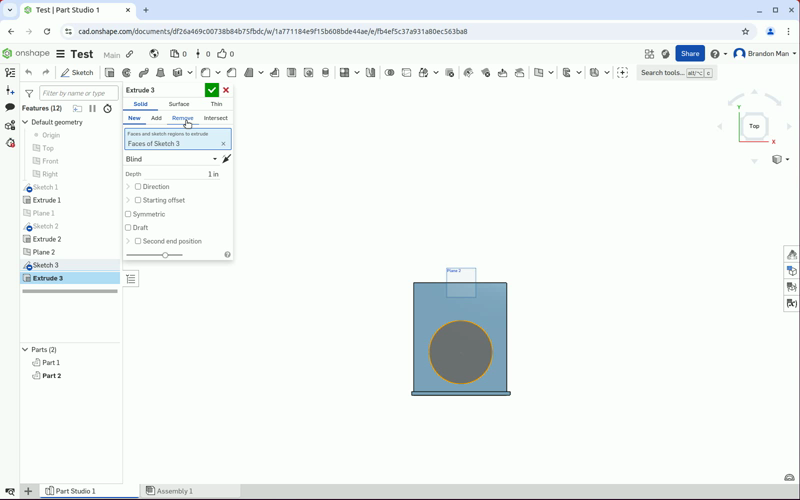
click(186, 120)
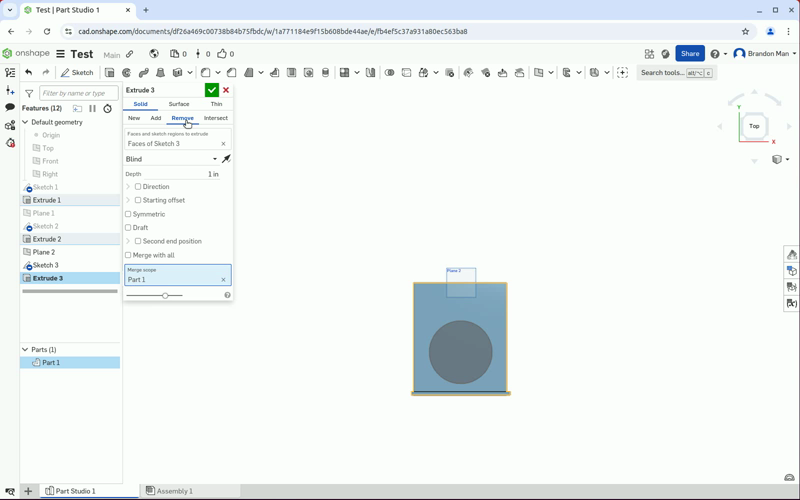
key(tab, 4)
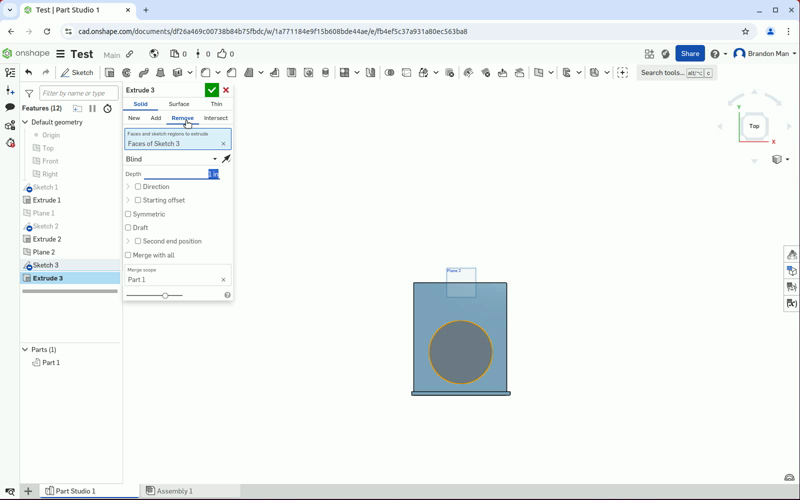
text(5.055)
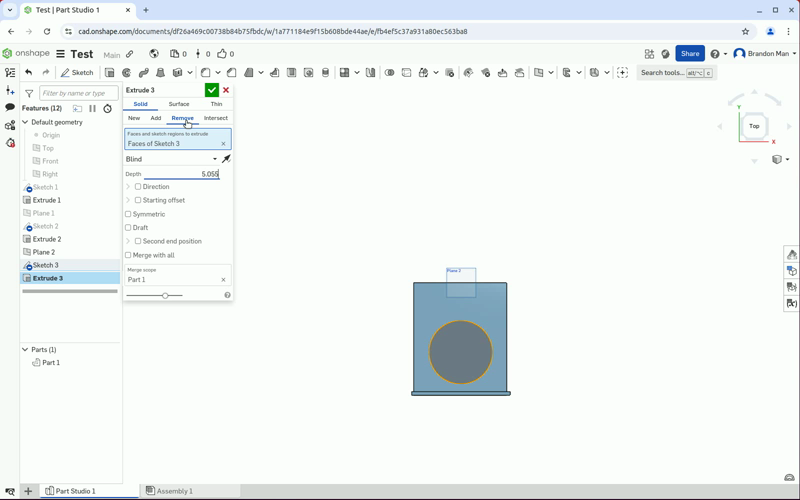
key(tab, 6)
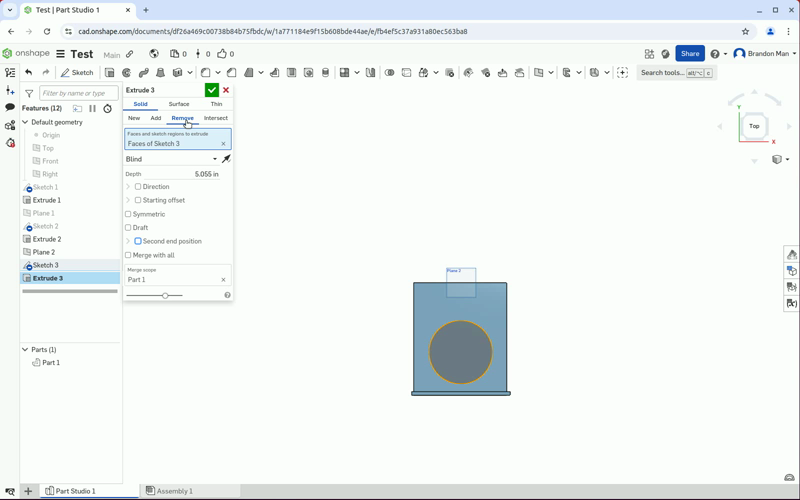
key(space)
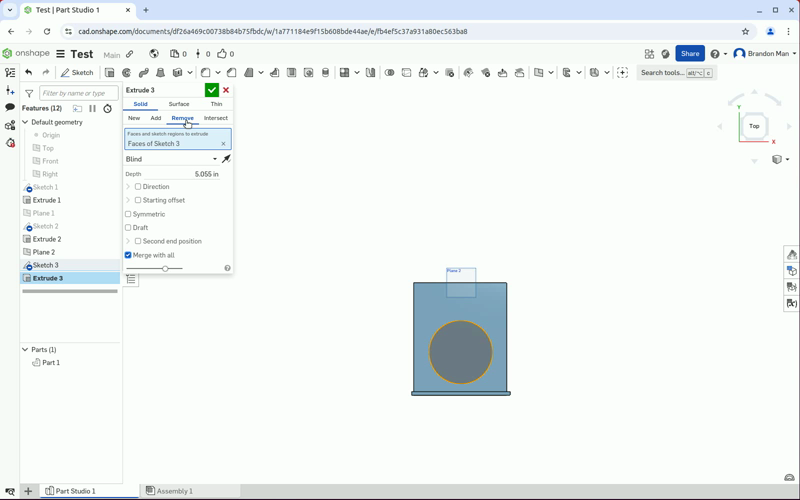
key(enter)
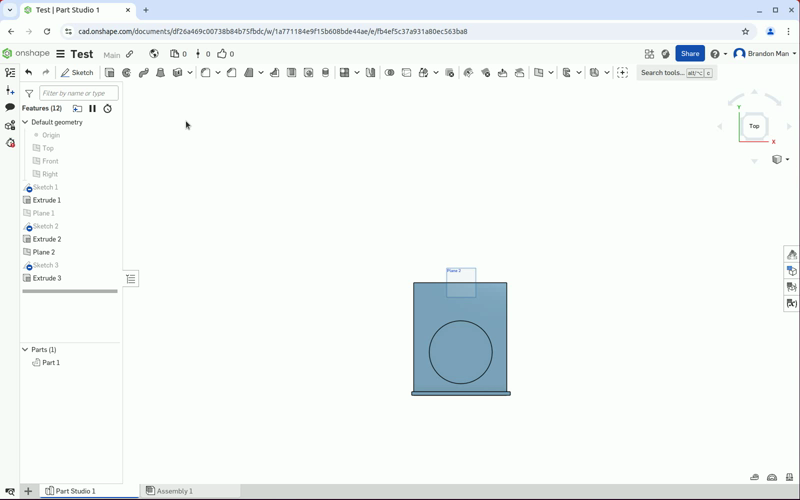
key(shift+h)
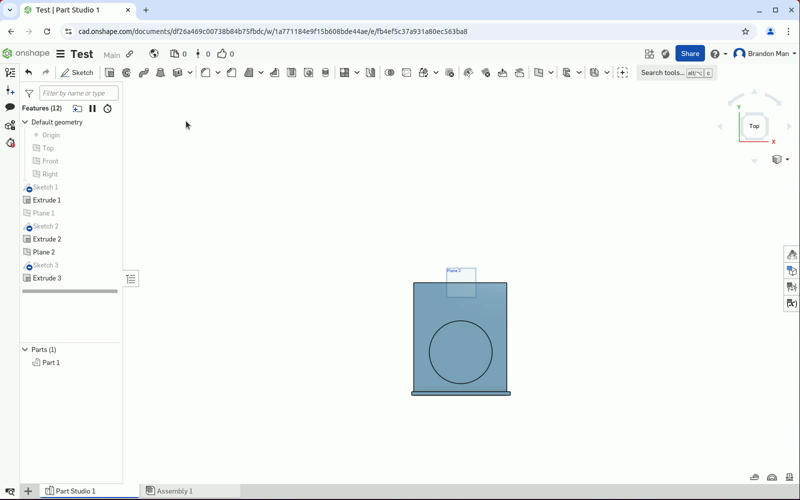
key(shift+h)
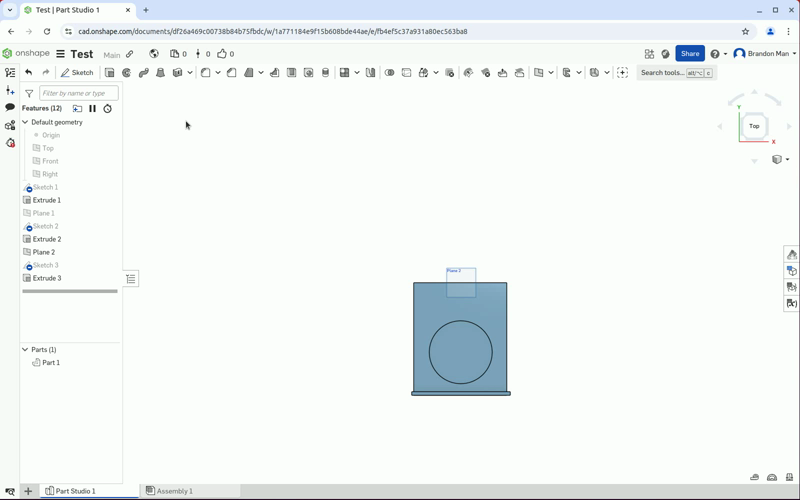
key(shift+7)
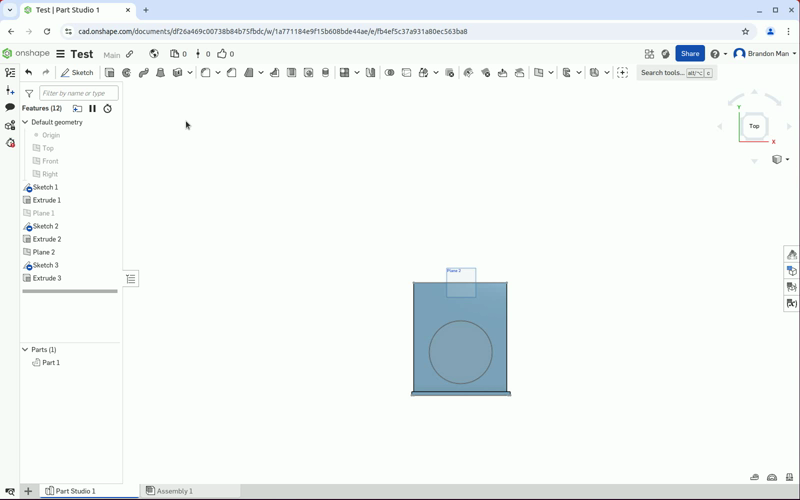
key(up, 3)
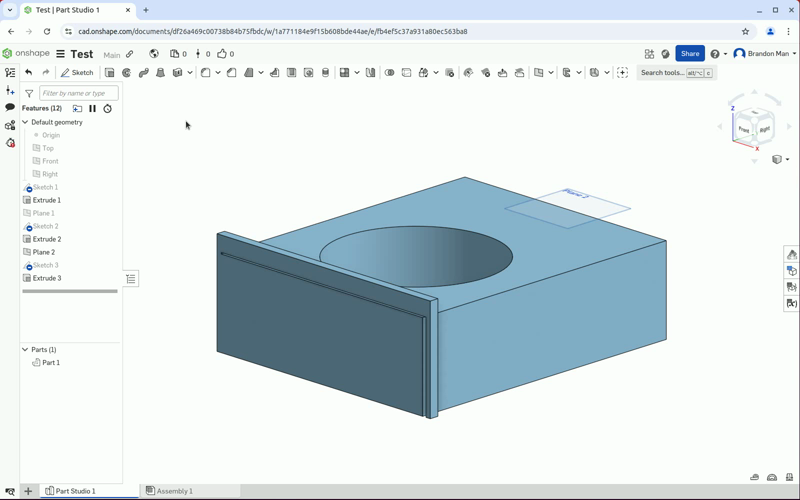
key(left, 3)
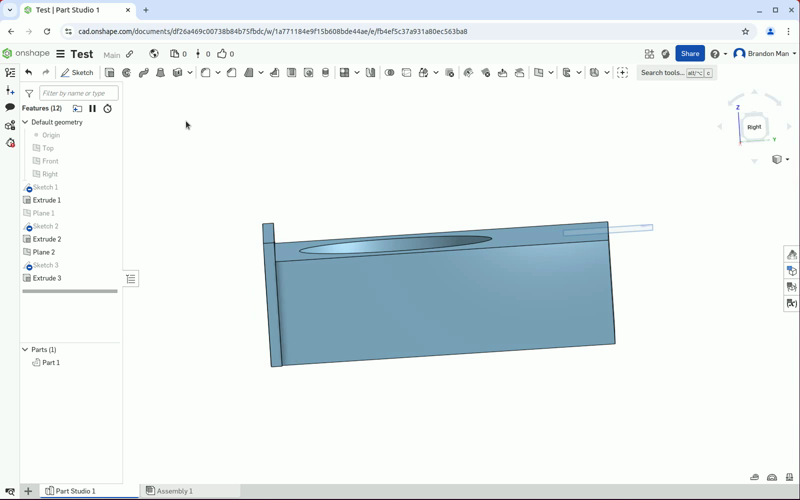
key(right, 3)
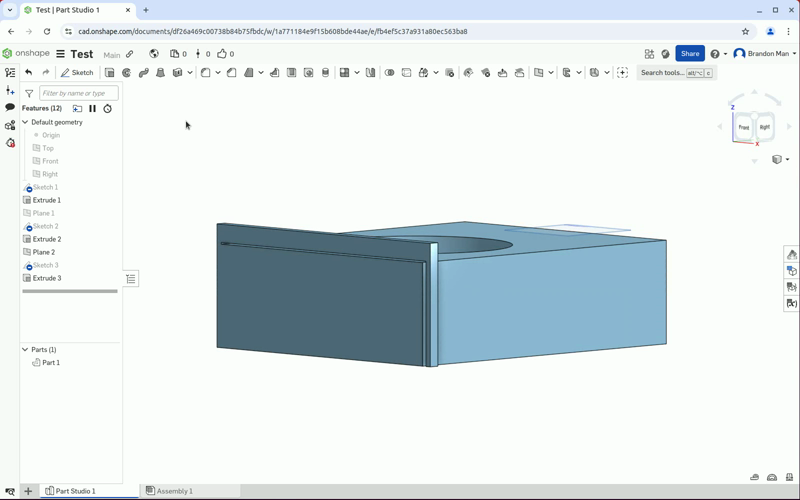
key(down, 3)
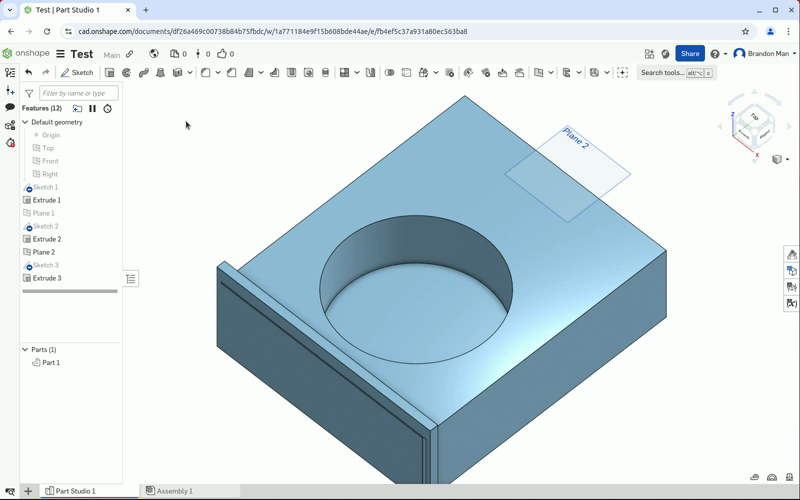
mouse_move(73, 189)
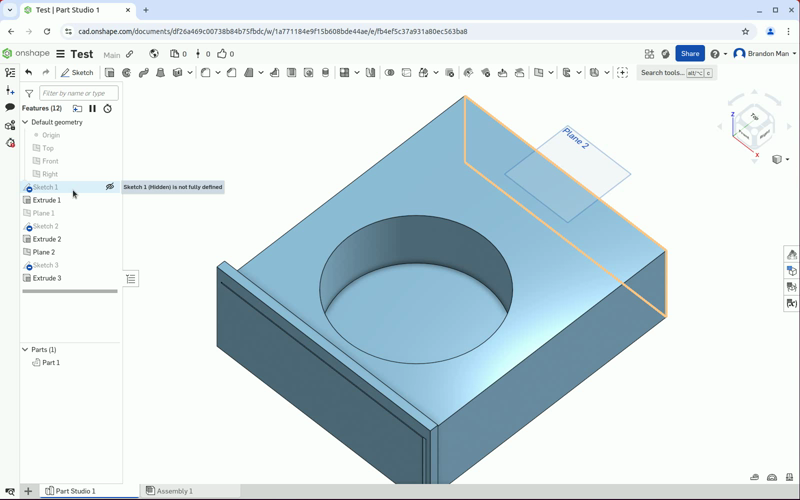
click(73, 189)